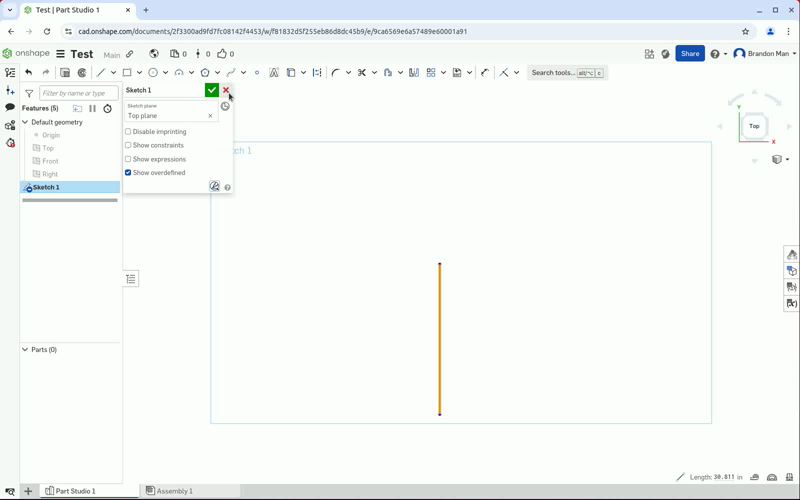
key(shift+h)
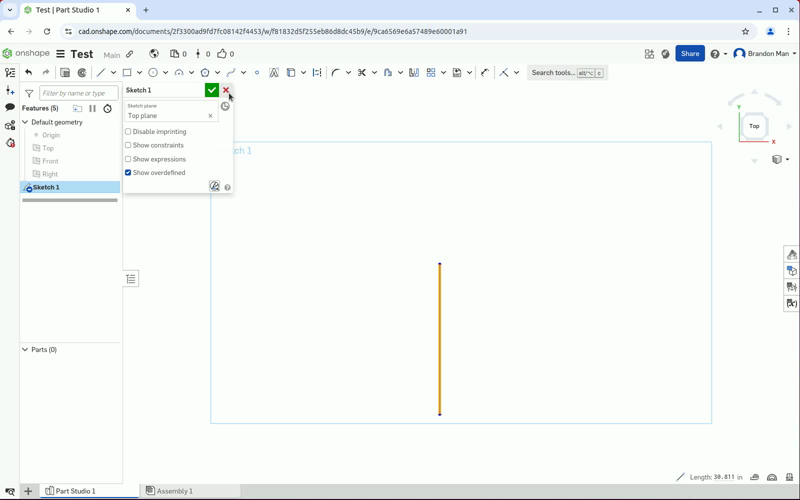
key(shift+s)
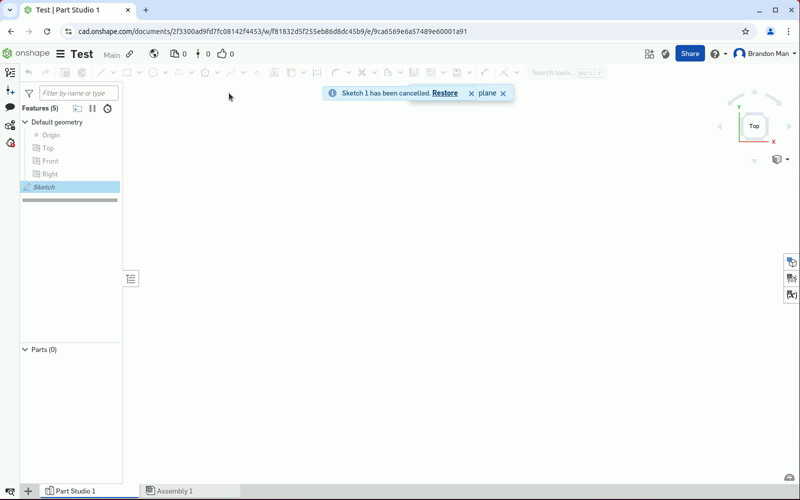
mouse_move(73, 150)
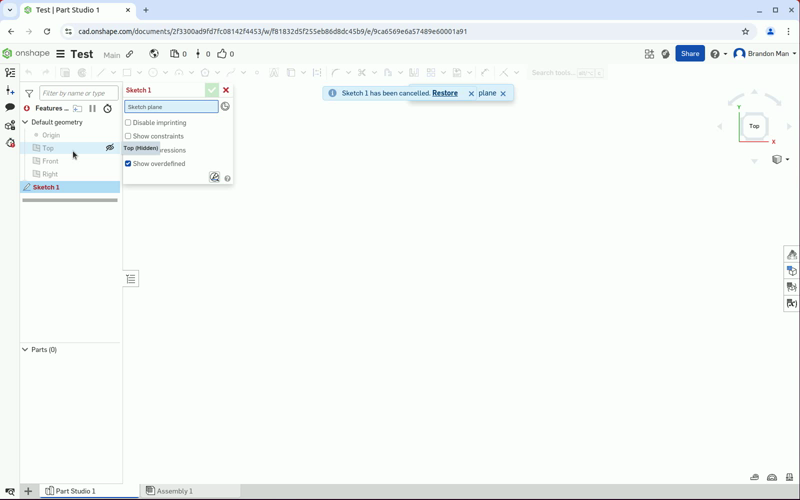
click(73, 150)
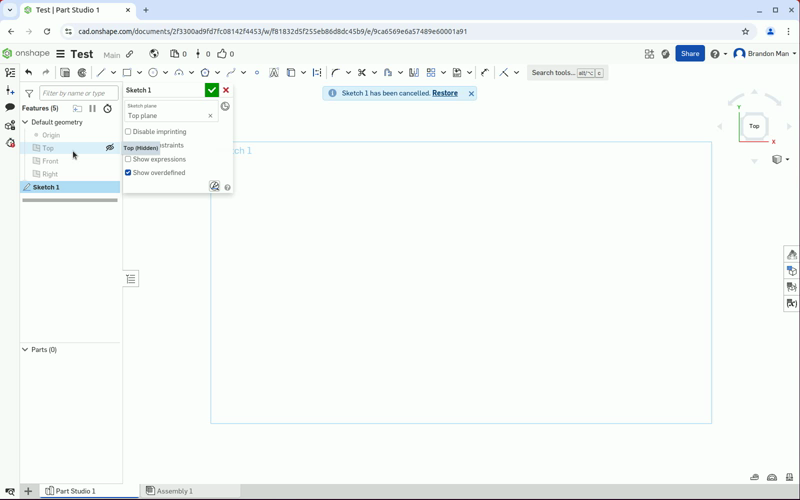
mouse_move(73, 352)
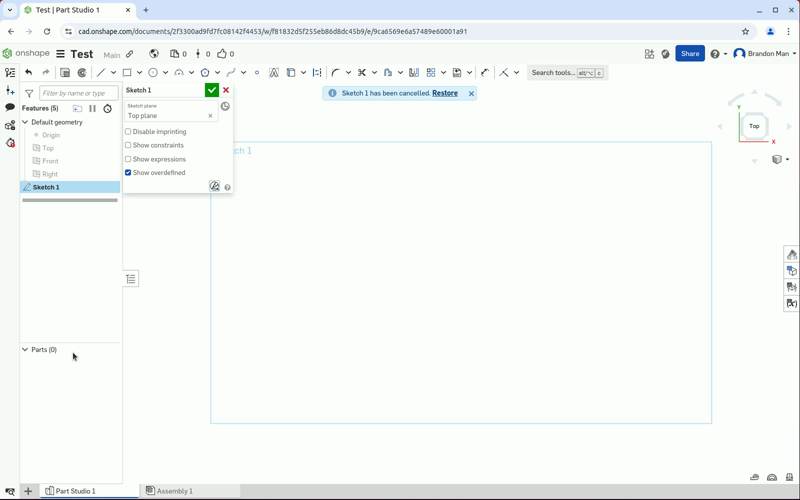
key(y)
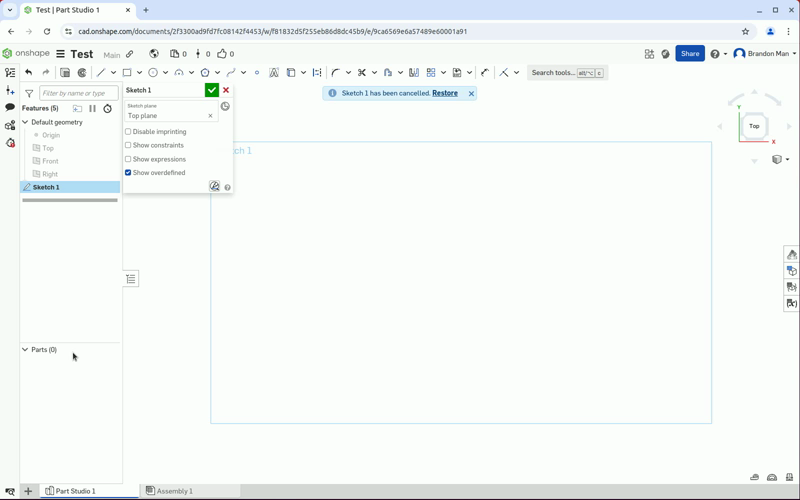
key(l)
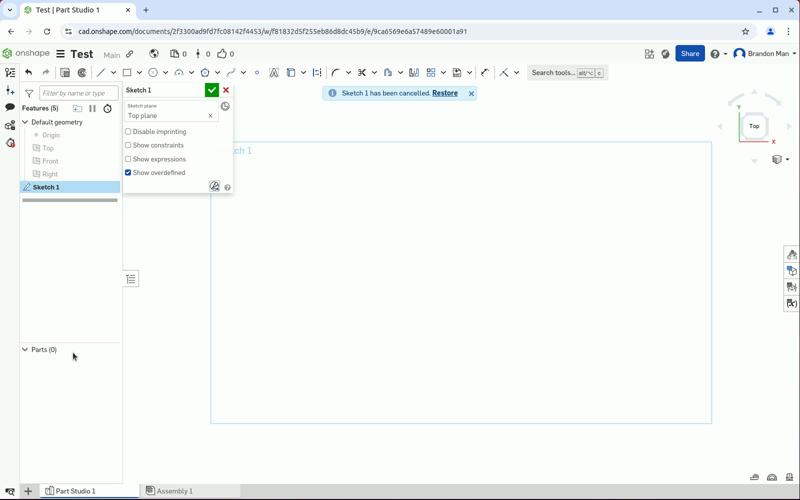
key_down(shift)
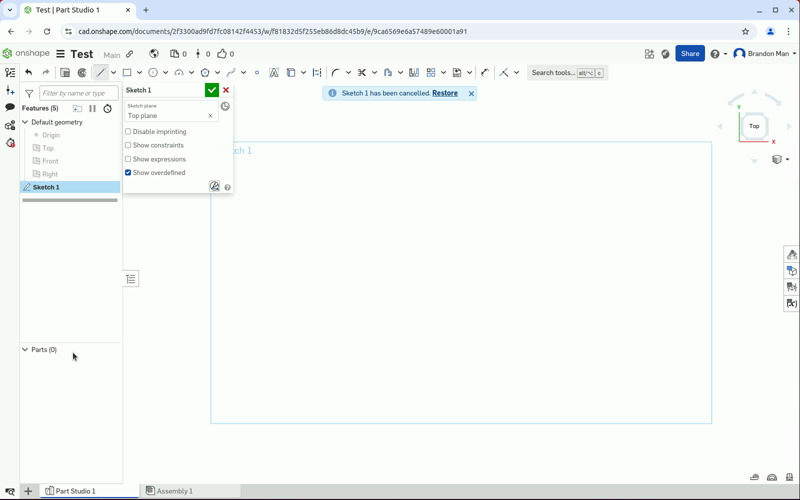
mouse_move(348, 282)
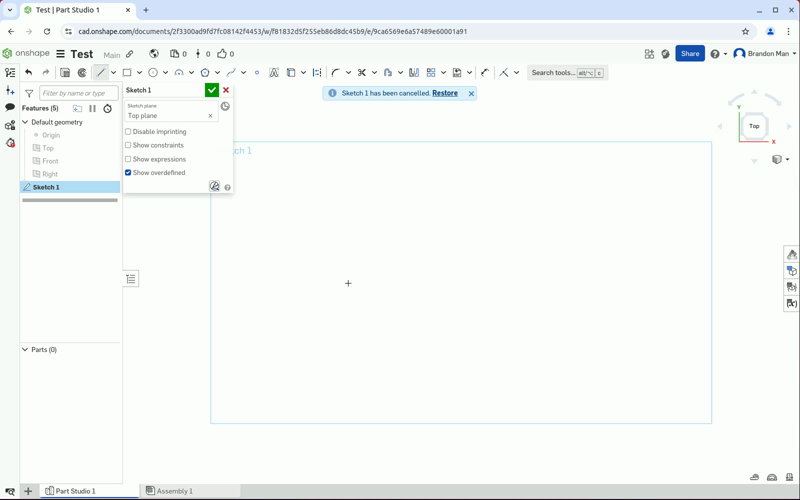
click(348, 282)
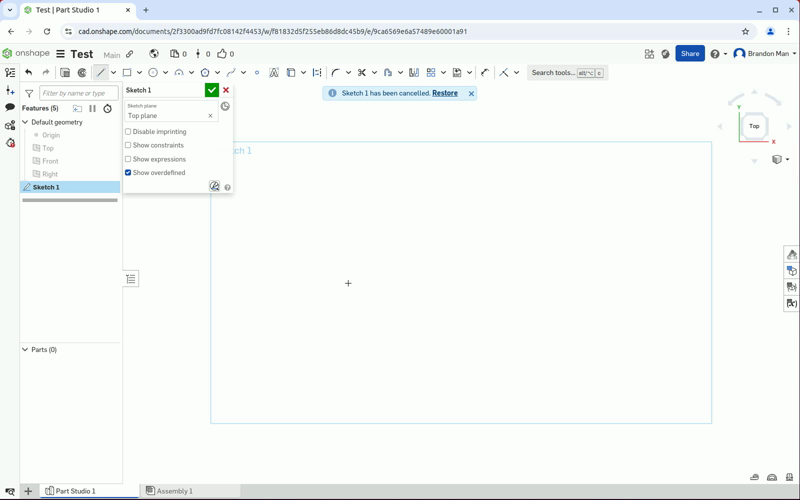
key_up(shift)
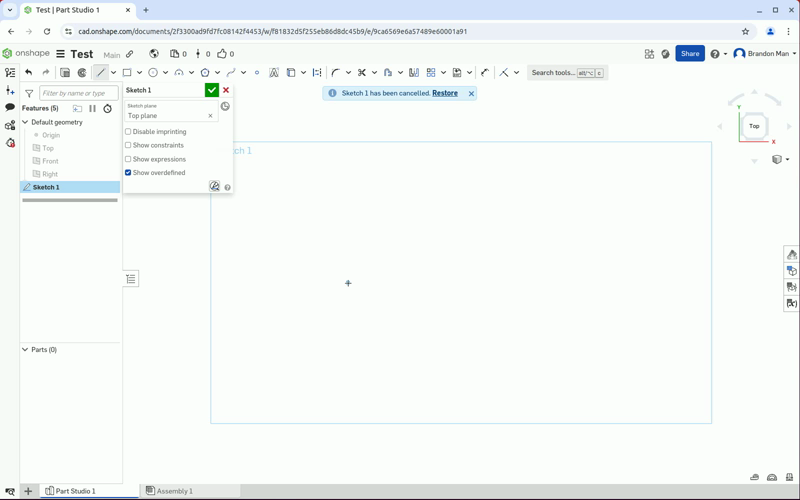
key_down(shift)
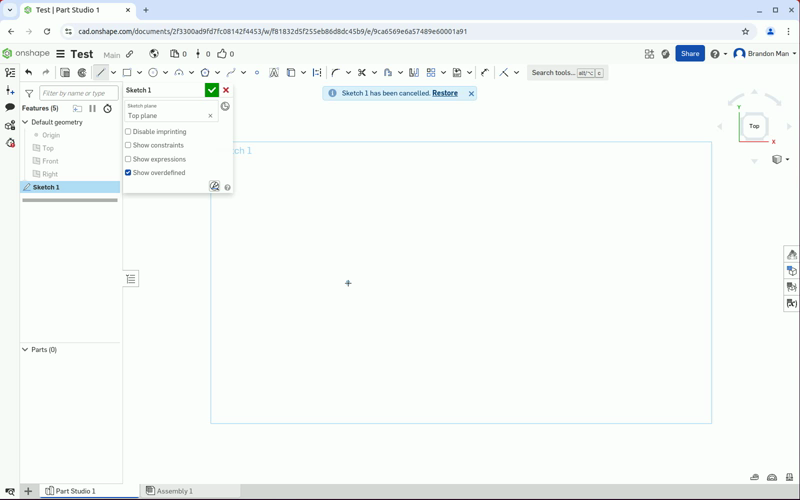
mouse_move(522, 282)
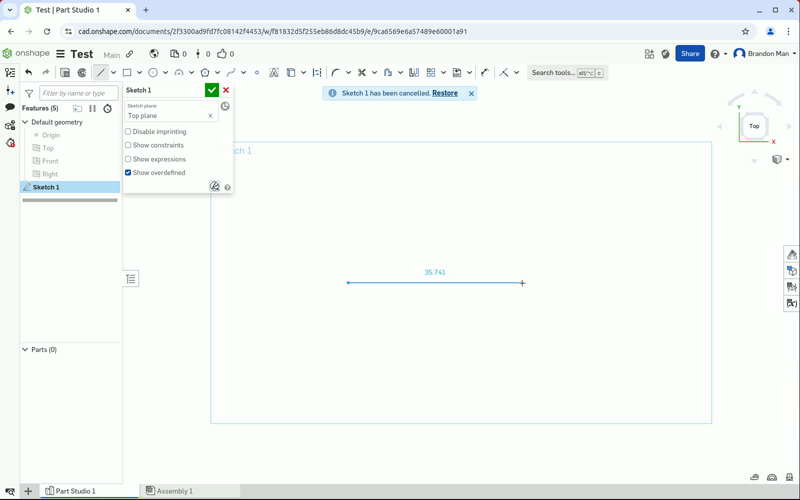
click(522, 282)
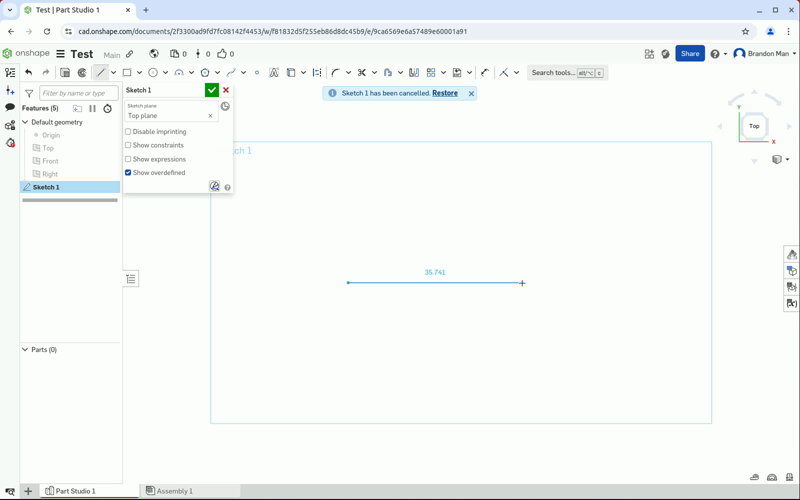
key_up(shift)
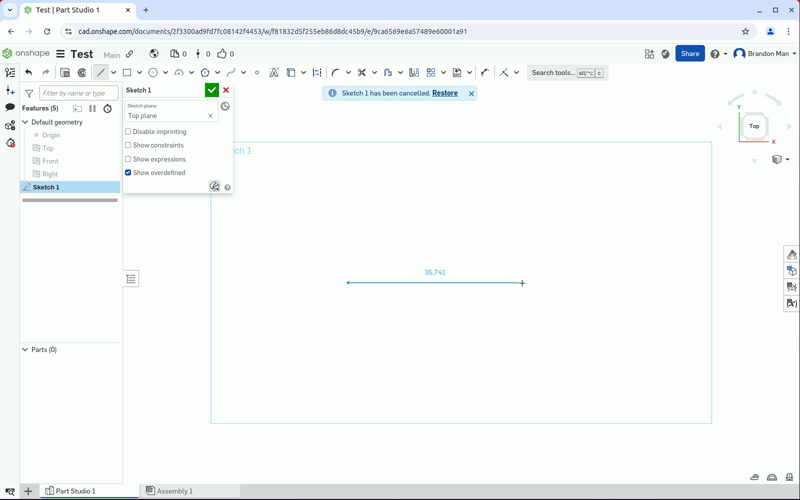
key_down(shift)
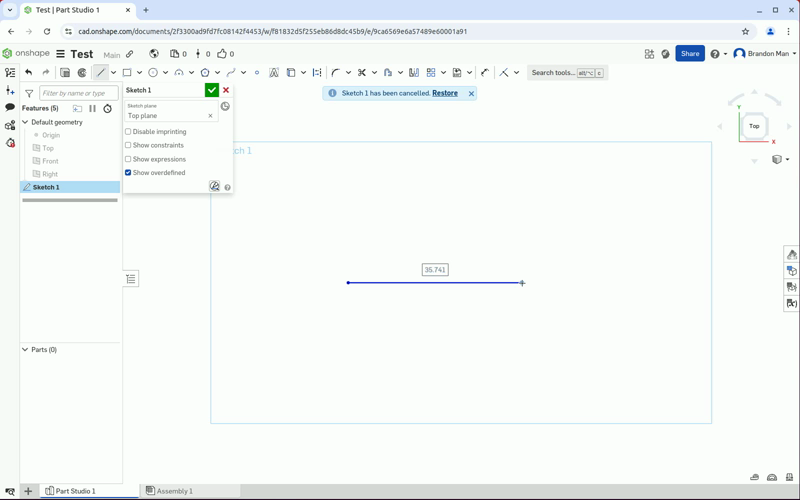
mouse_move(552, 282)
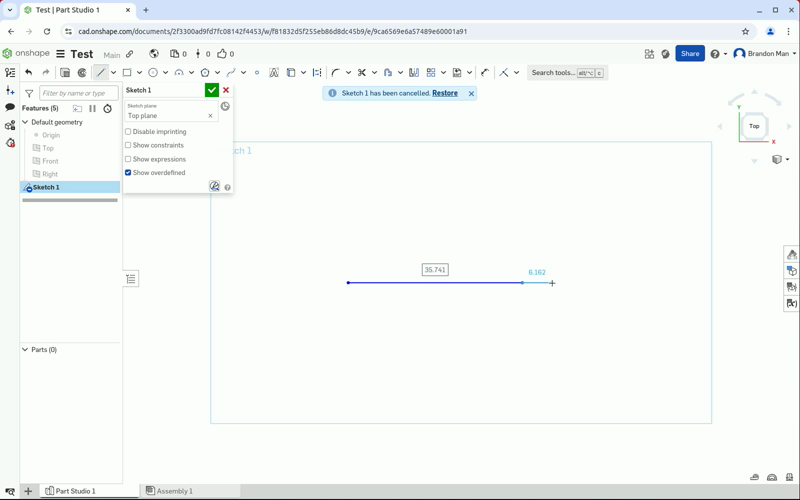
mouse_move(522, 248)
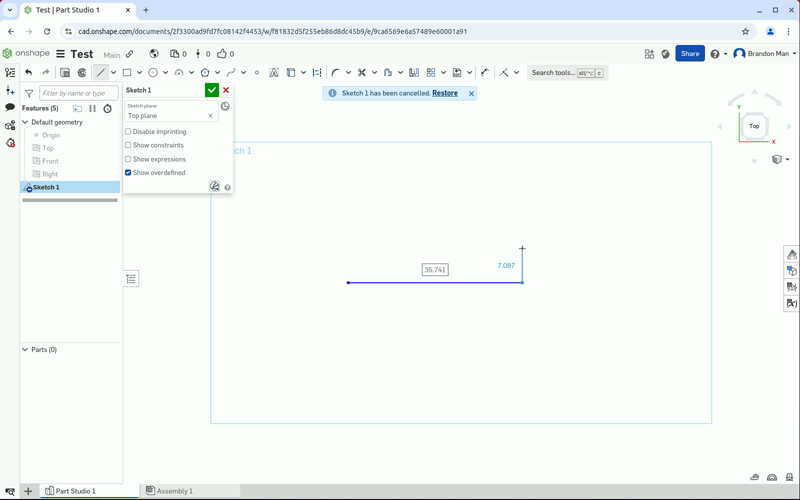
click(522, 248)
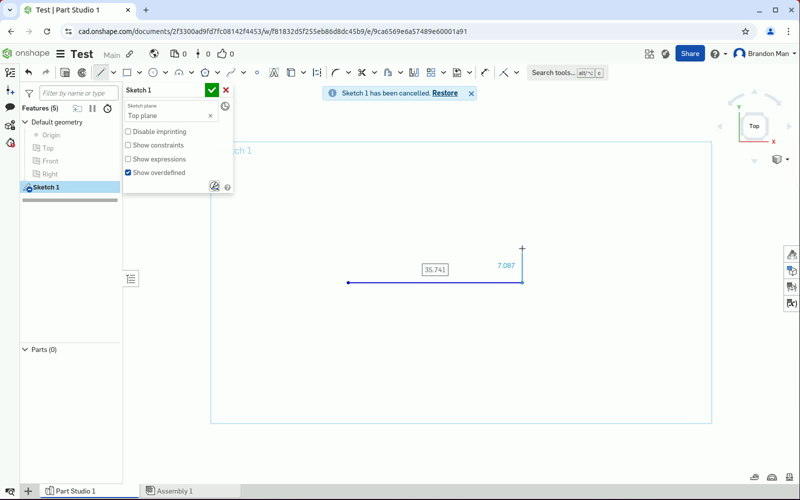
key_up(shift)
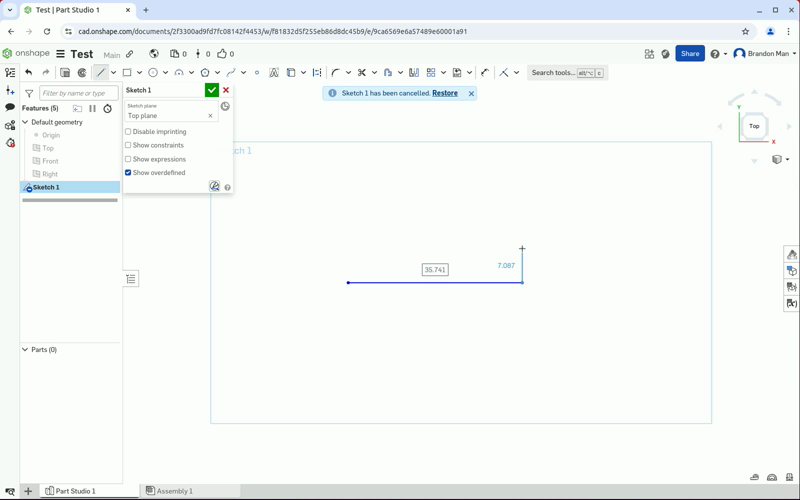
key_down(shift)
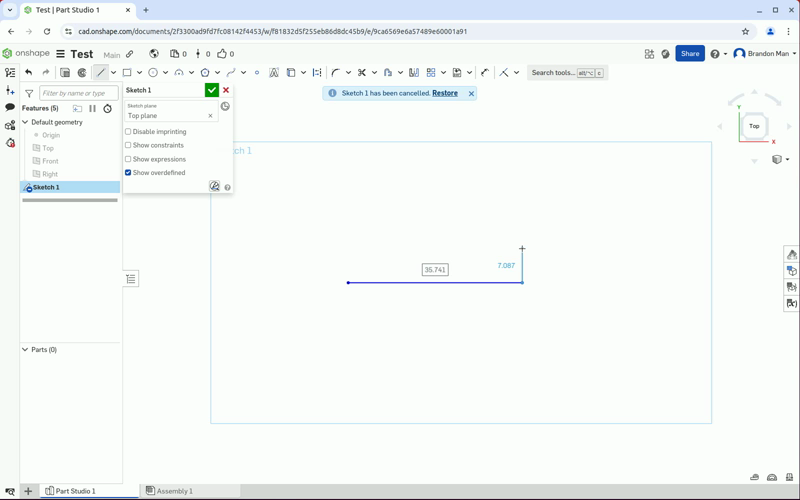
mouse_move(362, 218)
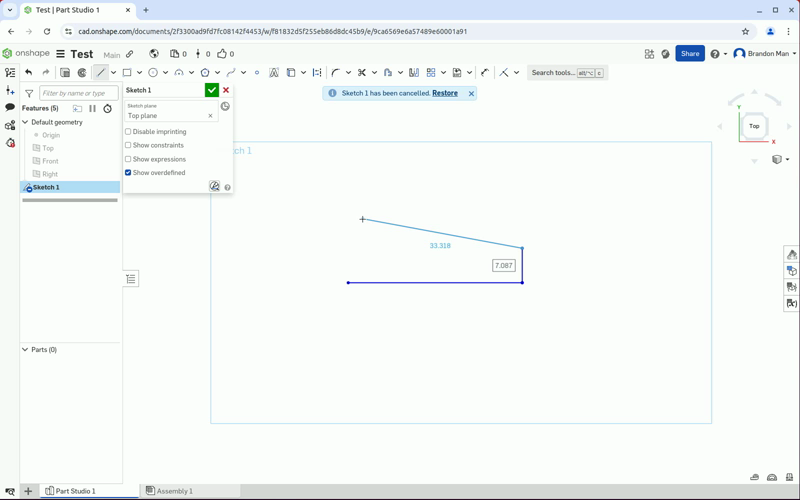
click(362, 218)
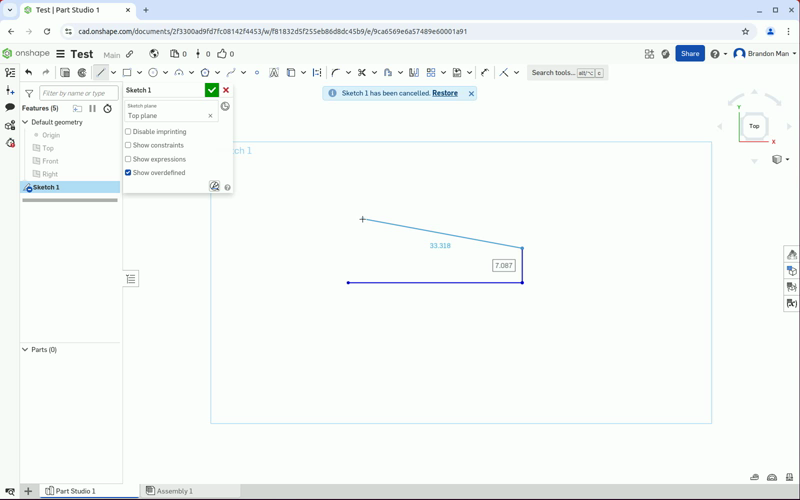
key_up(shift)
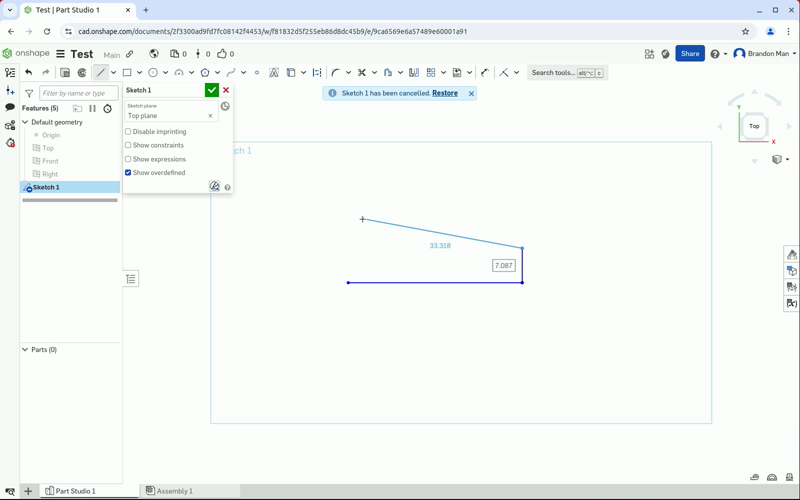
key_down(shift)
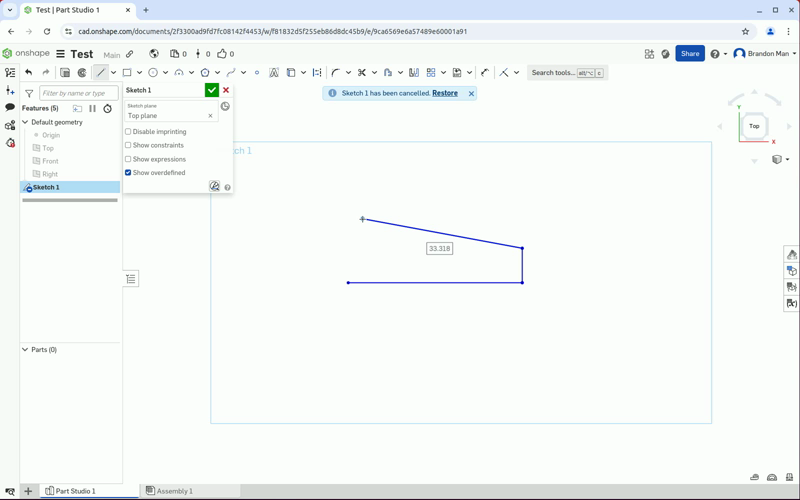
mouse_move(392, 218)
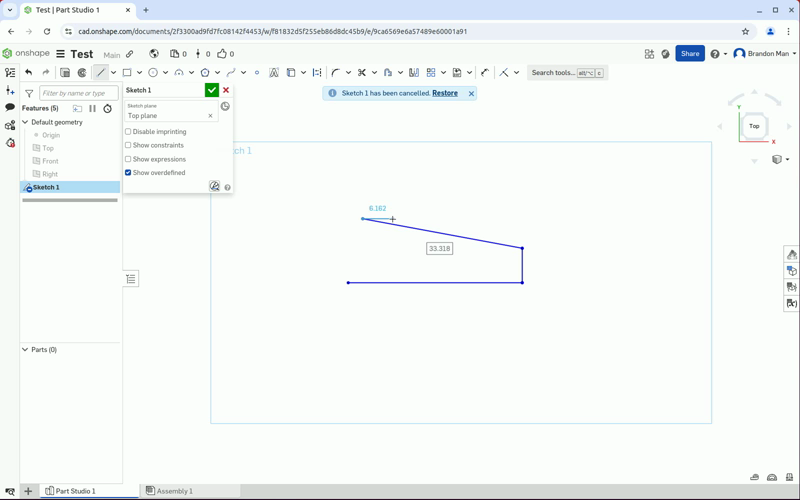
mouse_move(348, 218)
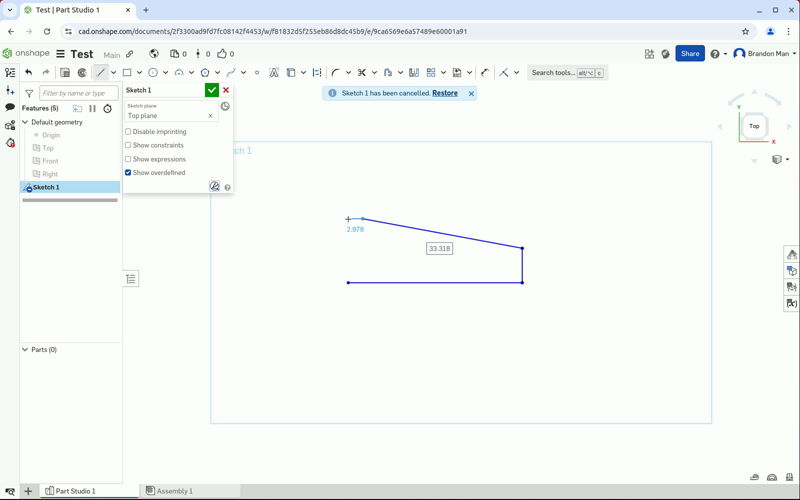
click(348, 218)
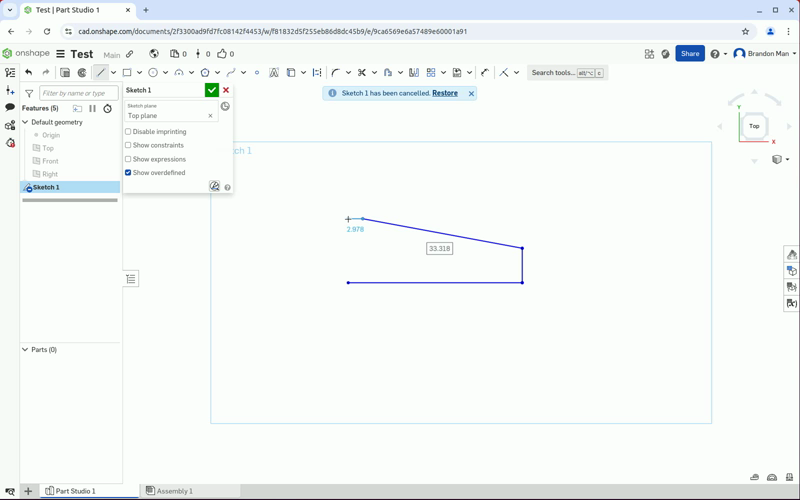
key_up(shift)
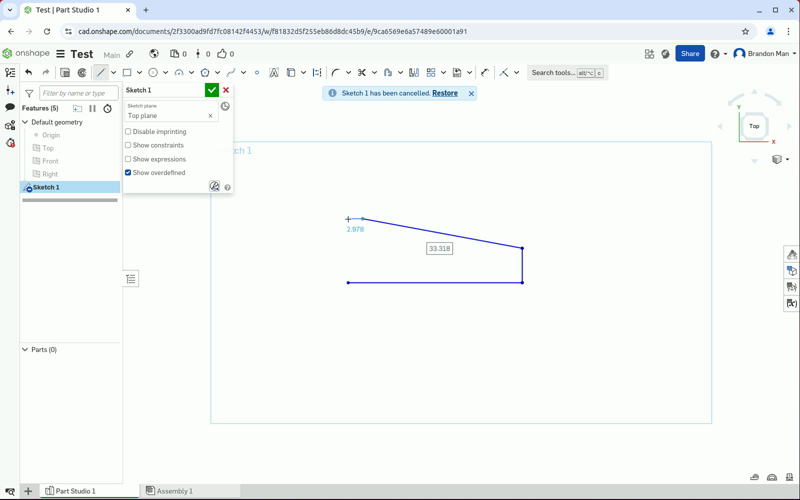
key_down(shift)
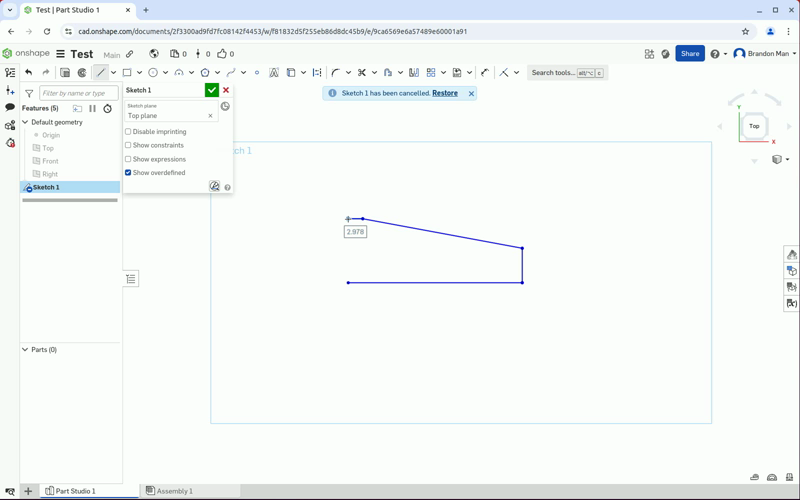
mouse_move(348, 282)
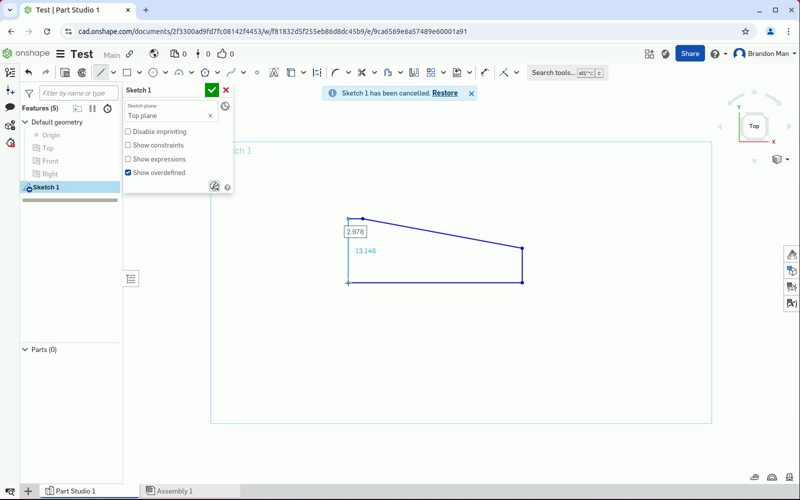
key_up(shift)
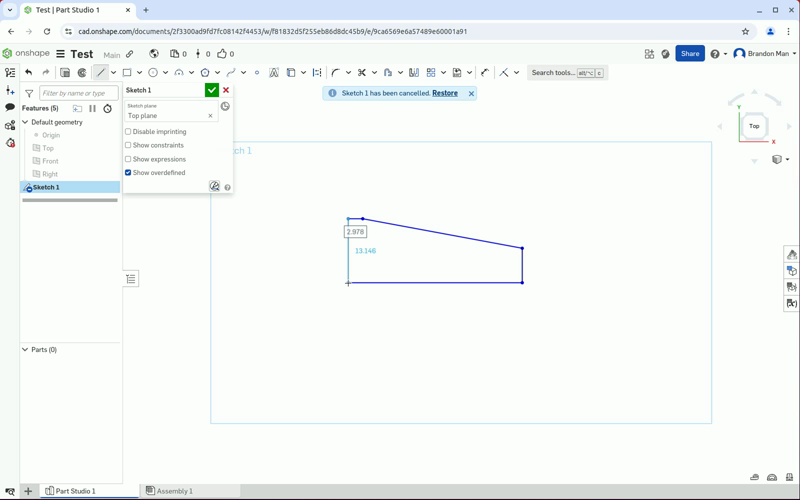
click(348, 282)
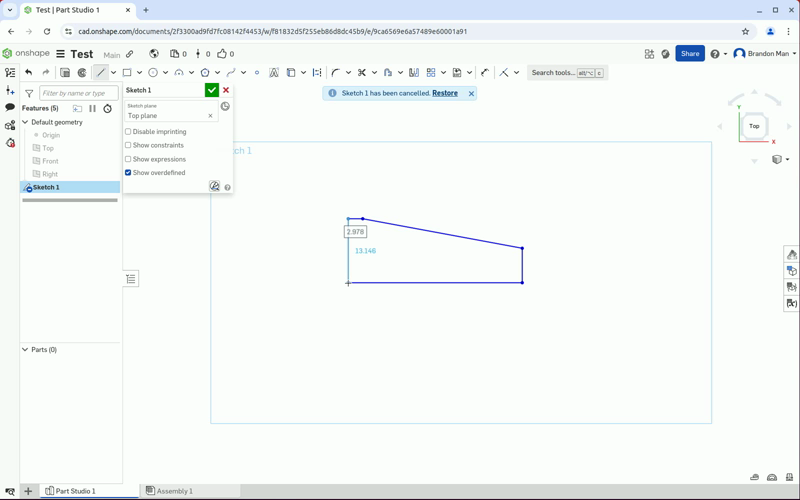
key(esc)
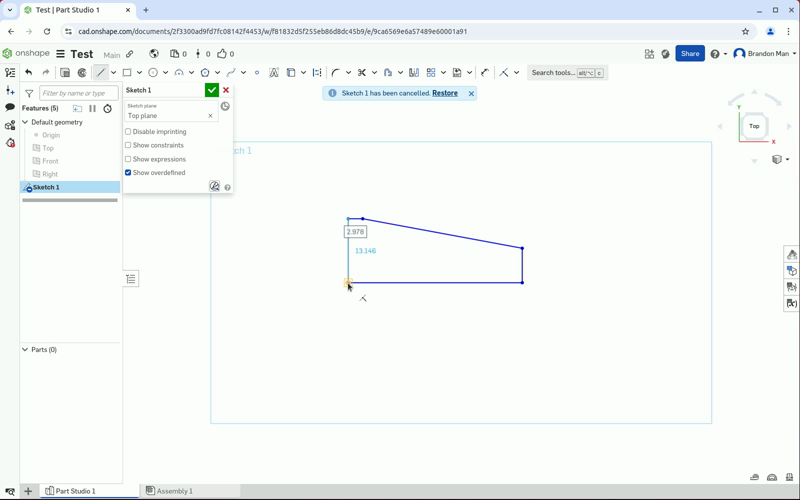
mouse_move(472, 265)
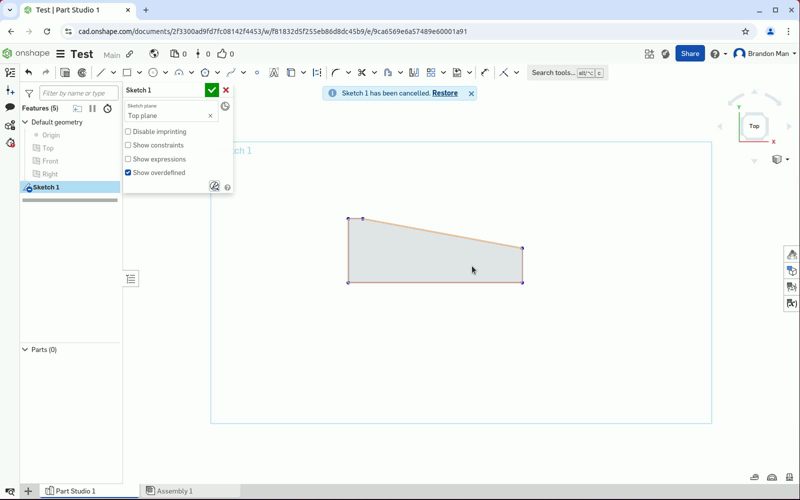
click(472, 265)
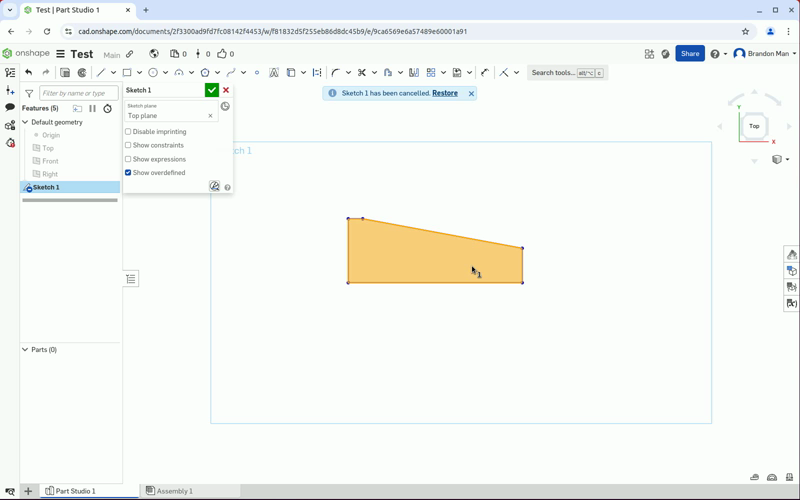
mouse_move(73, 352)
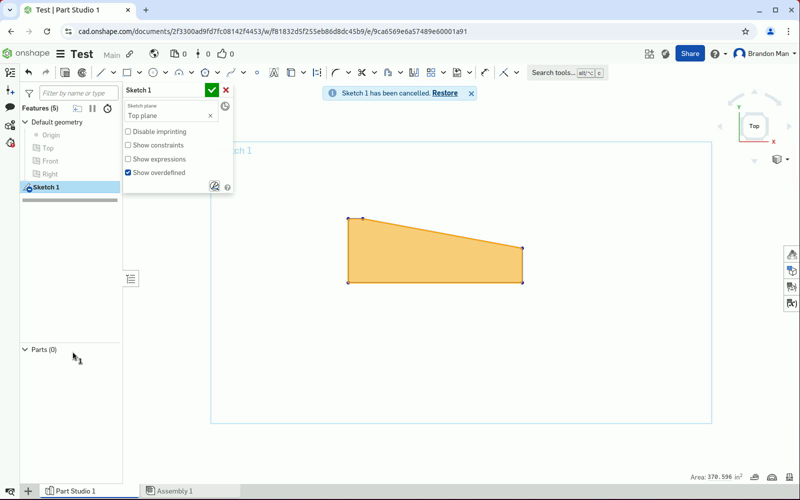
key(shift+y)
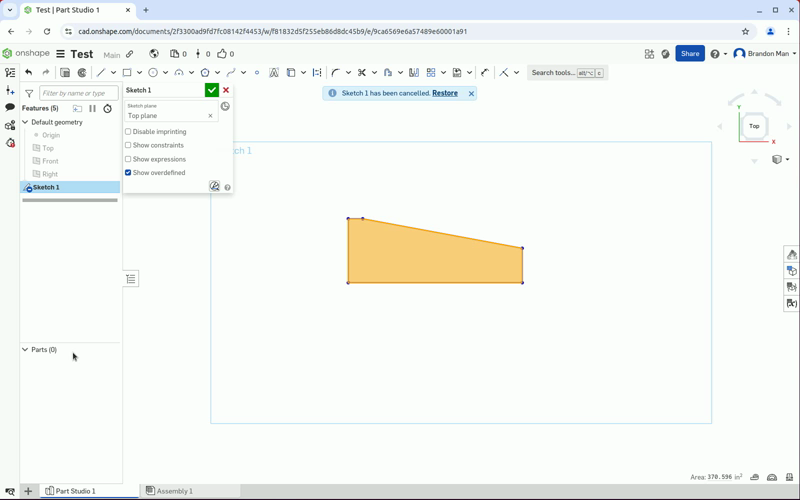
key(shift+e)
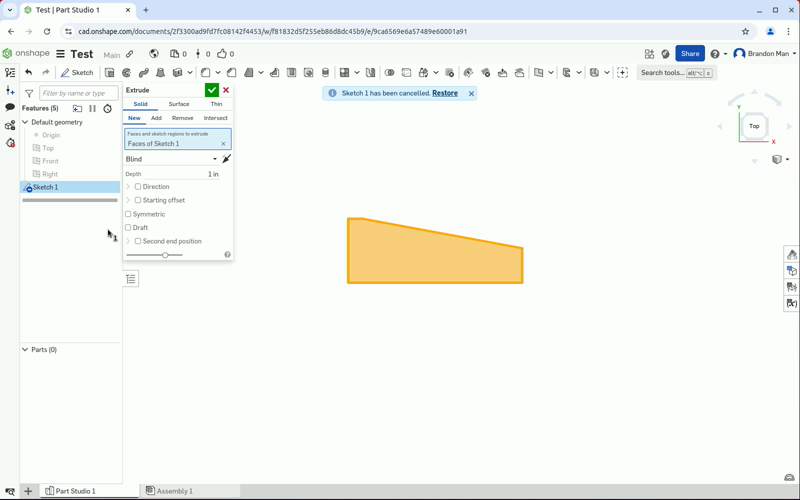
mouse_move(143, 106)
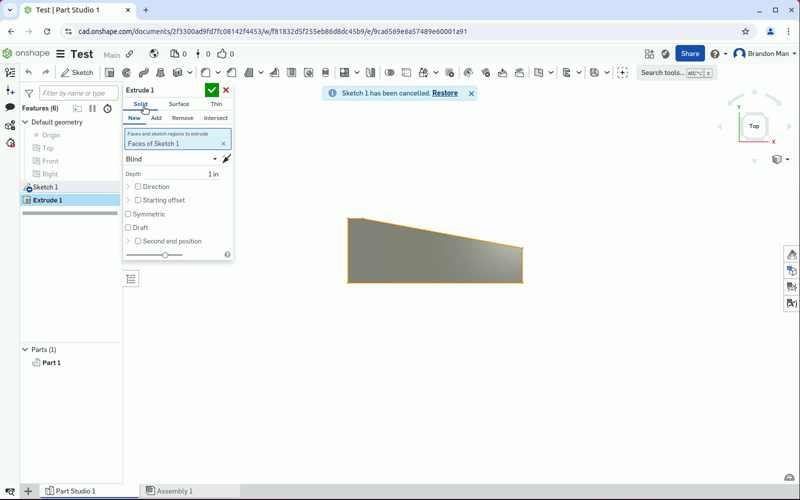
click(143, 106)
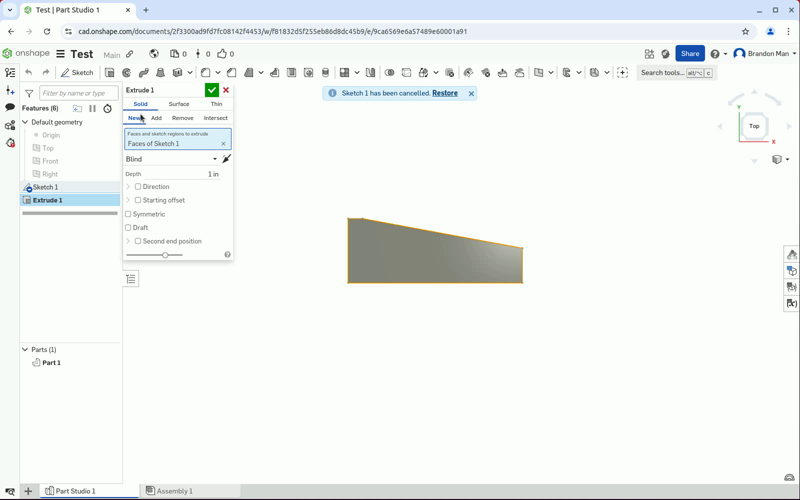
mouse_move(137, 120)
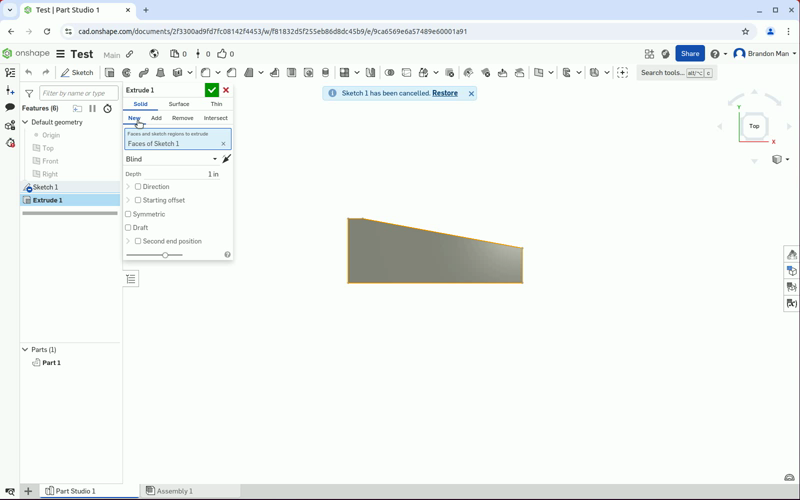
click(137, 120)
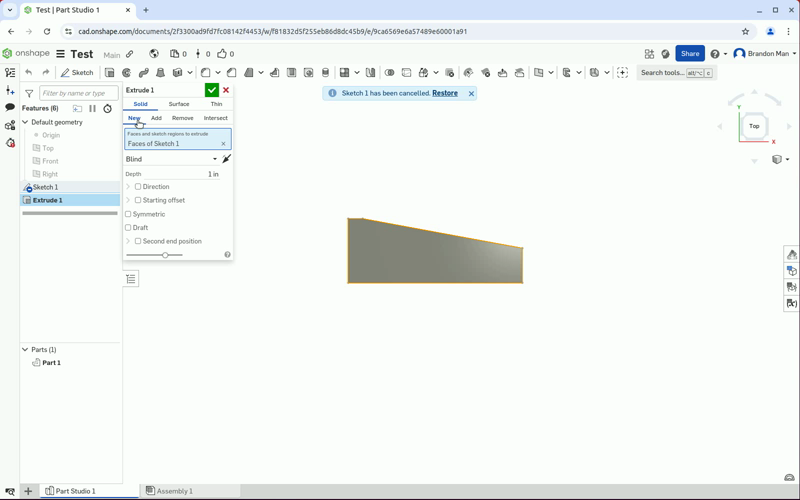
key(tab, 4)
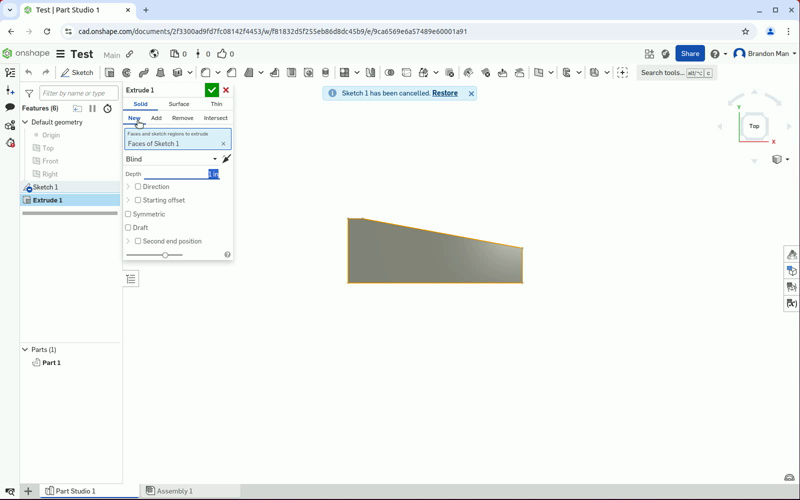
text(1.685)
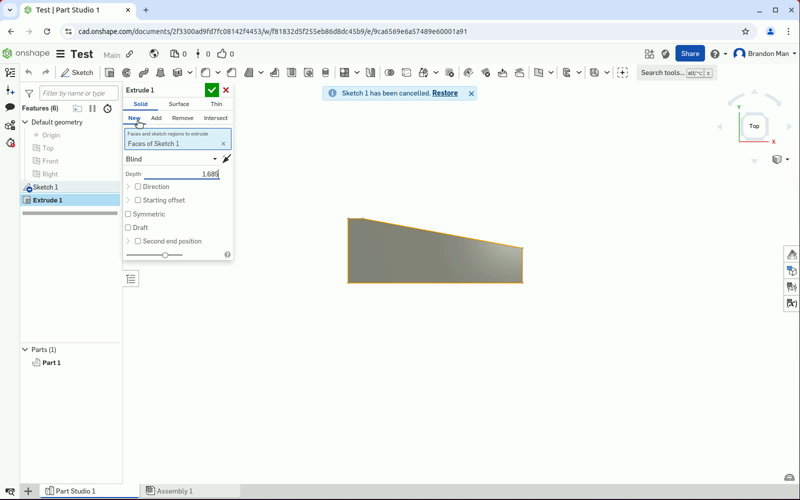
key(enter)
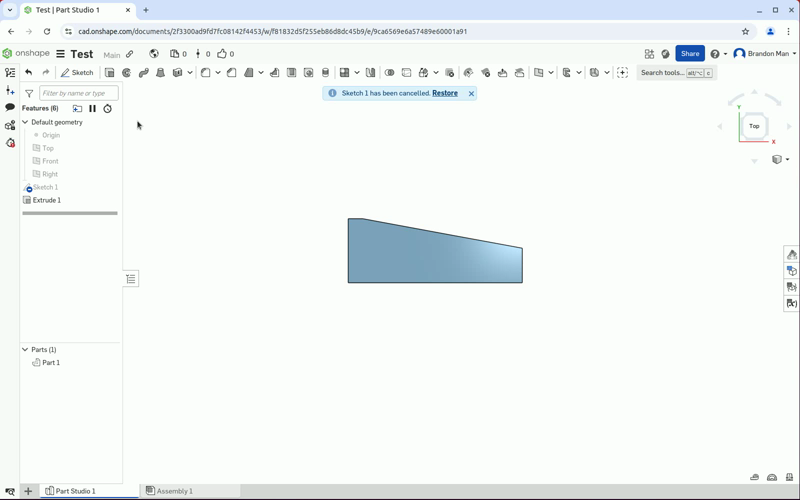
key(shift+h)
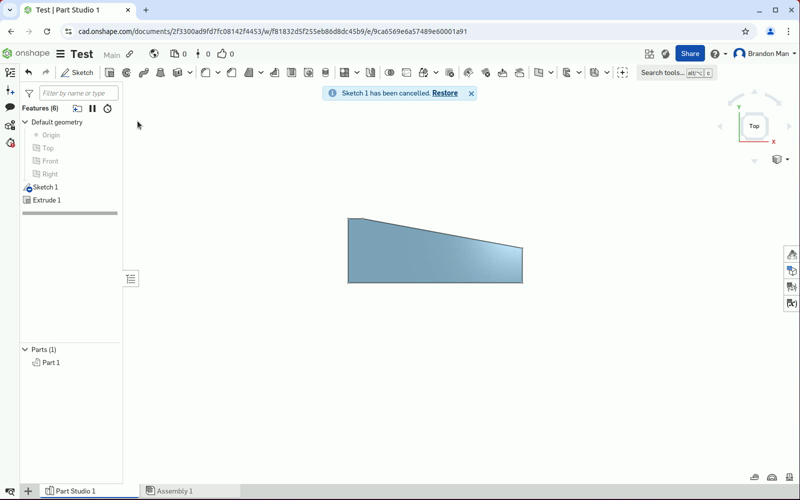
key(shift+h)
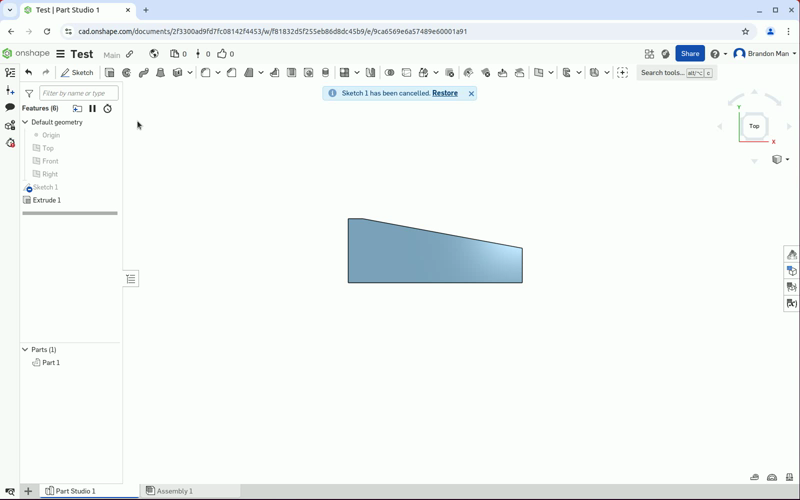
mouse_move(73, 189)
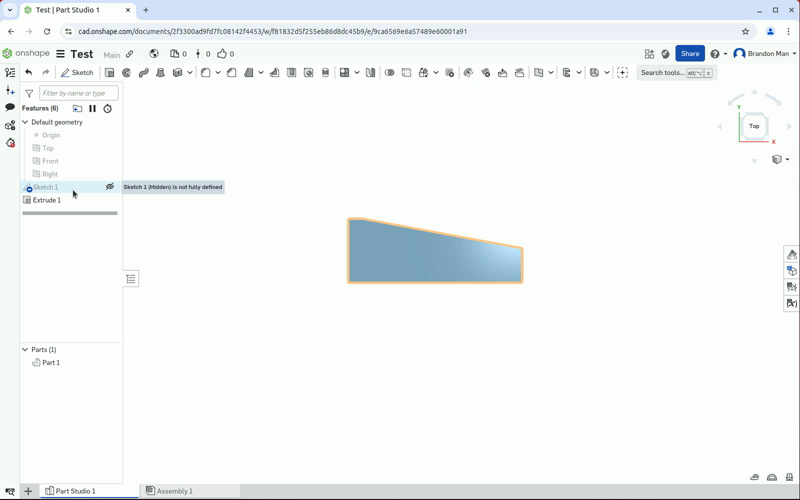
click(73, 189)
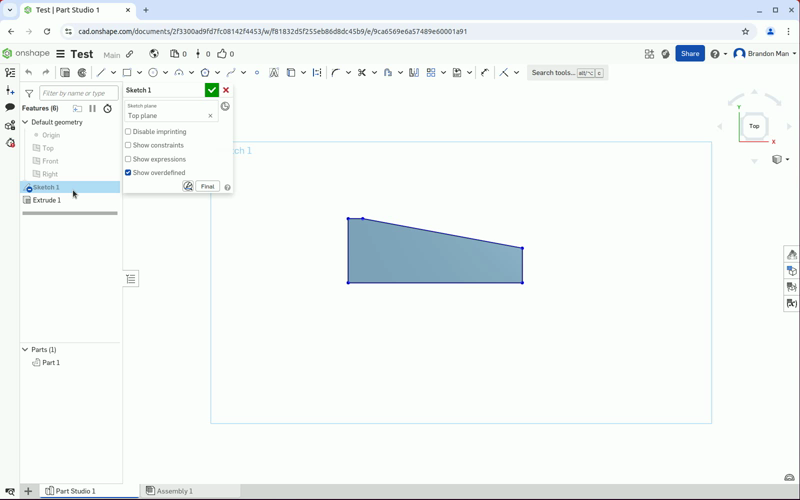
mouse_move(229, 92)
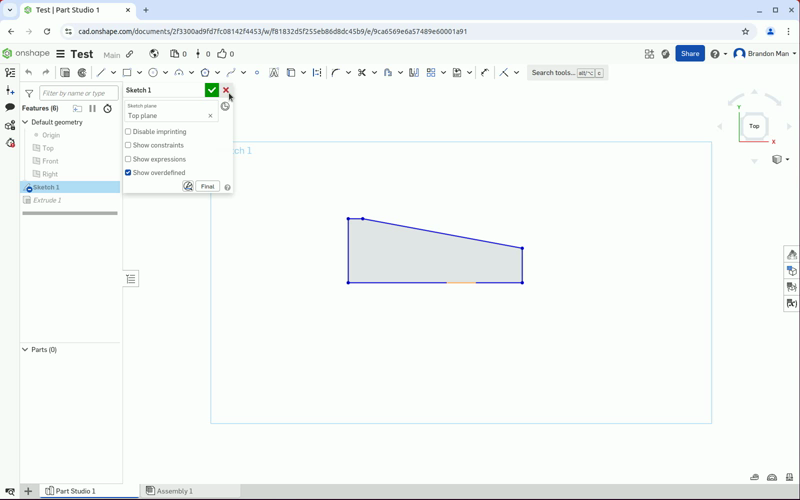
click(229, 92)
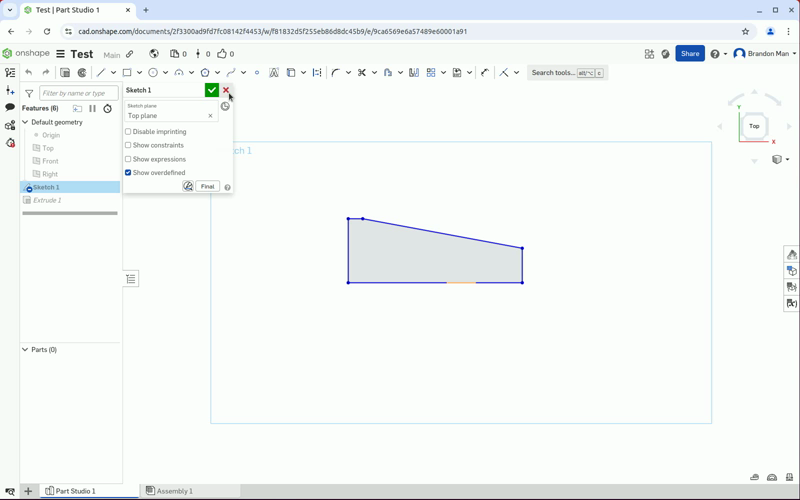
key(shift+s)
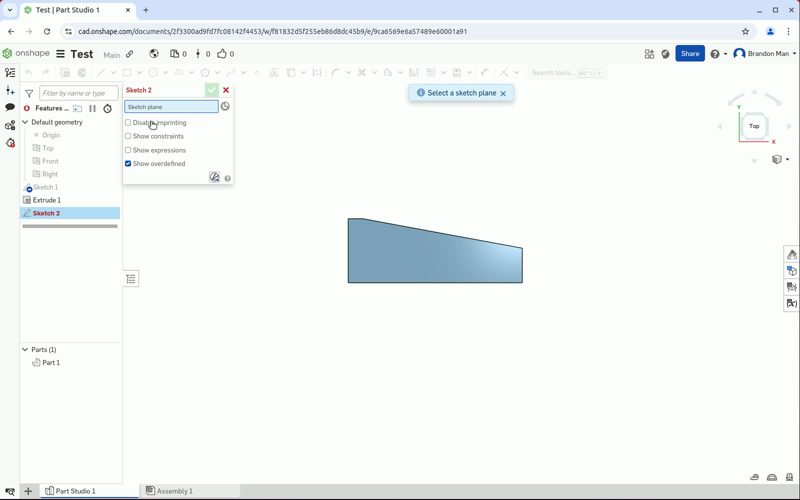
mouse_move(73, 150)
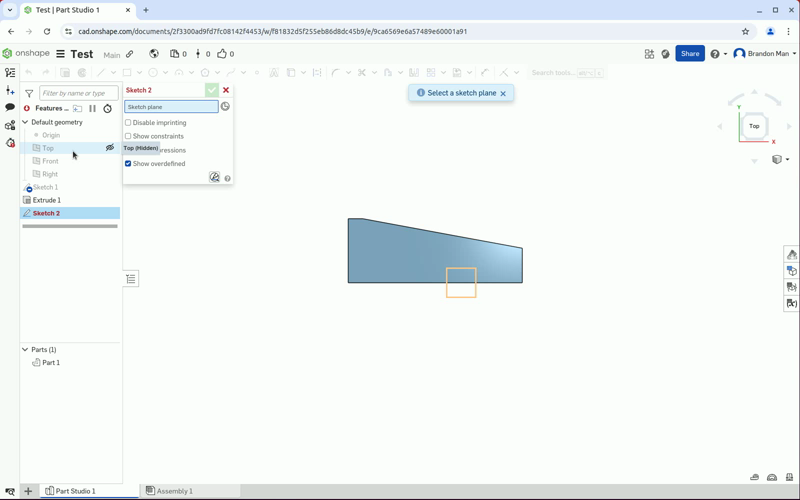
click(73, 150)
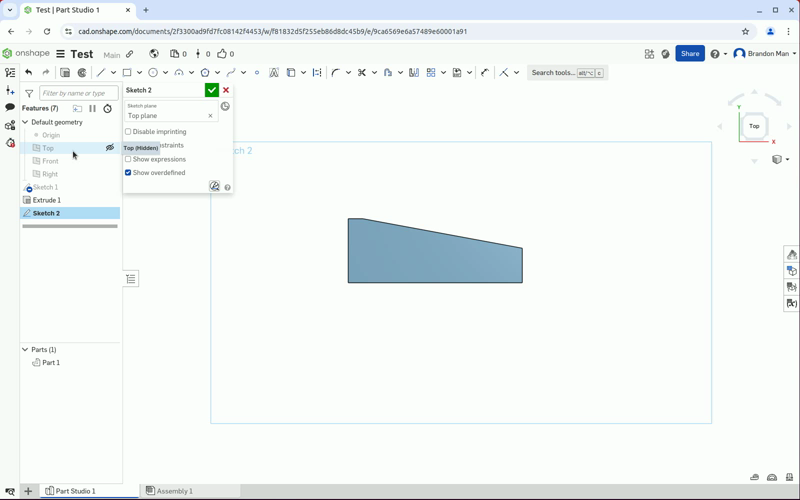
mouse_move(73, 352)
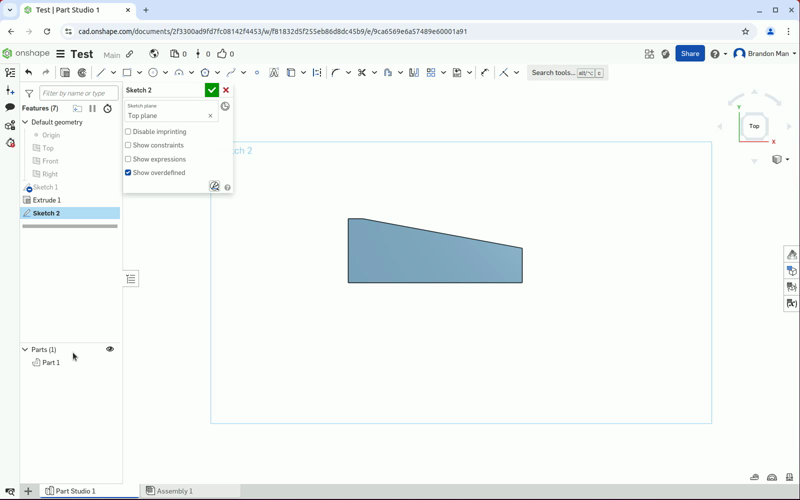
key(y)
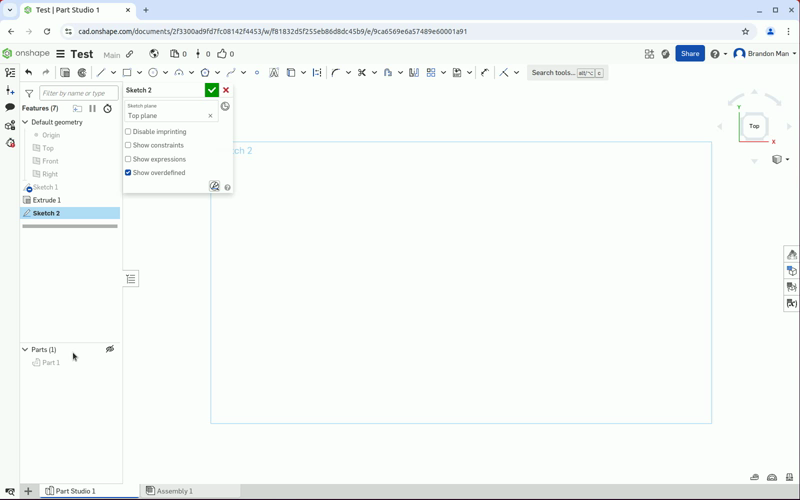
key(l)
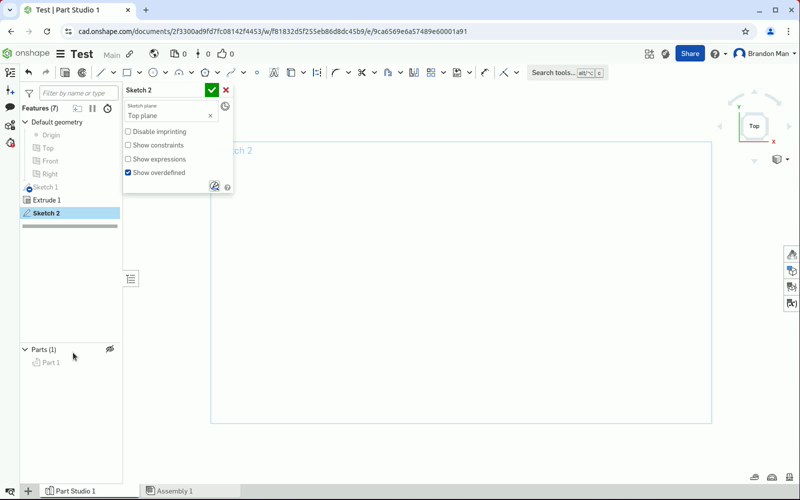
key_down(shift)
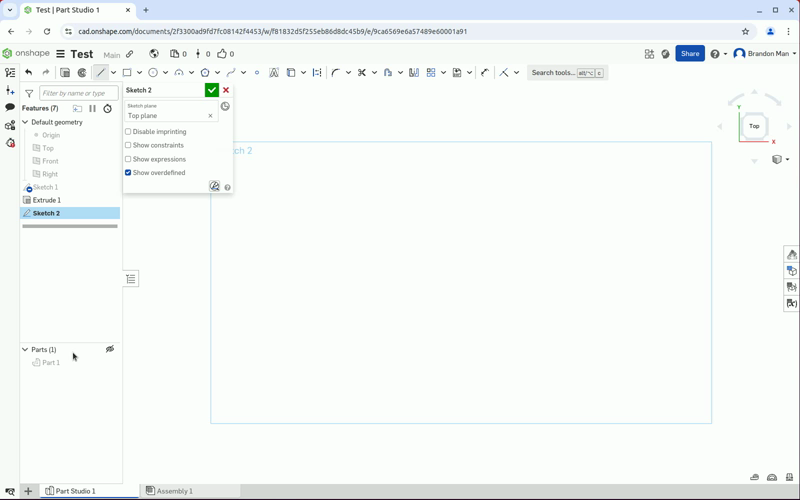
mouse_move(348, 316)
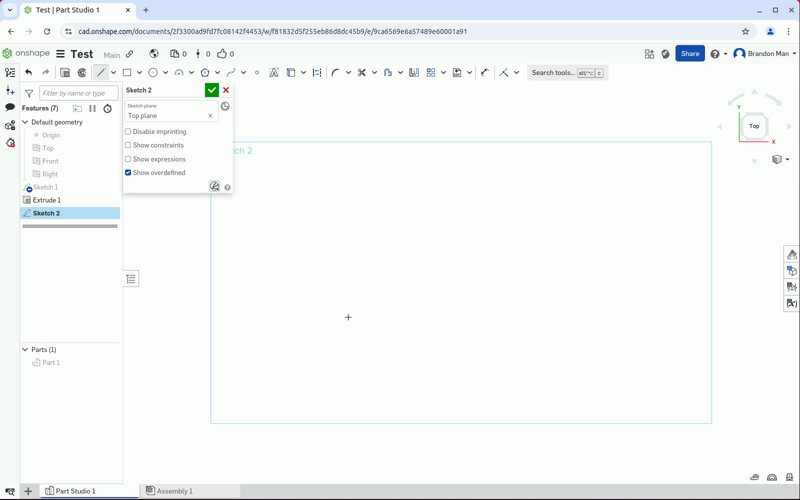
click(348, 316)
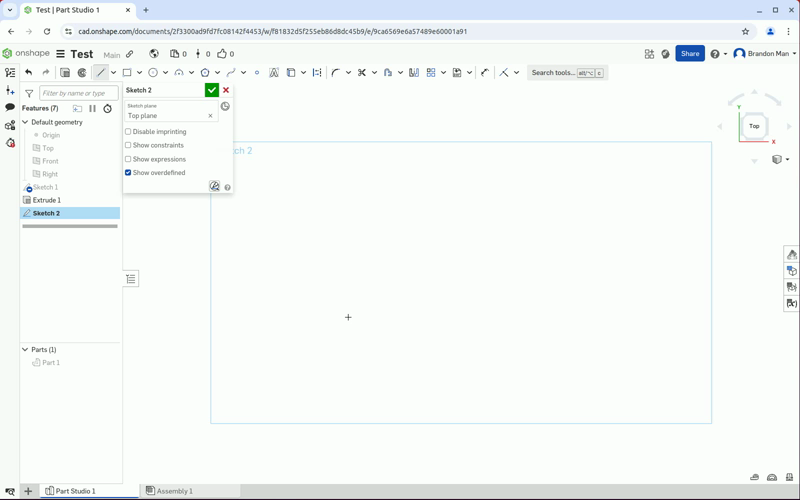
key_up(shift)
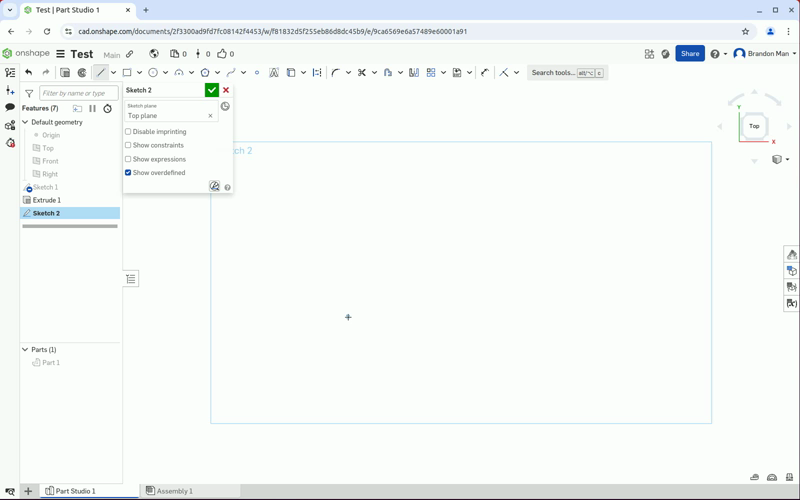
key_down(shift)
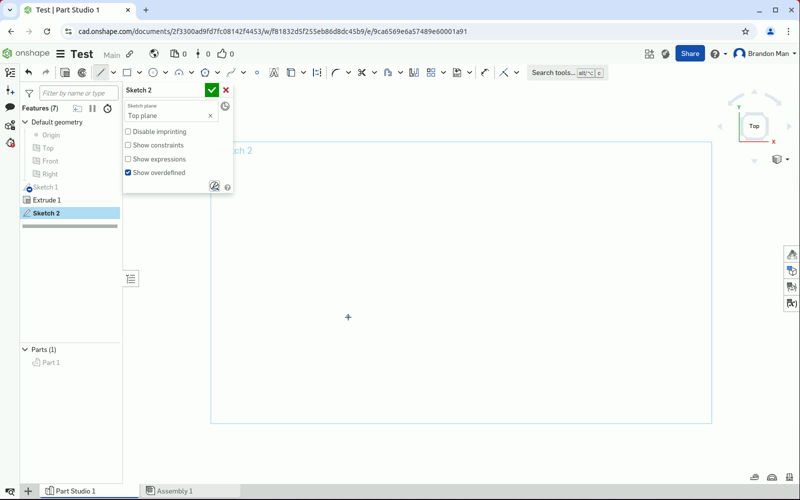
mouse_move(522, 316)
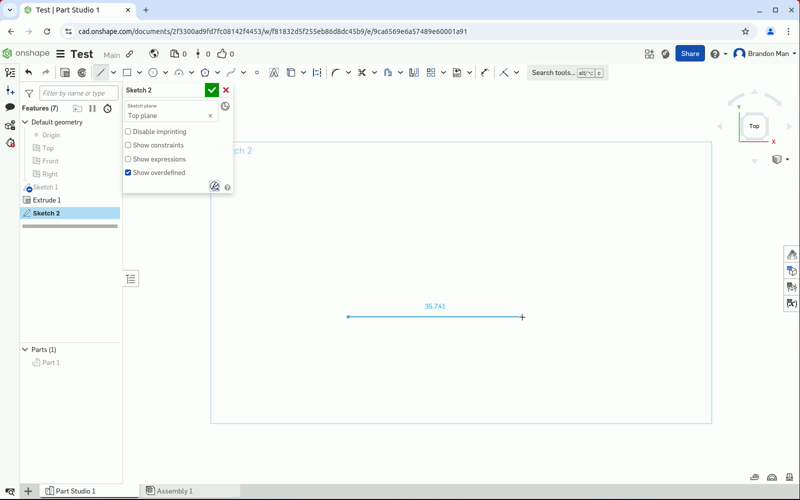
click(522, 316)
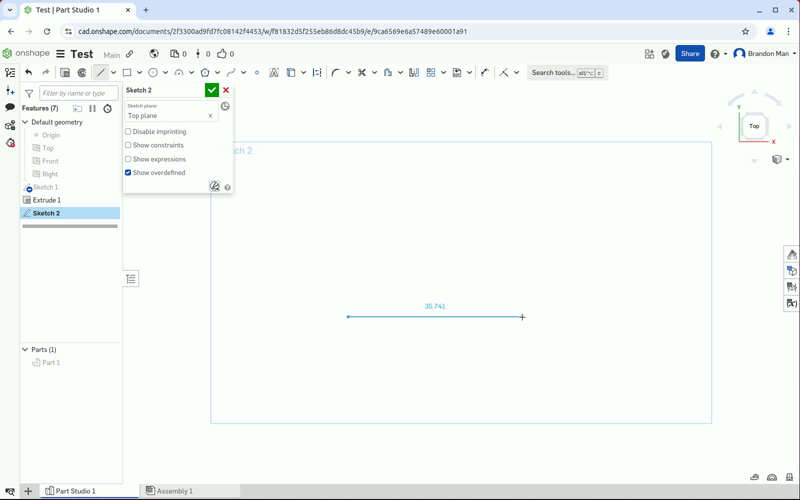
key_up(shift)
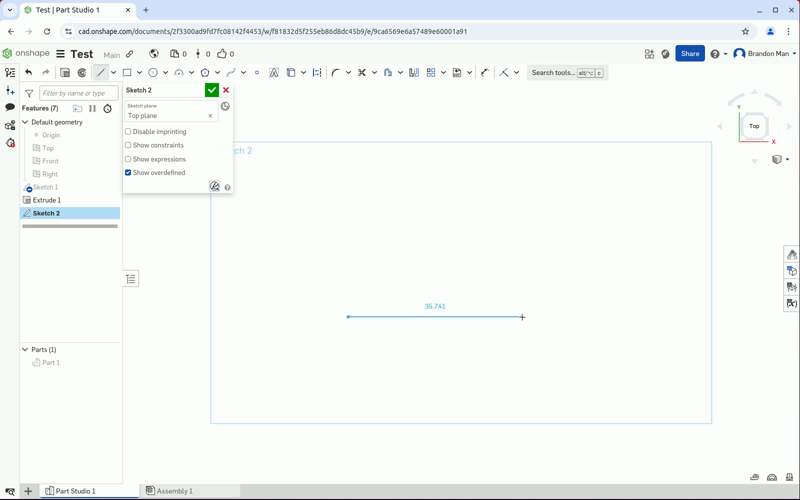
key_down(shift)
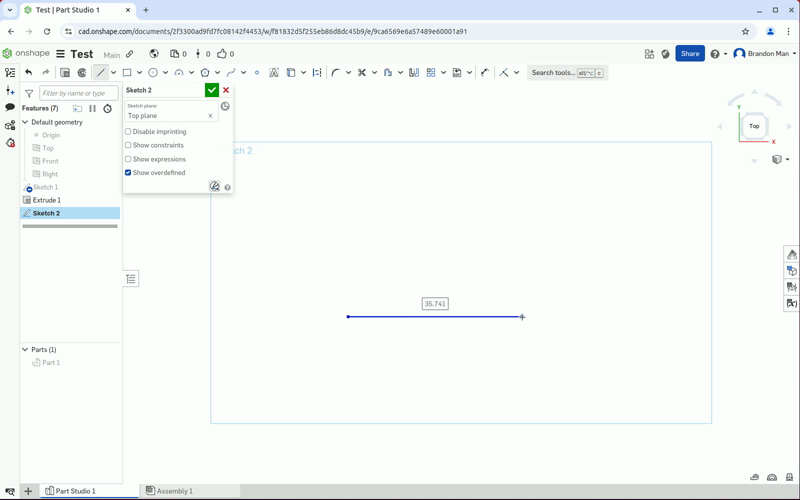
mouse_move(552, 316)
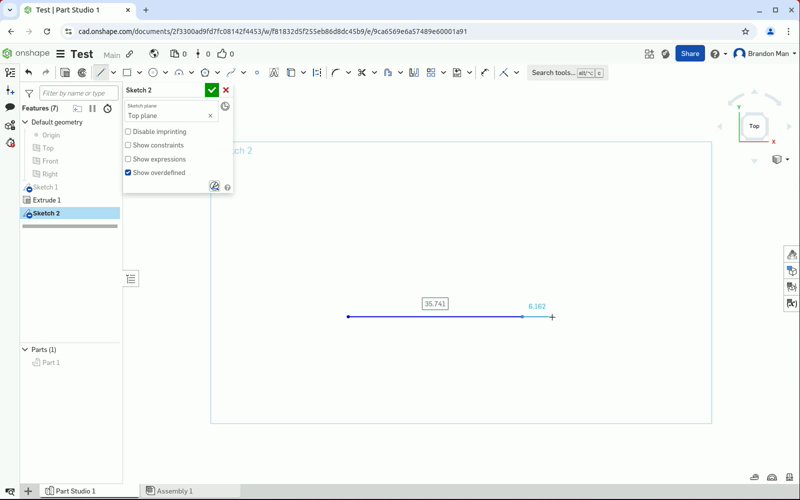
mouse_move(522, 294)
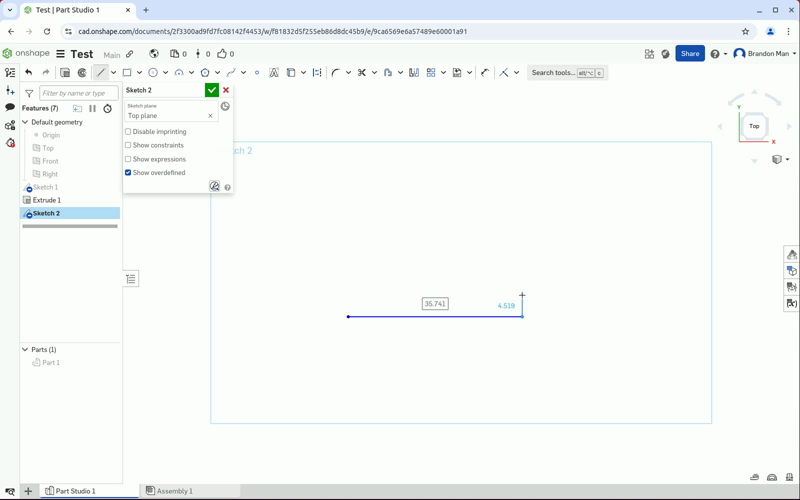
click(522, 294)
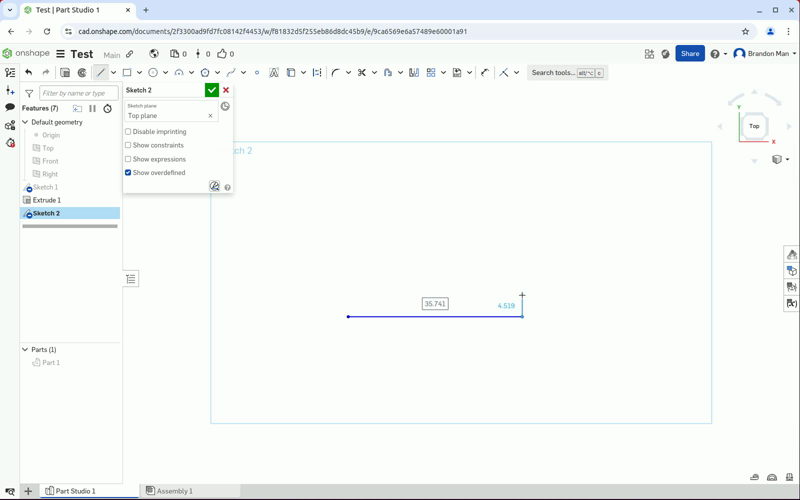
key_up(shift)
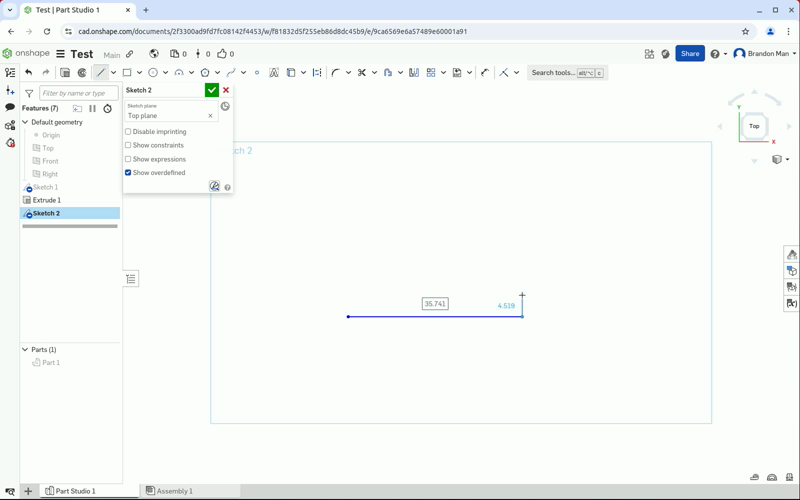
key_down(shift)
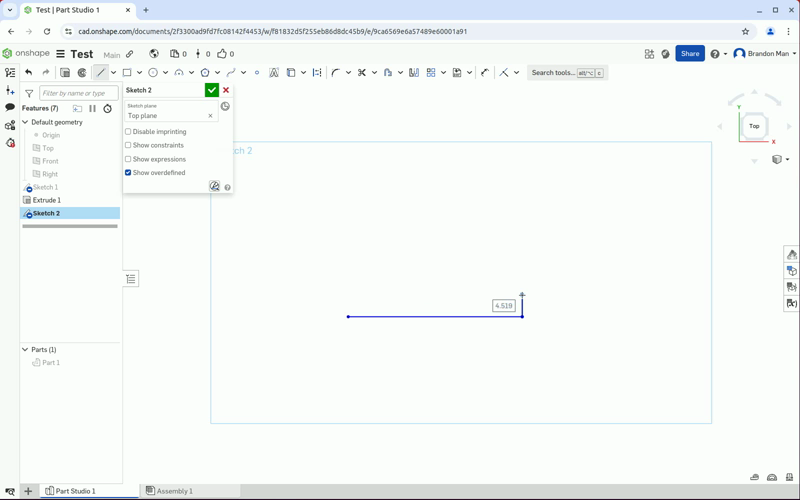
mouse_move(348, 294)
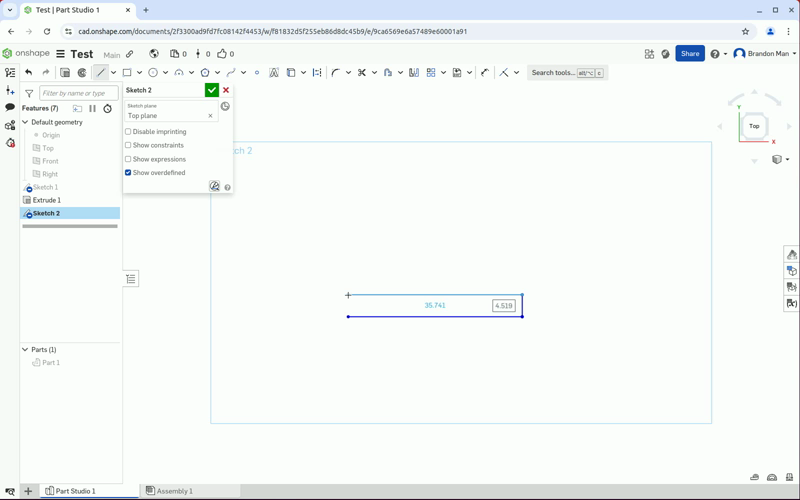
click(348, 294)
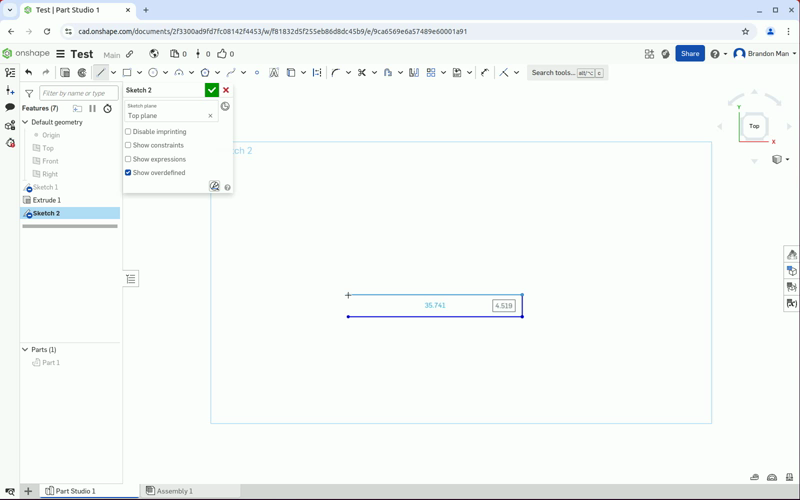
key_up(shift)
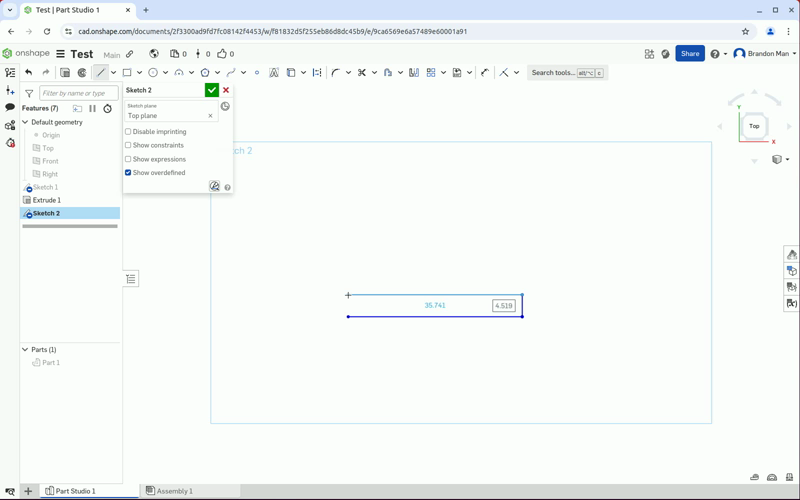
mouse_move(378, 294)
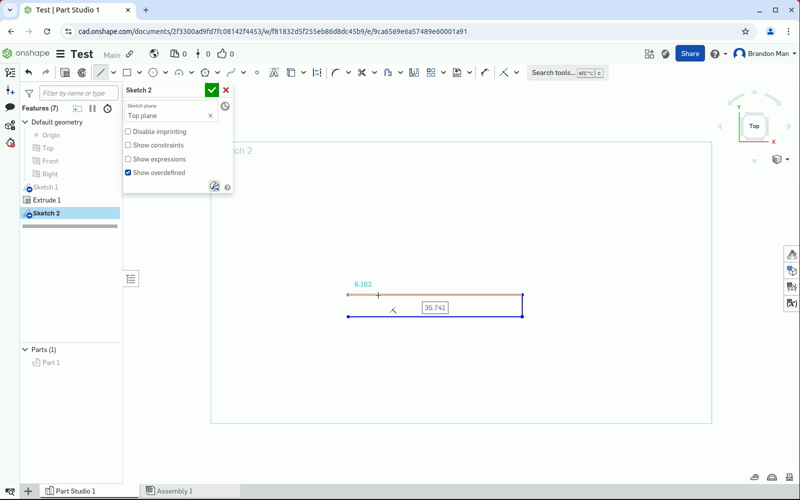
key_down(shift)
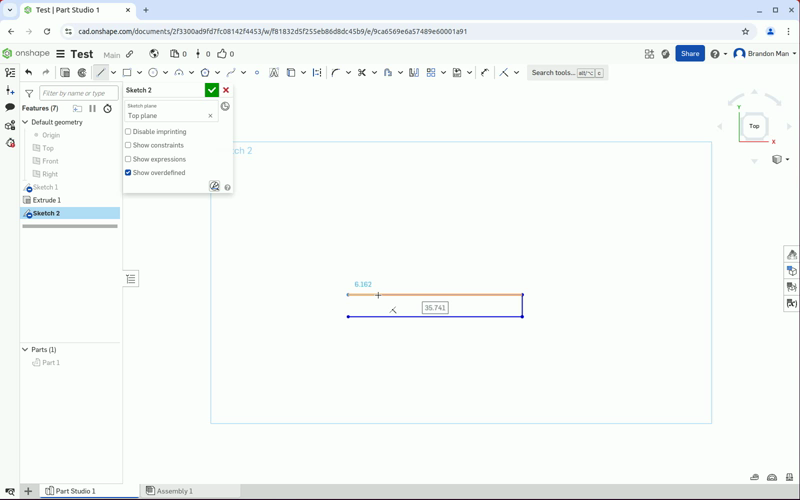
mouse_move(348, 316)
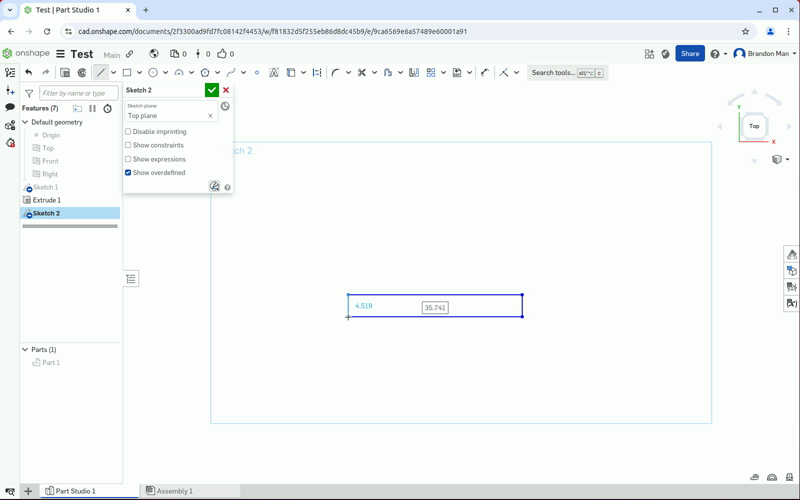
key_up(shift)
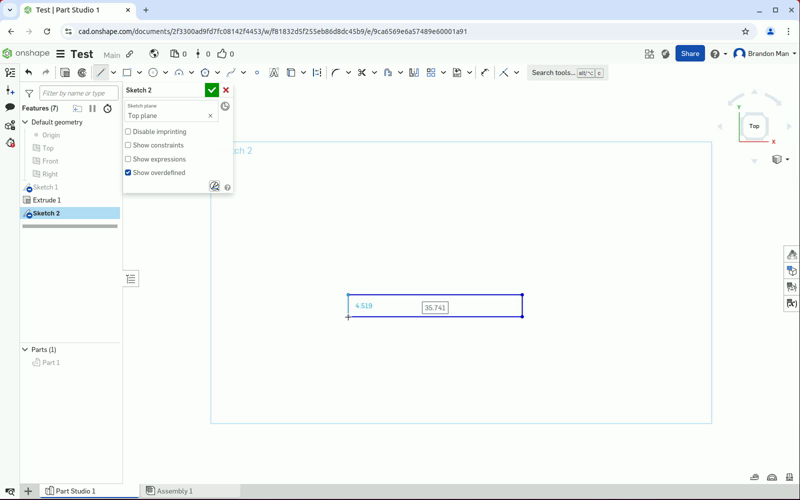
click(348, 316)
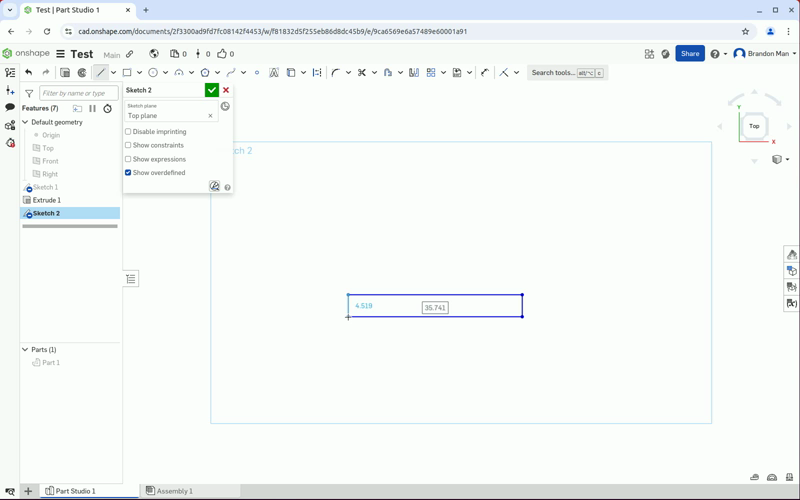
key(esc)
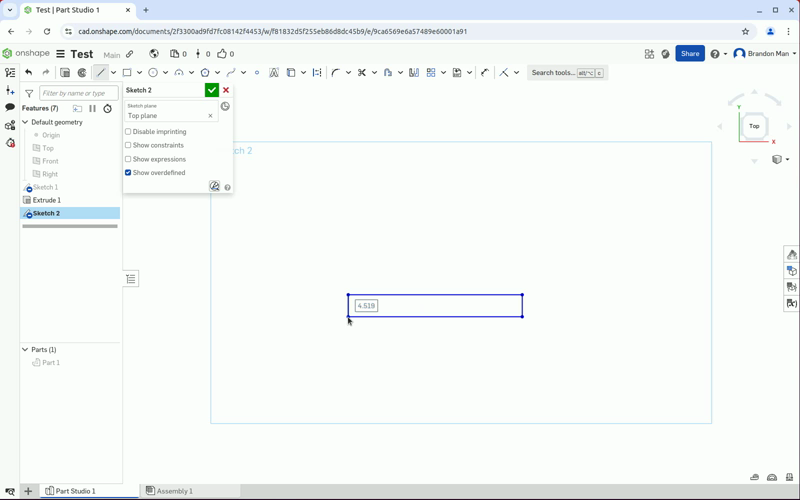
mouse_move(369, 301)
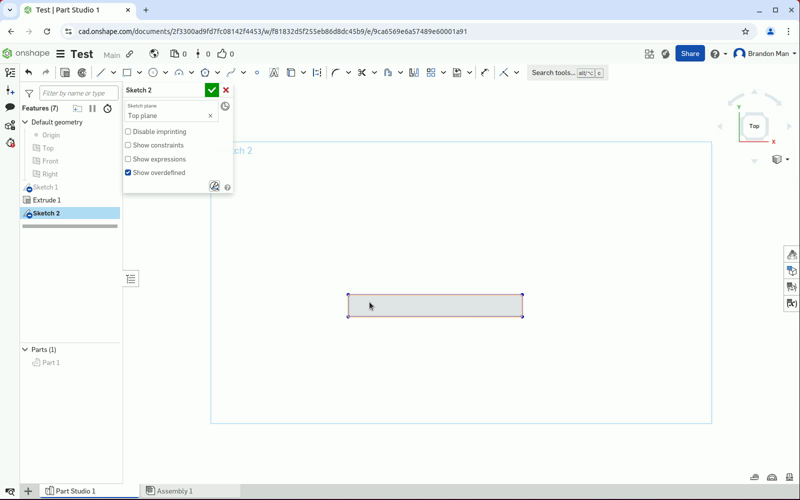
click(369, 301)
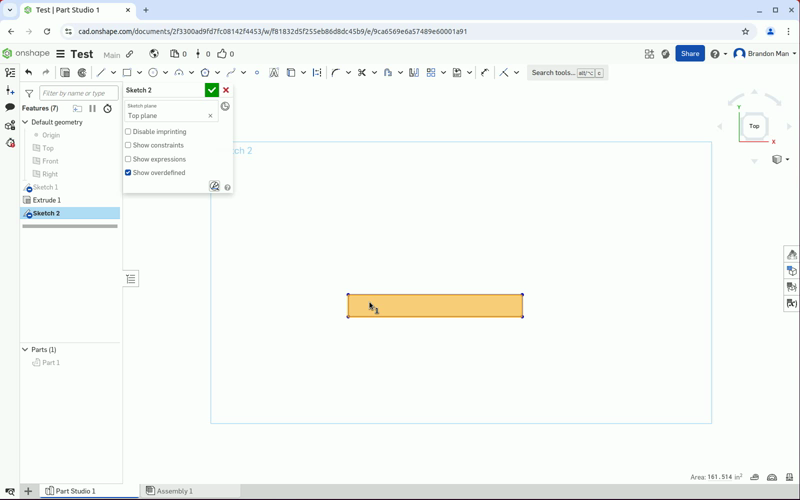
mouse_move(73, 352)
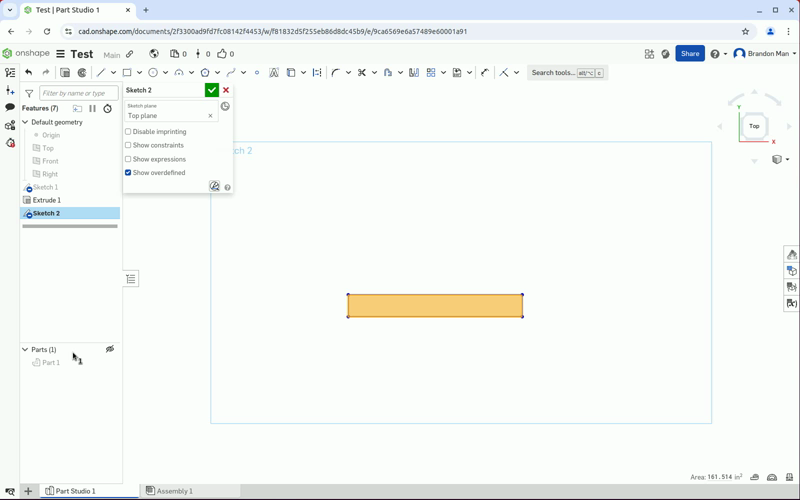
key(shift+y)
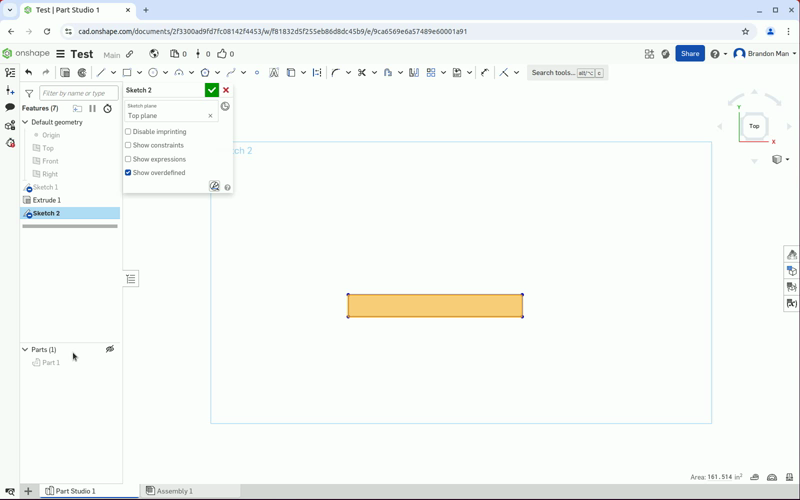
key(shift+e)
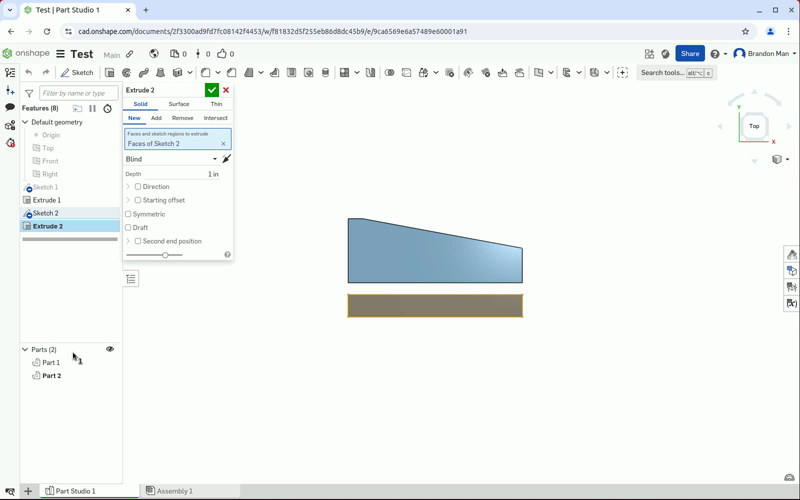
mouse_move(143, 106)
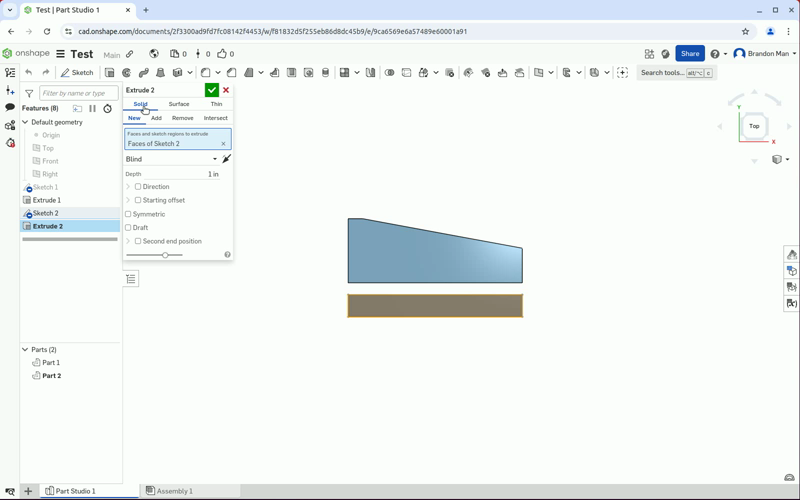
click(143, 106)
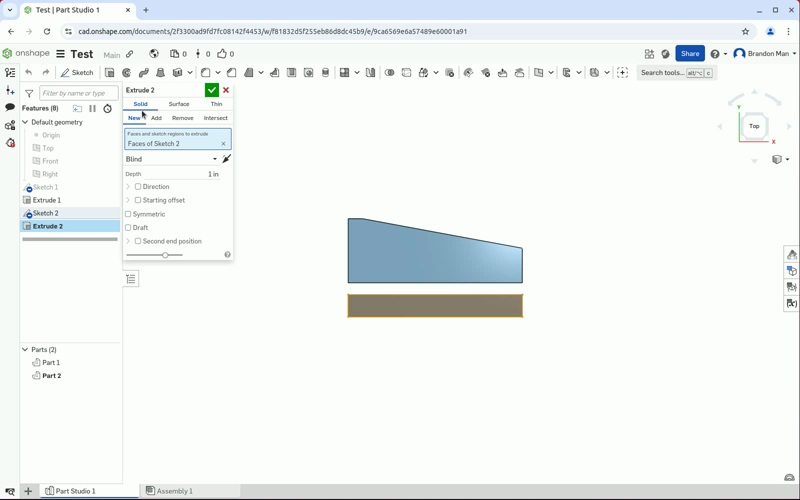
mouse_move(137, 120)
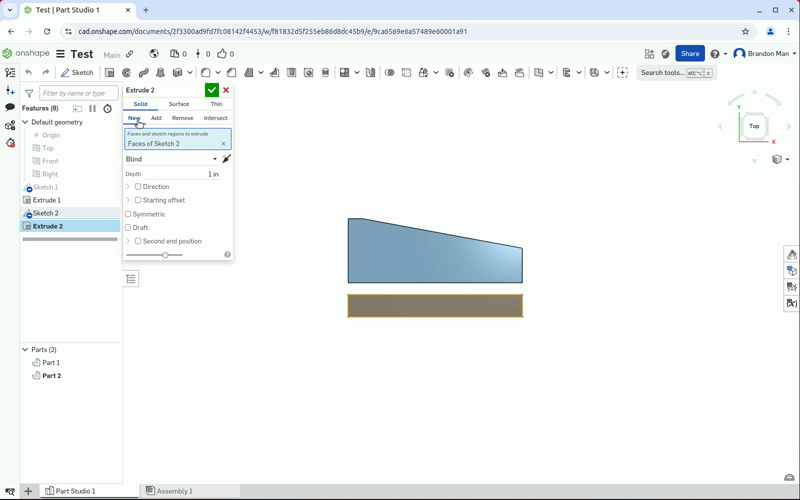
click(137, 120)
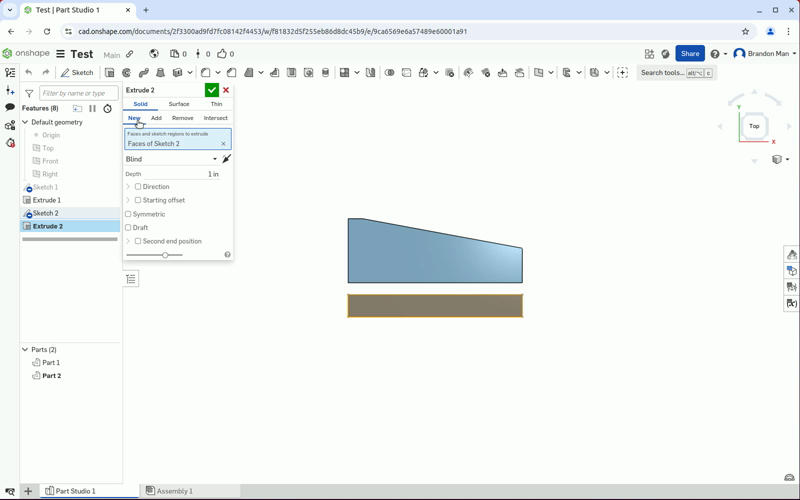
key(tab, 4)
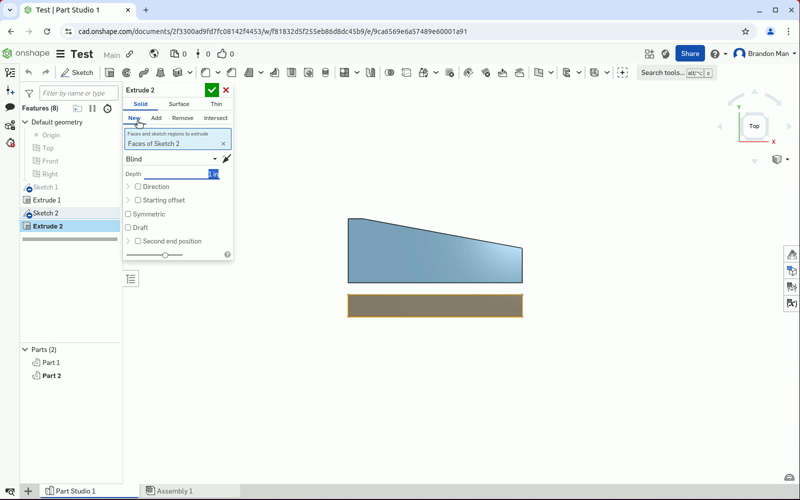
text(1.685)
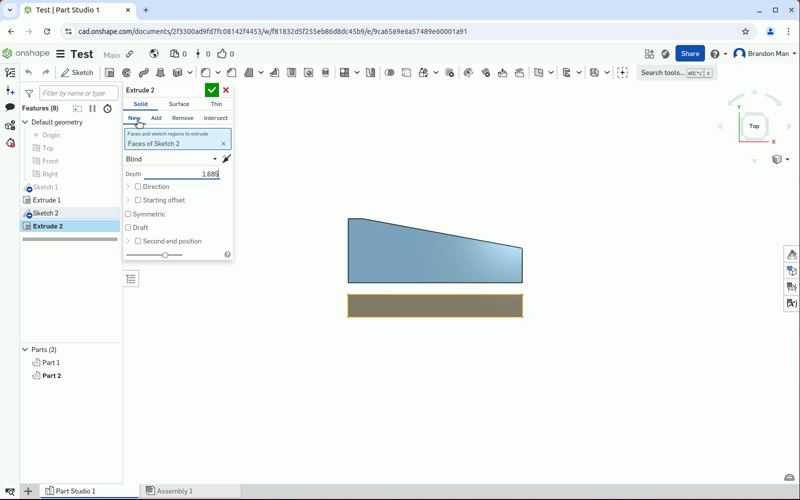
key(enter)
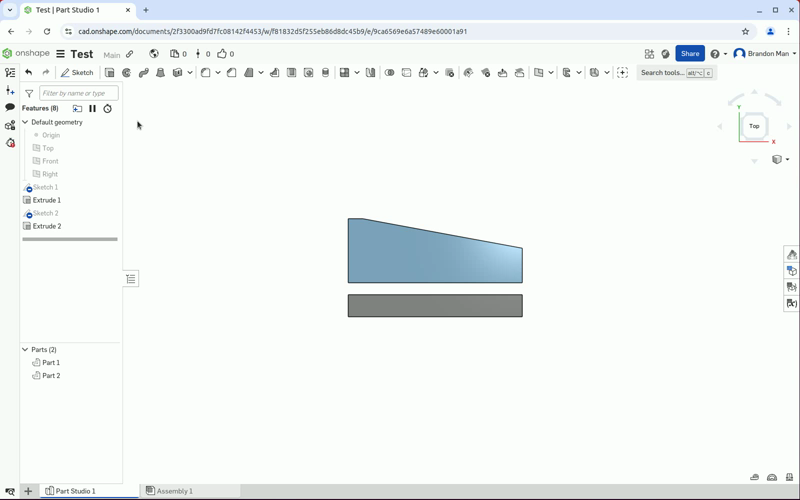
key(shift+h)
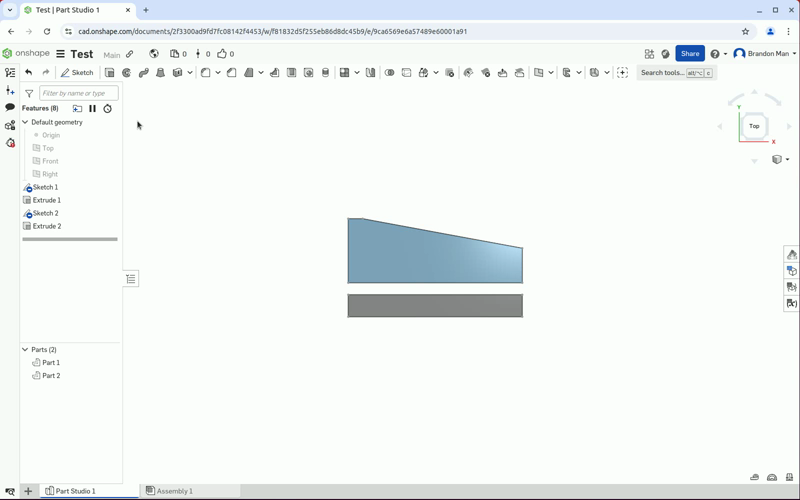
key(shift+h)
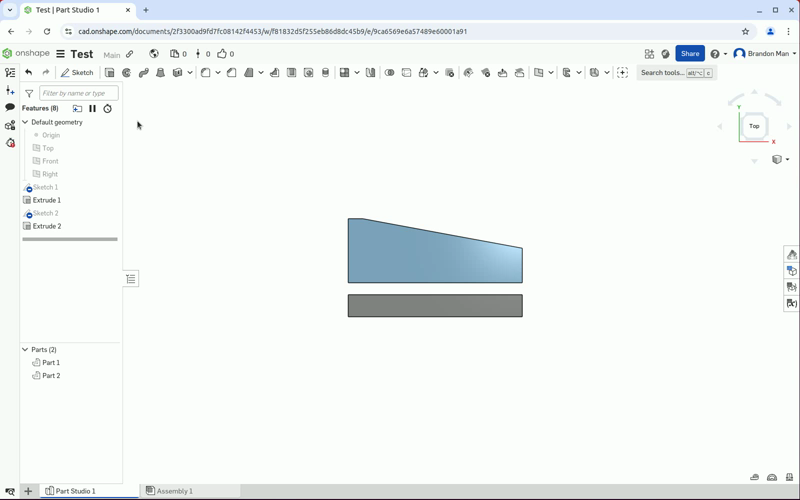
mouse_move(73, 189)
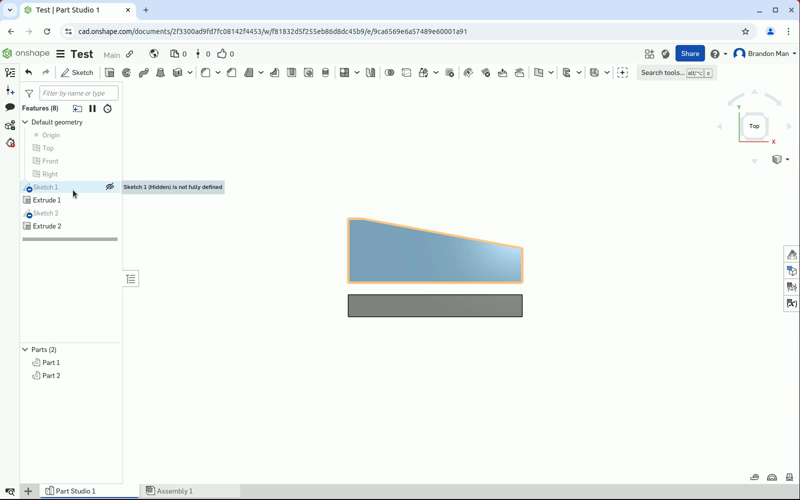
click(73, 189)
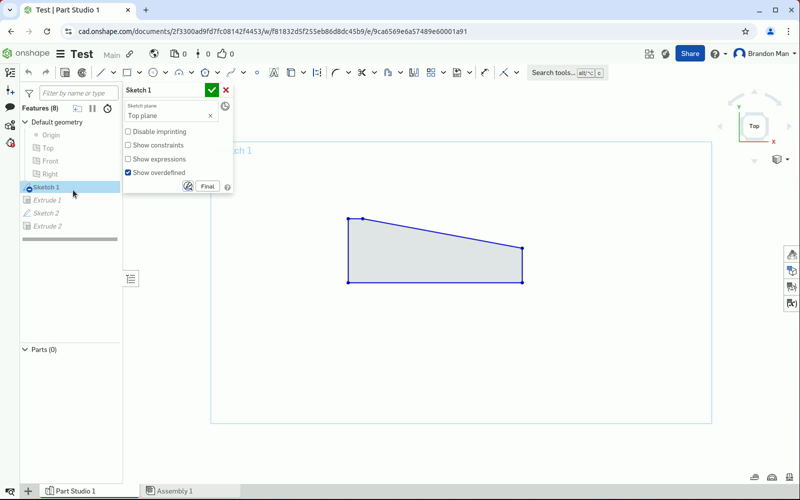
mouse_move(229, 92)
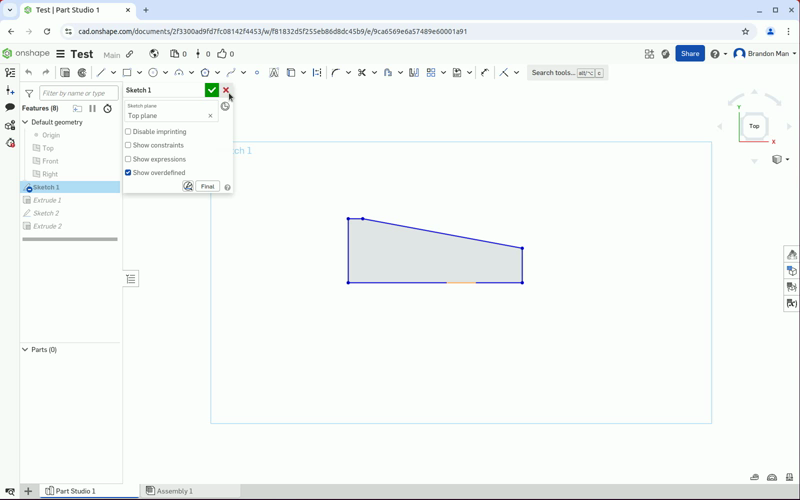
click(229, 92)
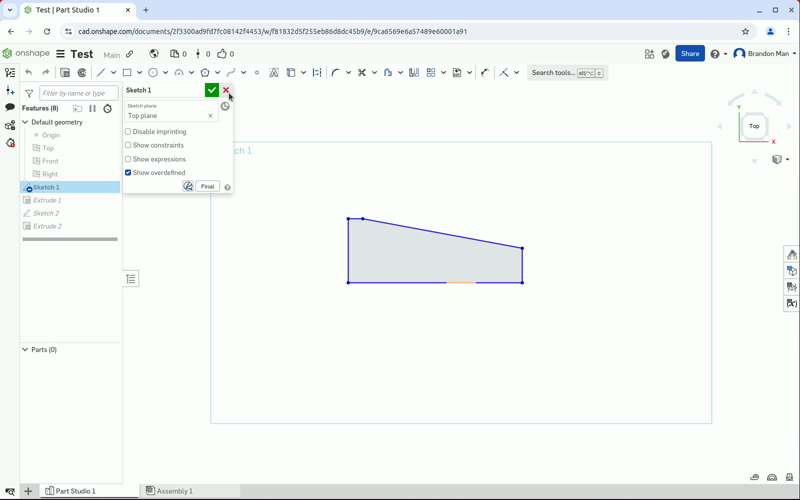
key(shift+s)
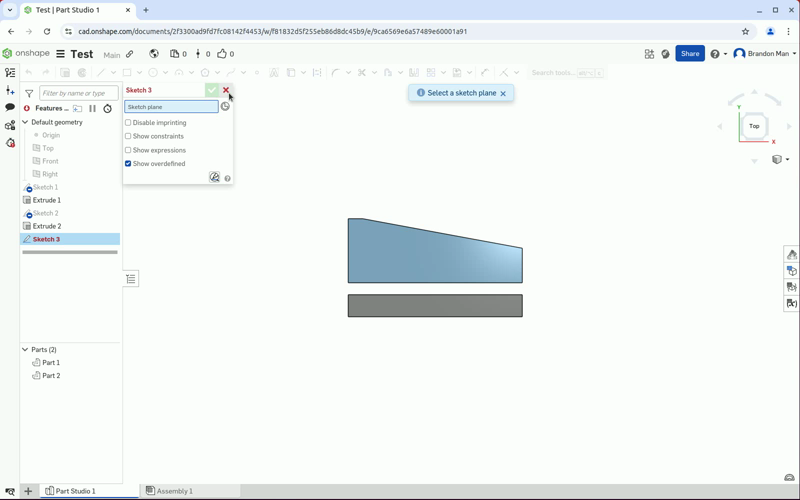
mouse_move(73, 150)
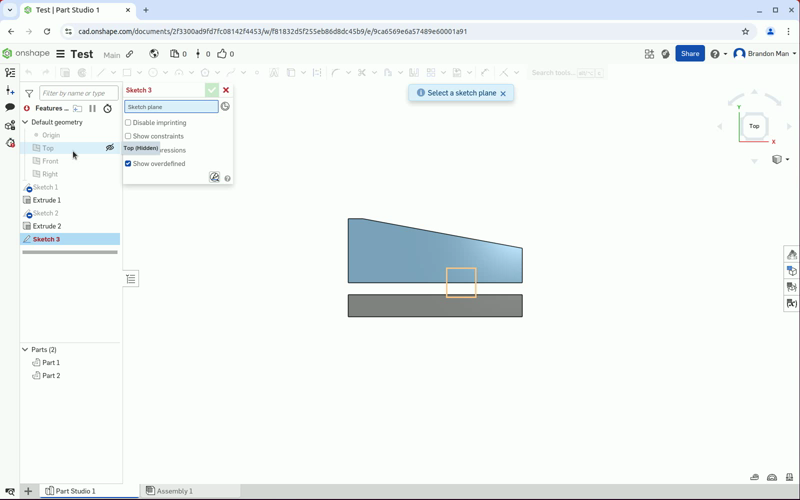
click(73, 150)
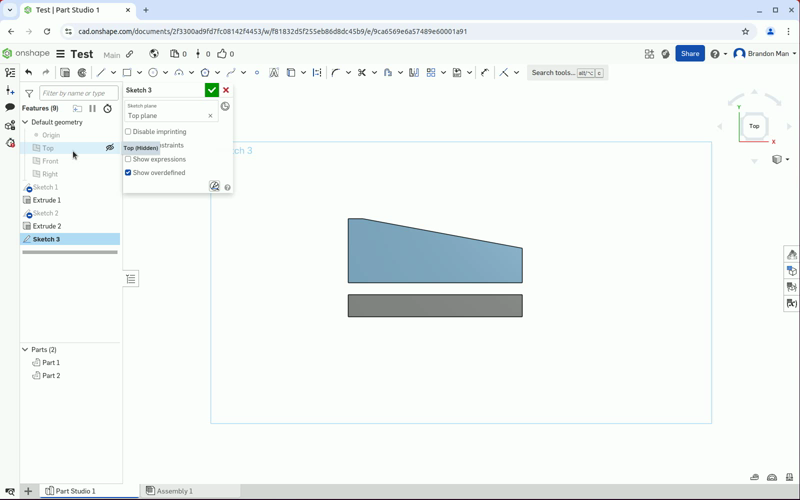
mouse_move(73, 352)
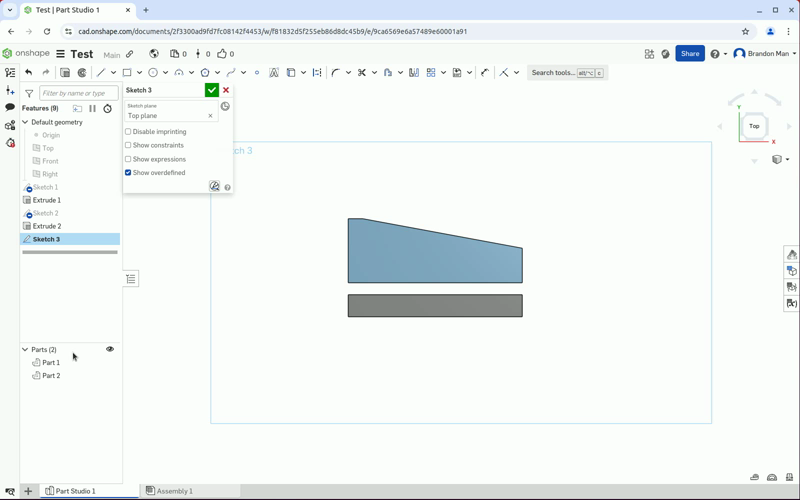
key(y)
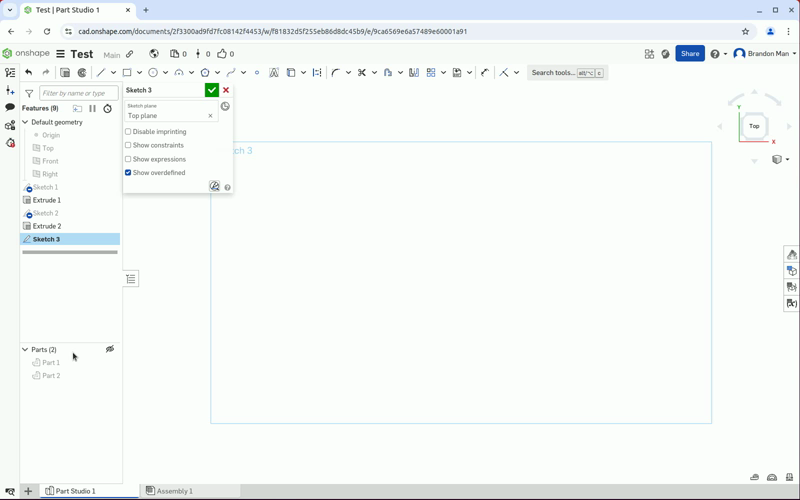
key(l)
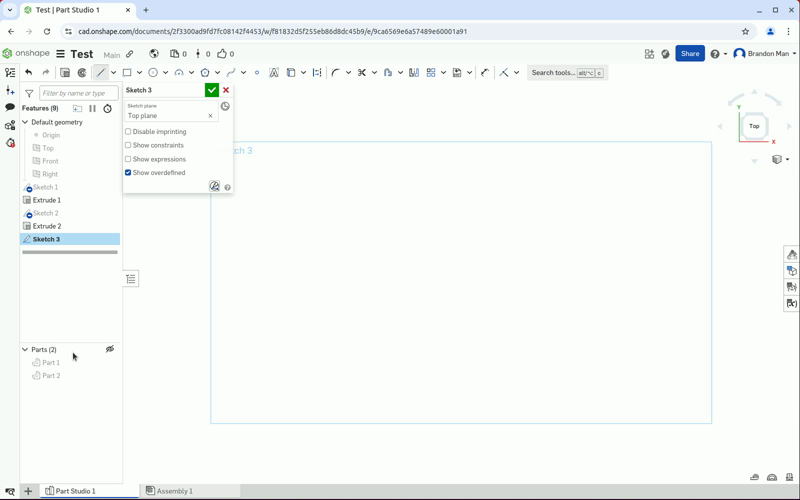
key_down(shift)
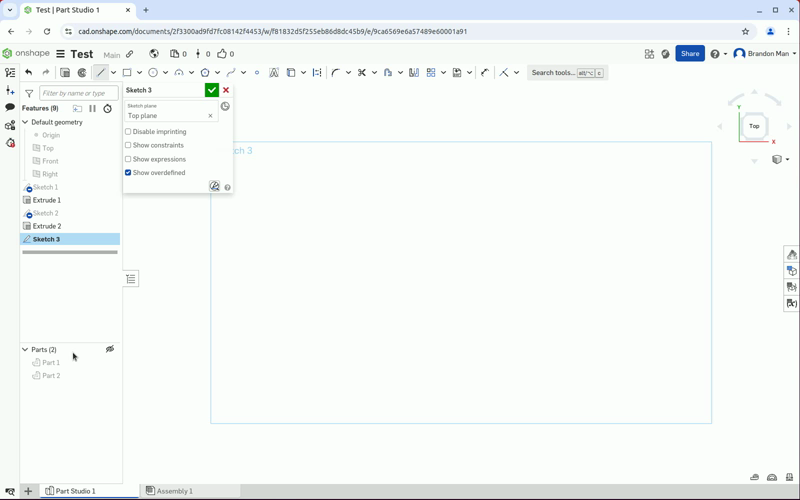
mouse_move(348, 295)
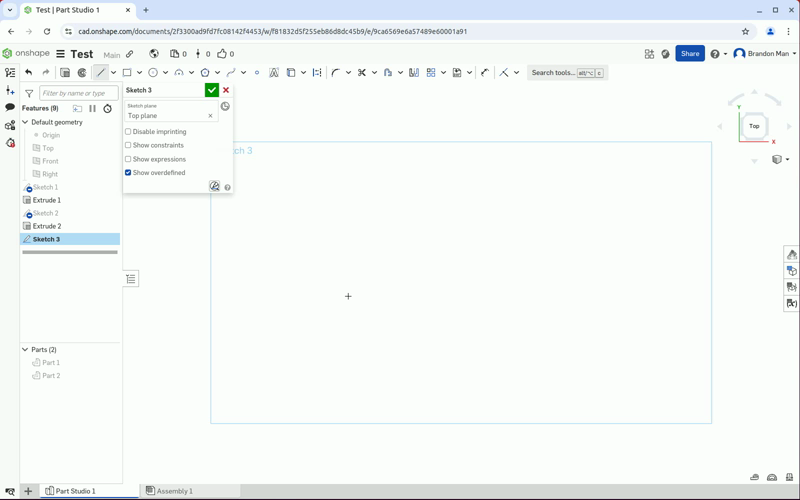
click(348, 295)
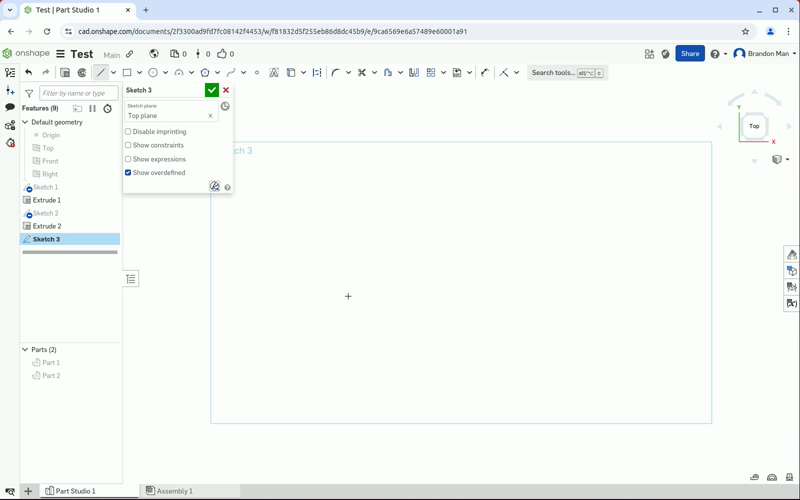
key_up(shift)
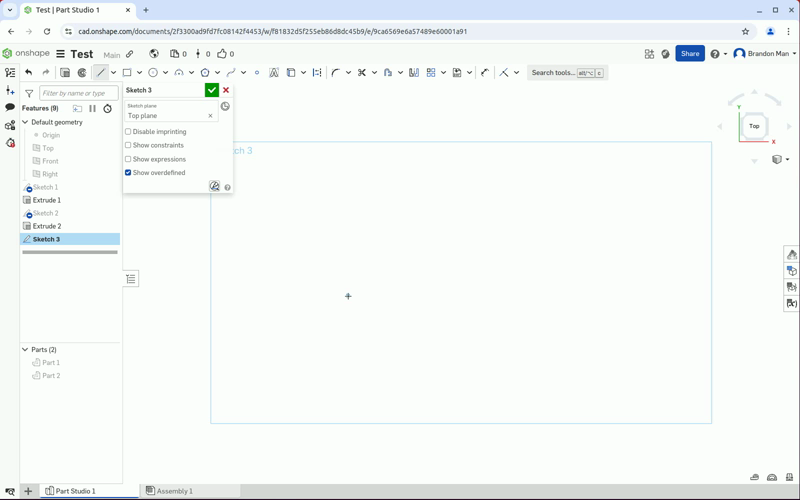
key_down(shift)
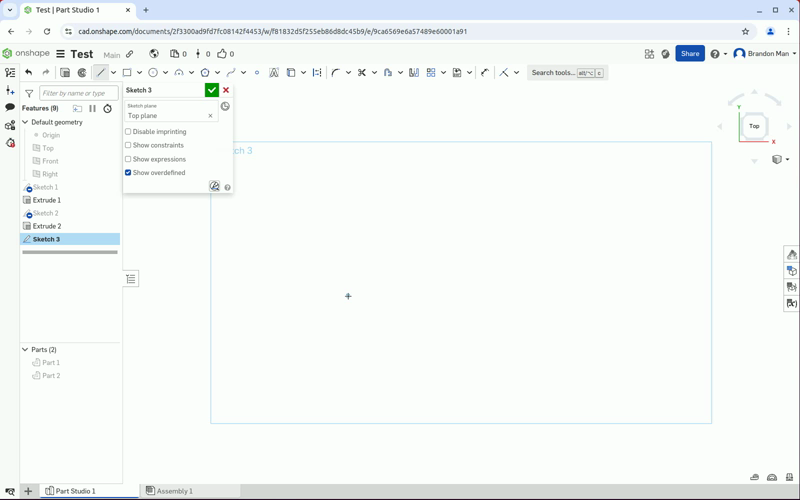
mouse_move(522, 295)
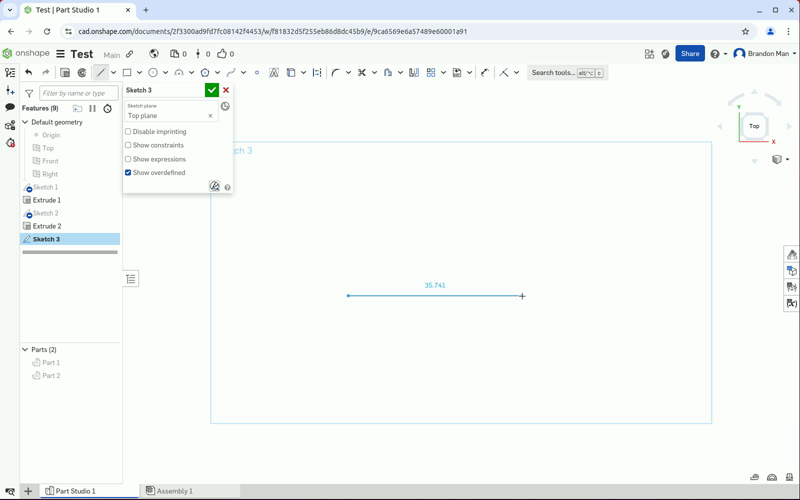
click(522, 295)
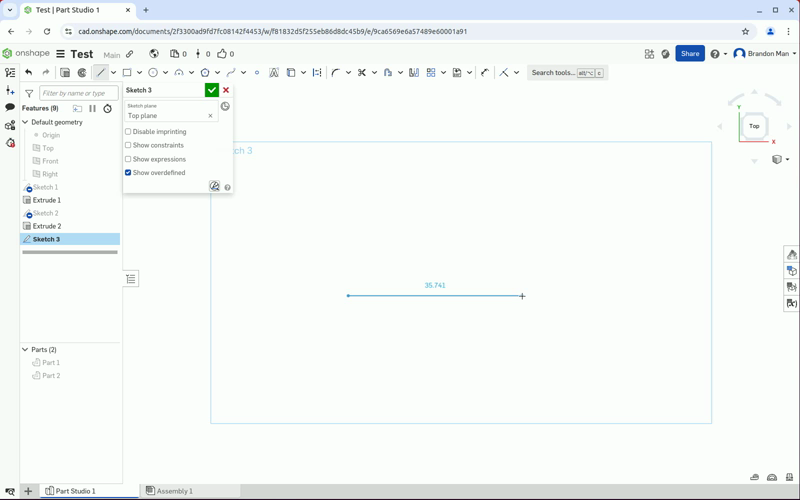
key_up(shift)
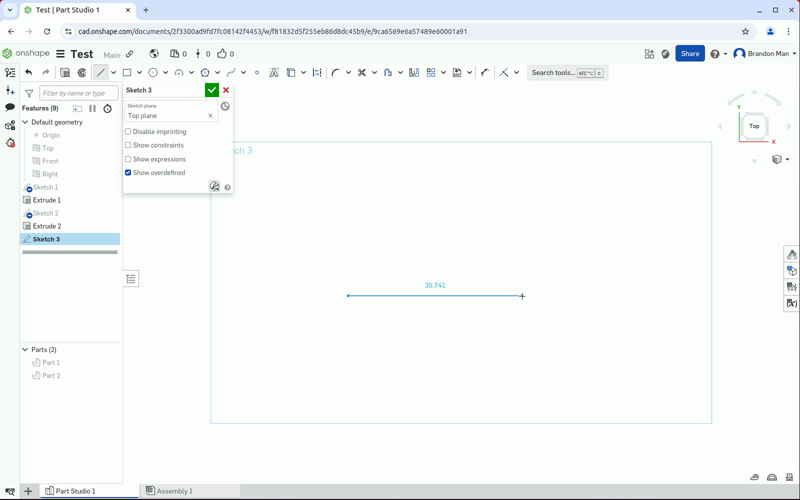
key_down(shift)
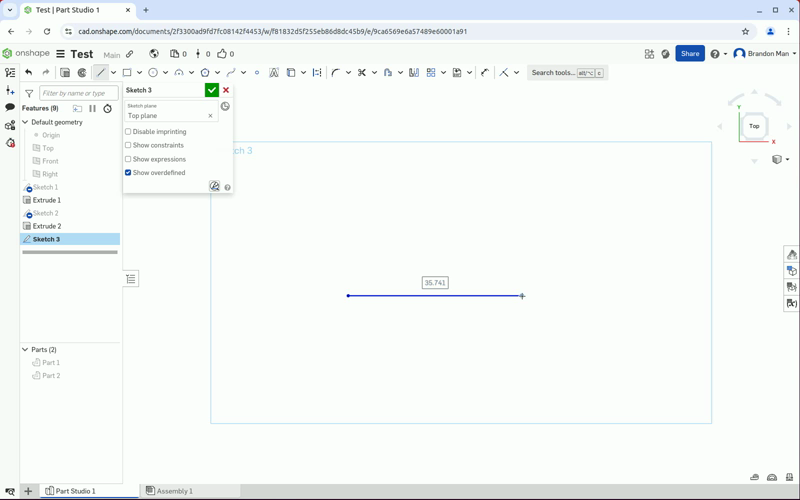
mouse_move(552, 295)
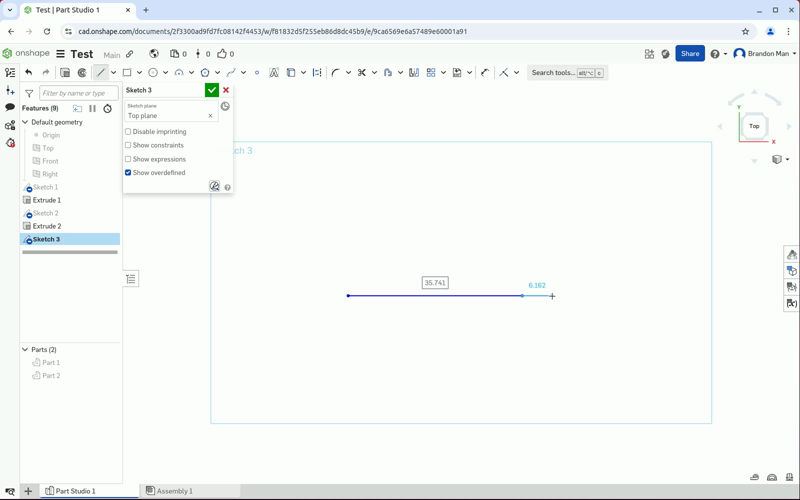
mouse_move(522, 282)
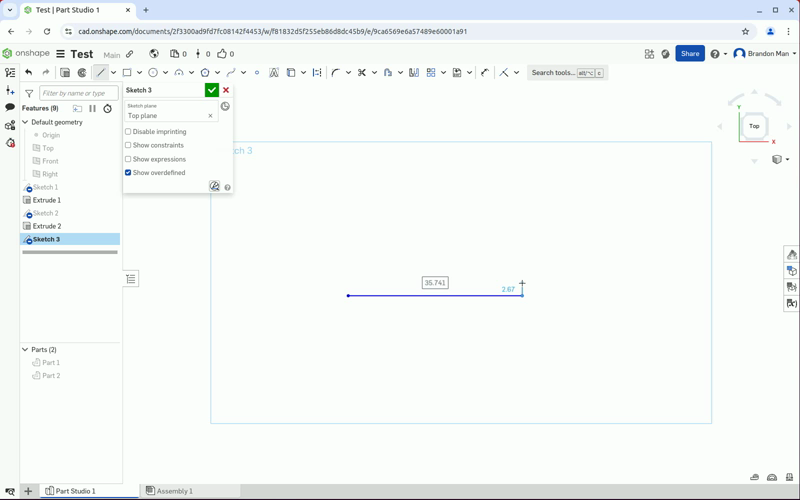
click(522, 282)
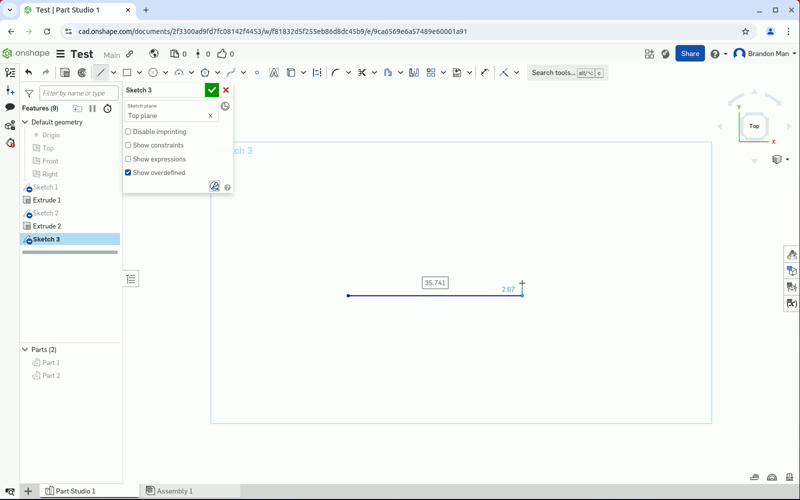
key_up(shift)
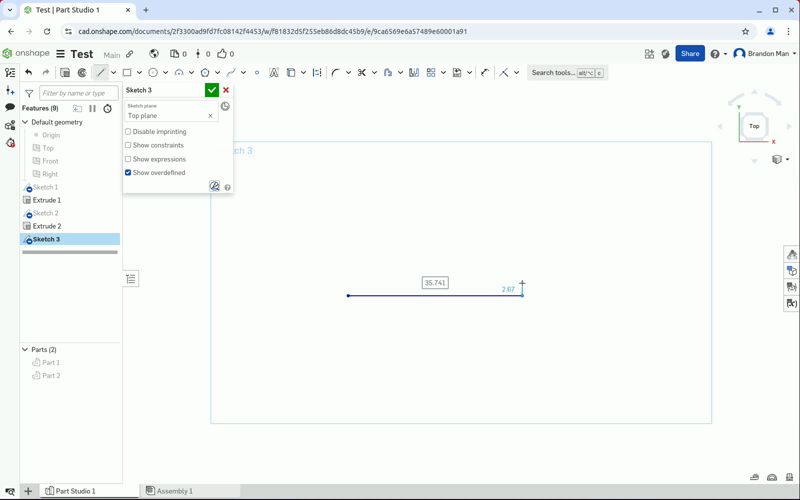
key_down(shift)
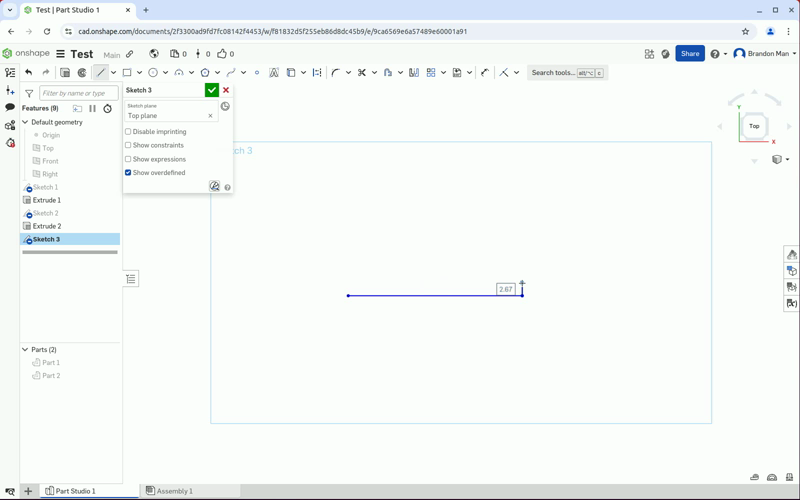
mouse_move(348, 282)
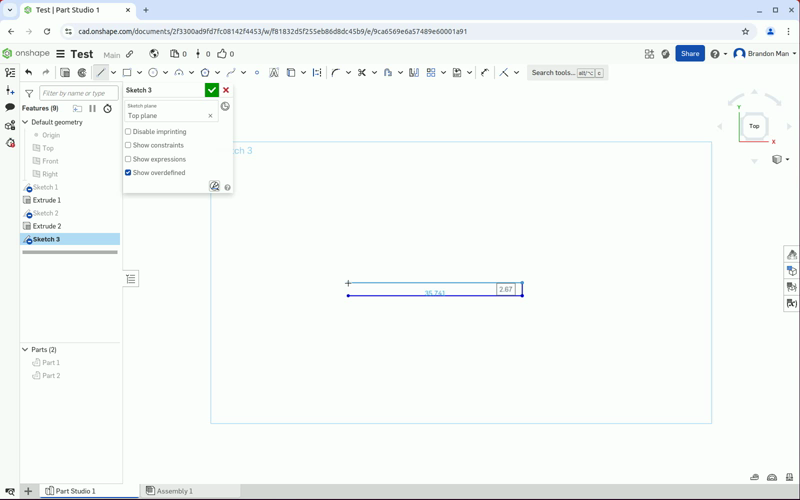
click(348, 282)
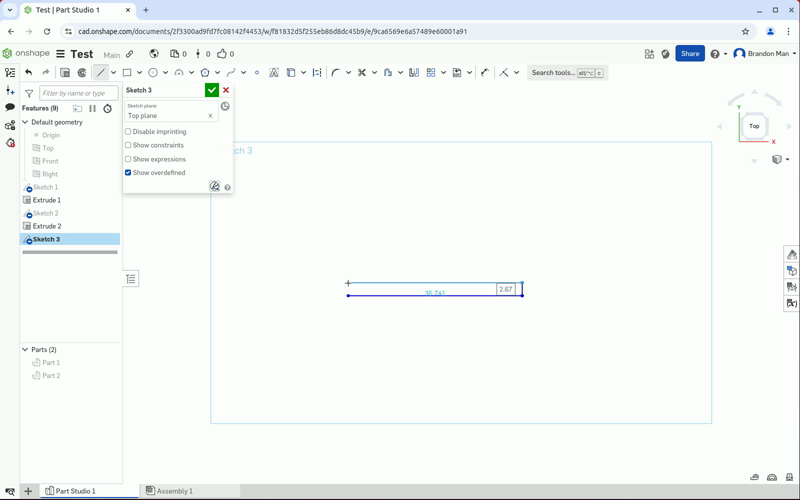
key_up(shift)
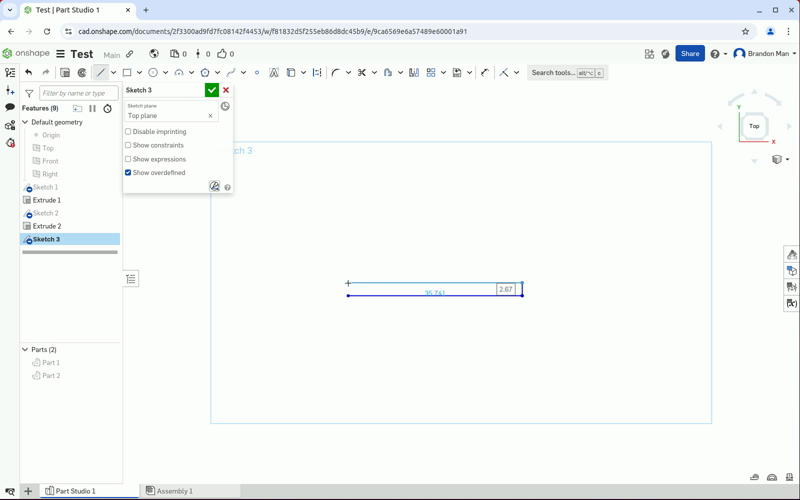
mouse_move(378, 282)
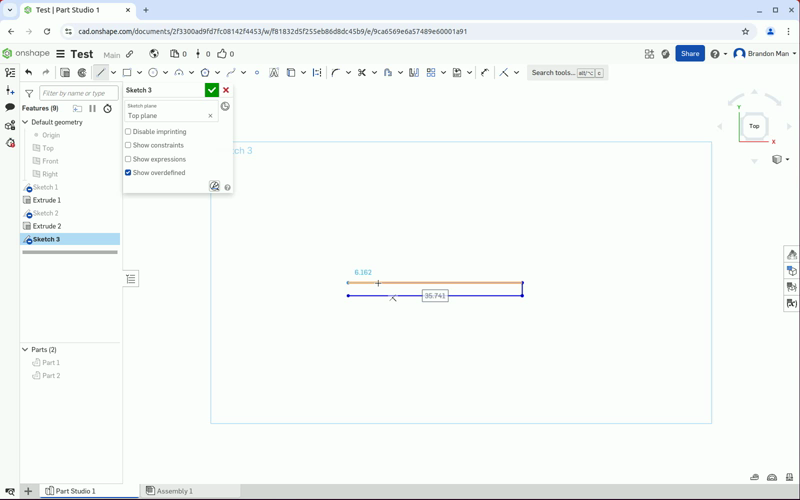
key_down(shift)
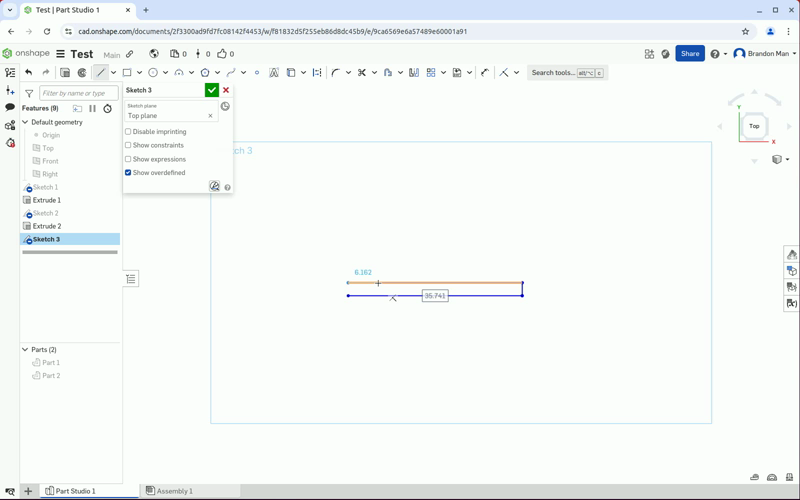
mouse_move(348, 295)
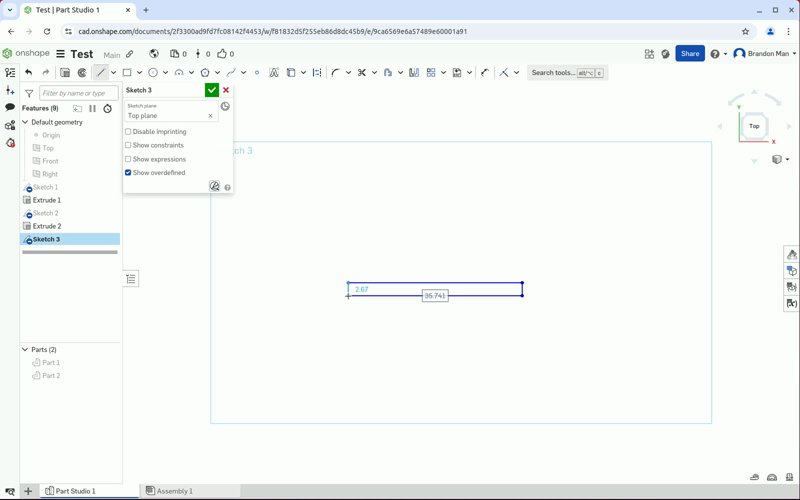
key_up(shift)
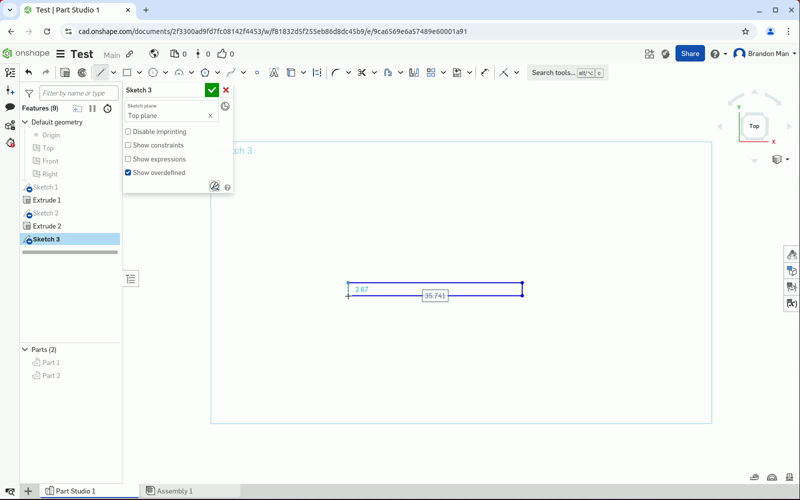
click(348, 295)
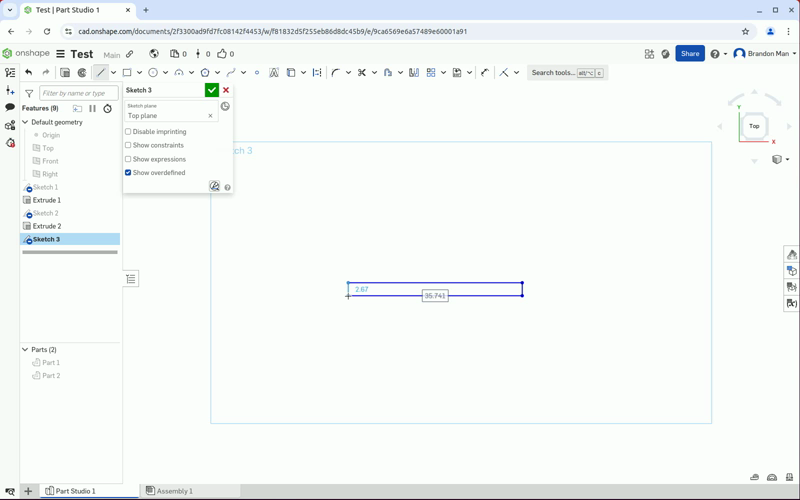
key(esc)
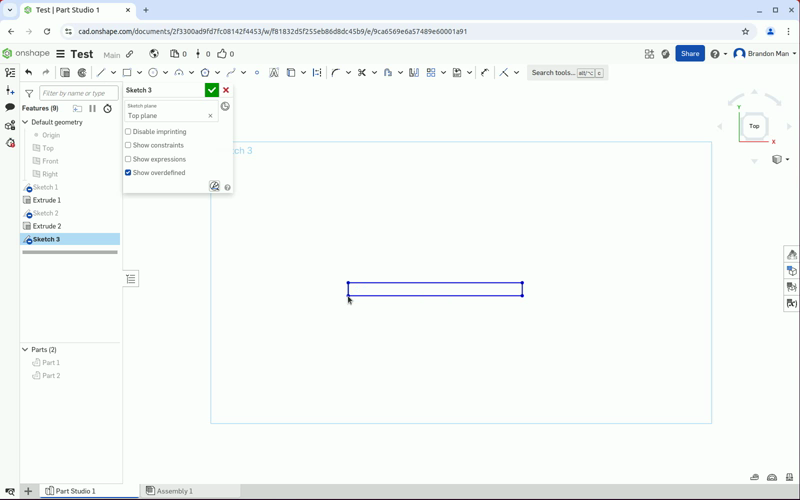
mouse_move(460, 286)
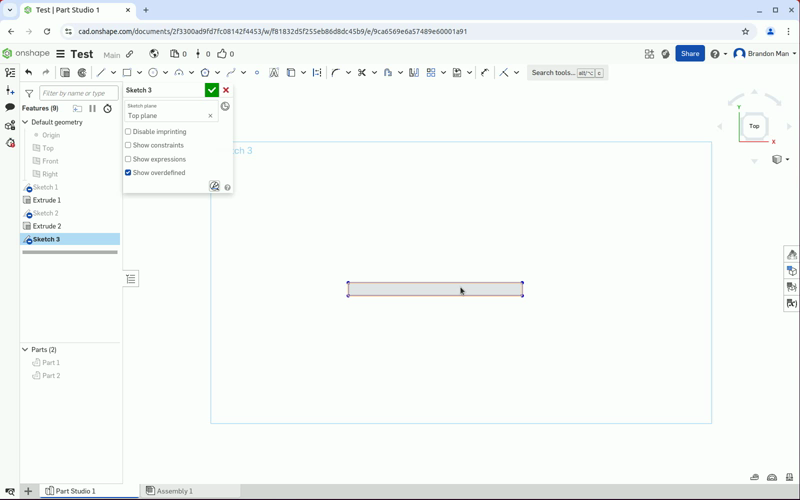
click(460, 286)
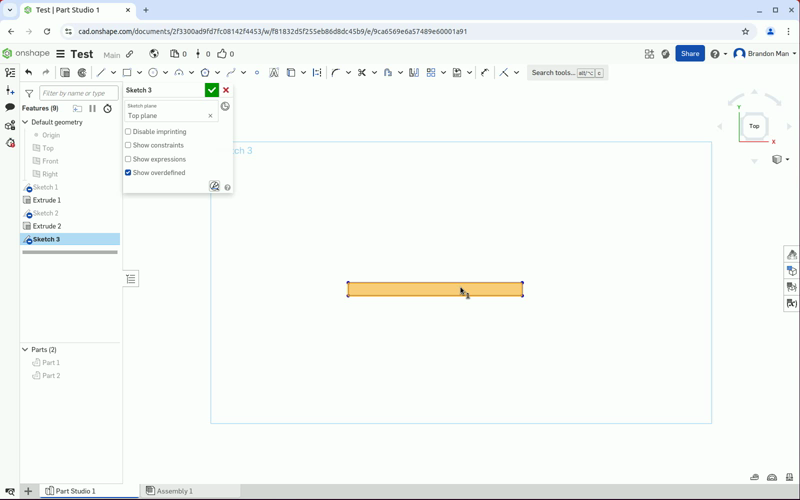
mouse_move(73, 352)
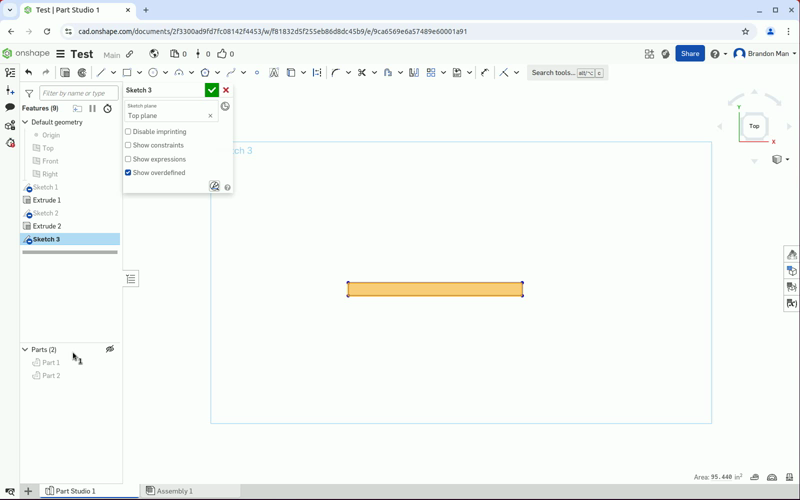
key(shift+y)
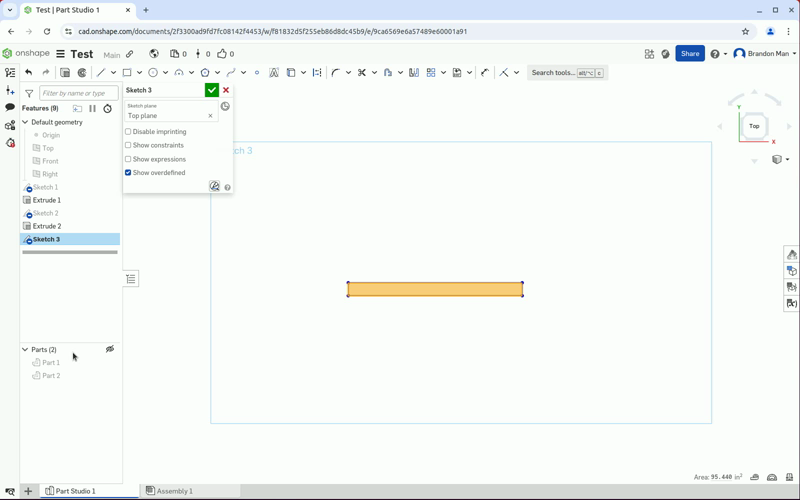
key(shift+e)
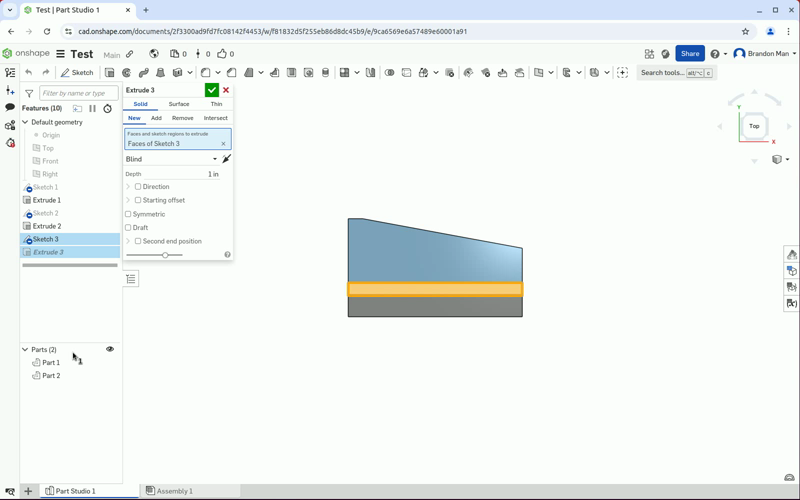
mouse_move(143, 106)
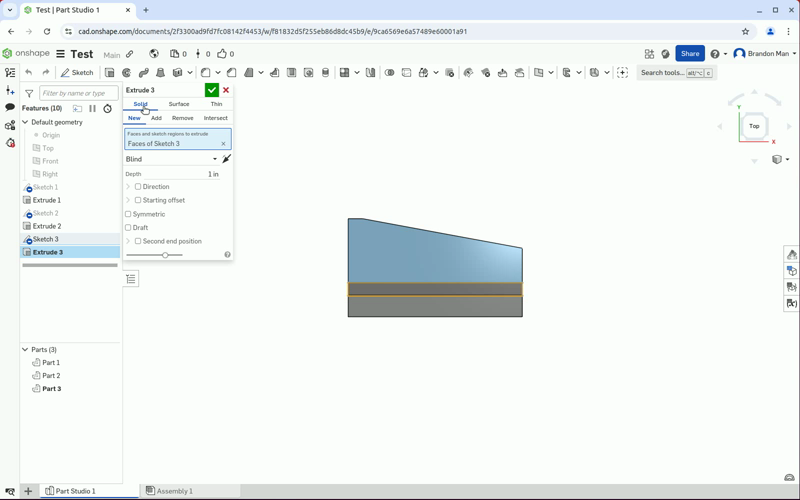
click(143, 106)
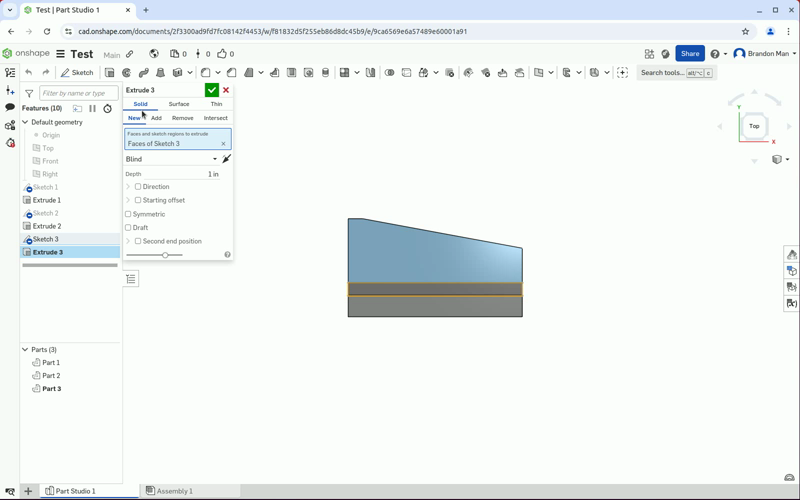
mouse_move(137, 120)
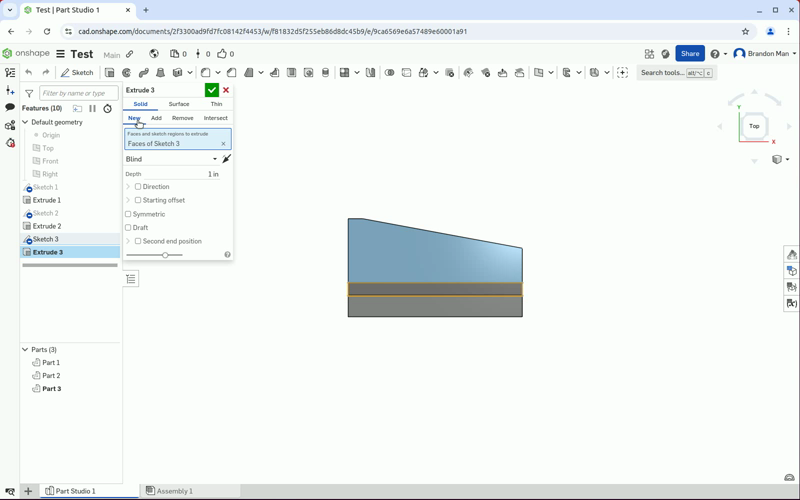
click(137, 120)
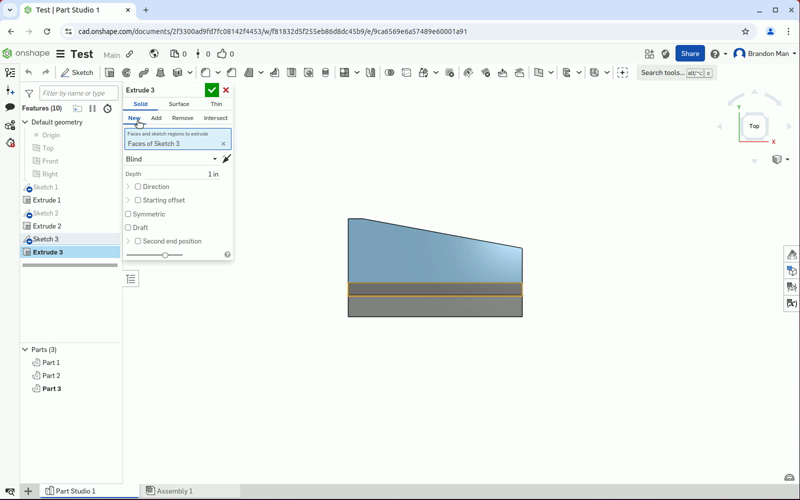
key(tab, 4)
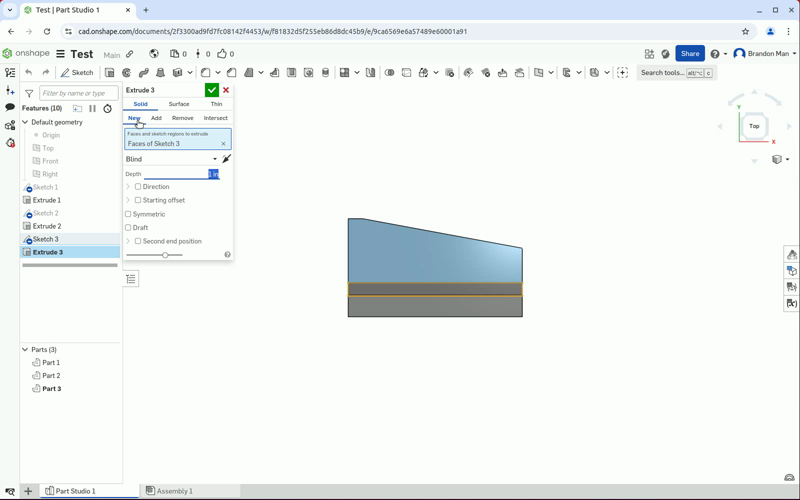
text(1.685)
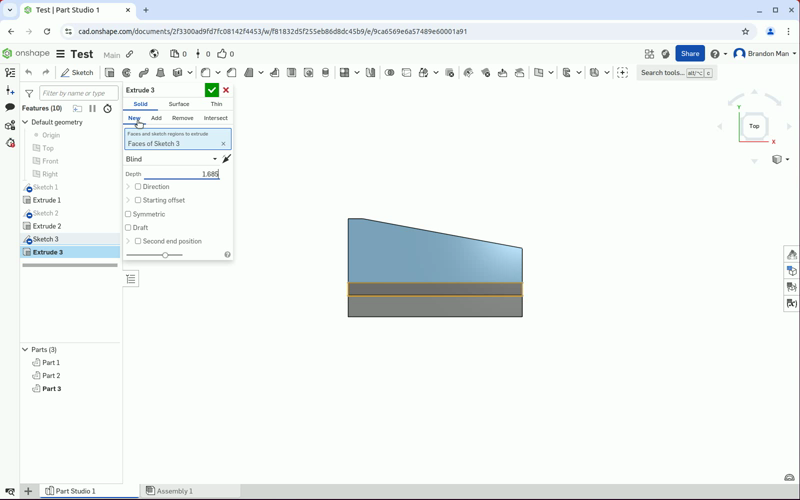
key(enter)
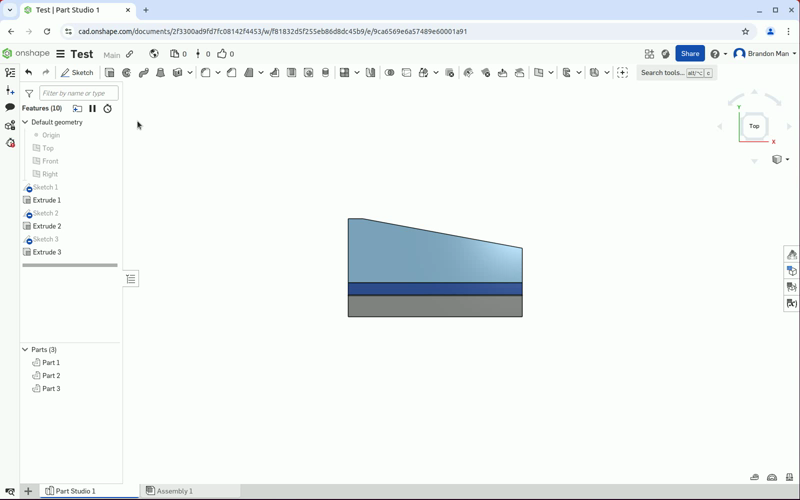
key(shift+h)
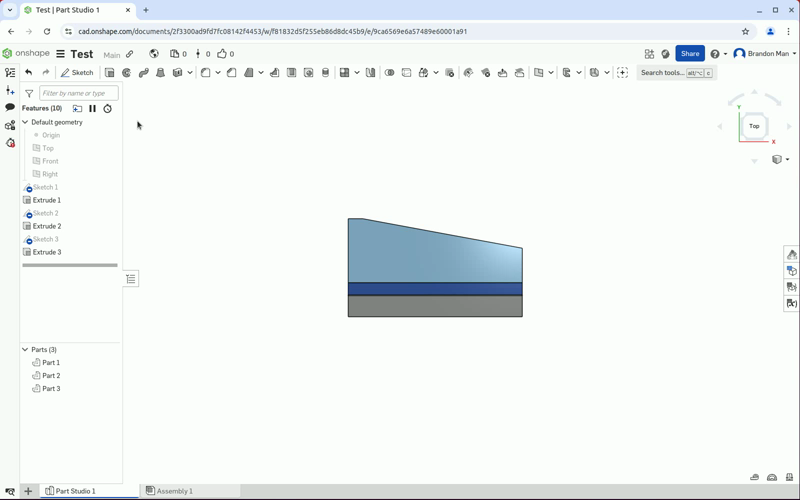
key(shift+h)
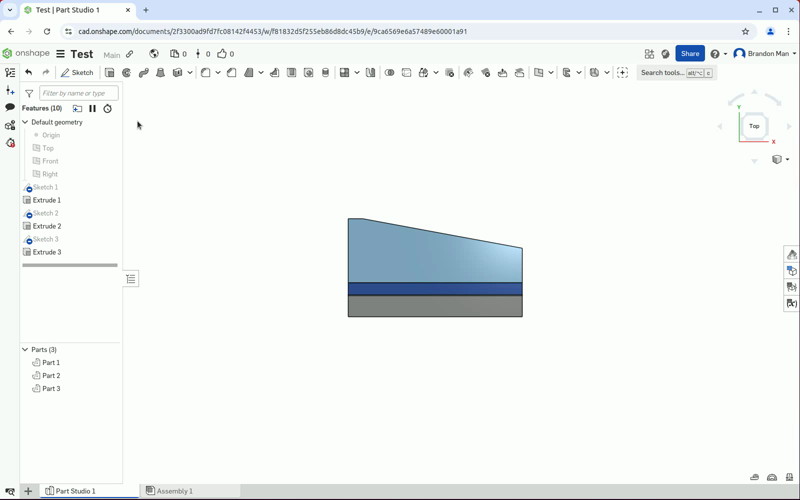
mouse_move(73, 189)
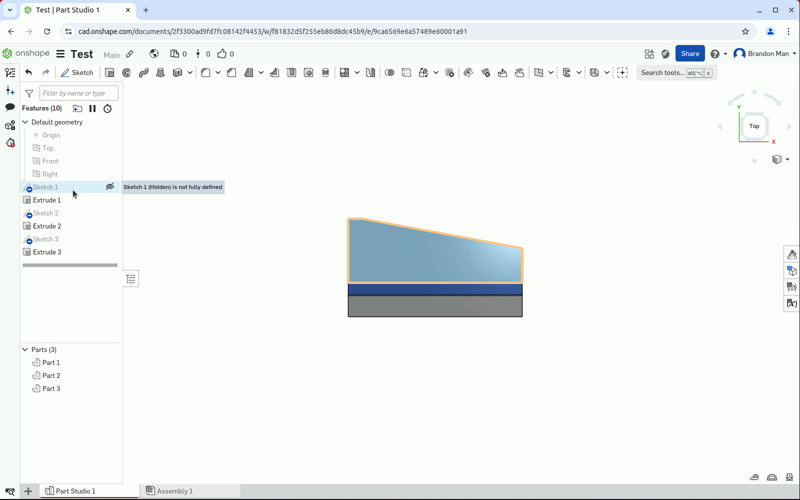
click(73, 189)
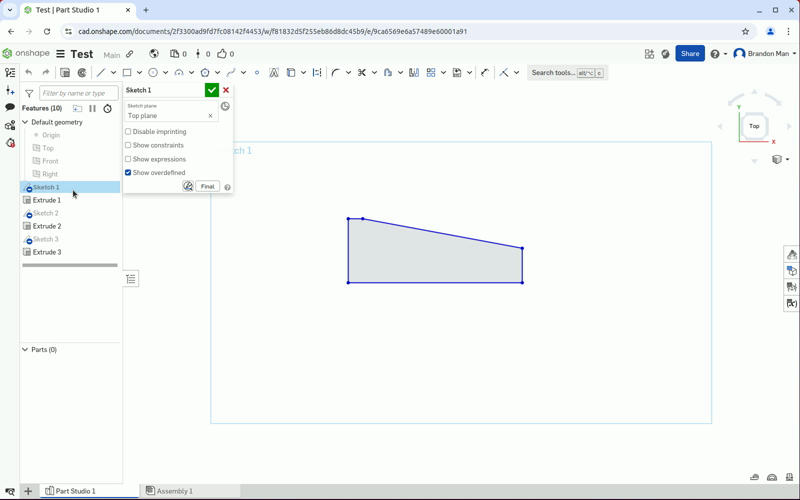
mouse_move(229, 92)
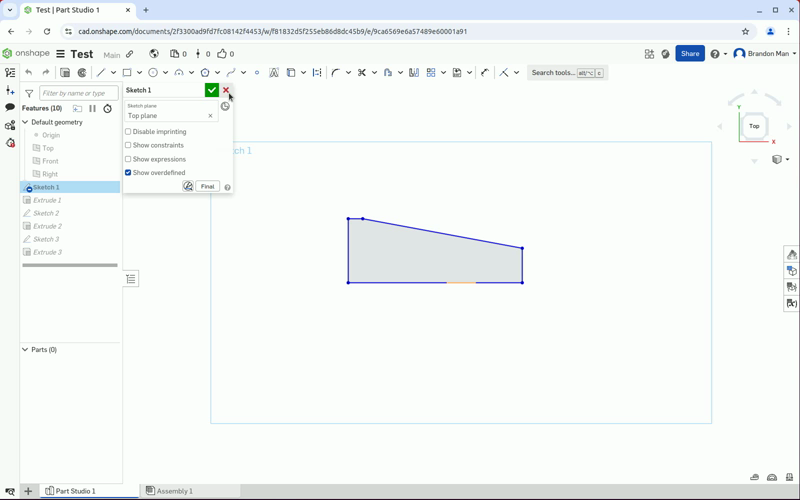
click(229, 92)
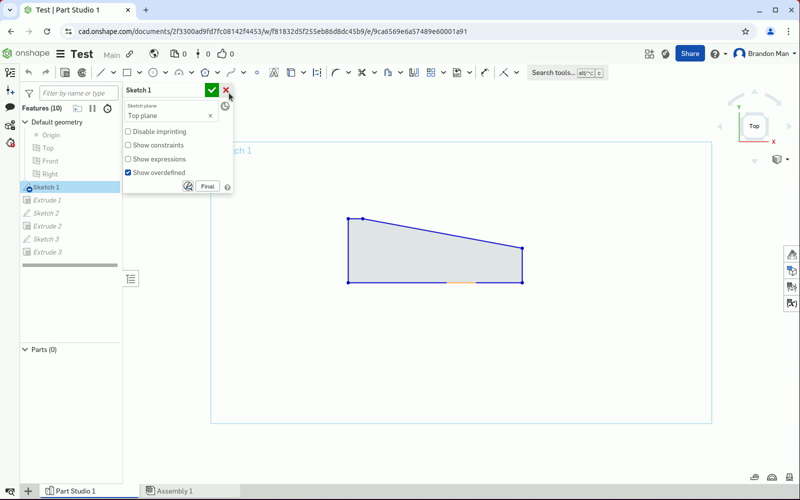
key(shift+s)
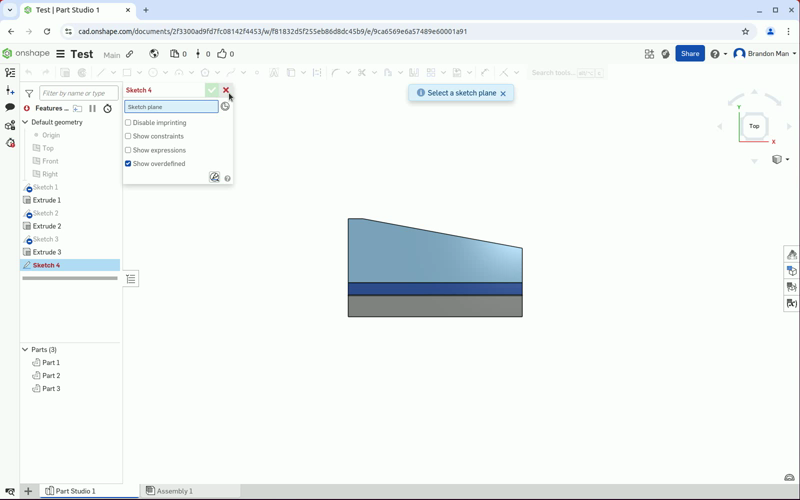
mouse_move(73, 150)
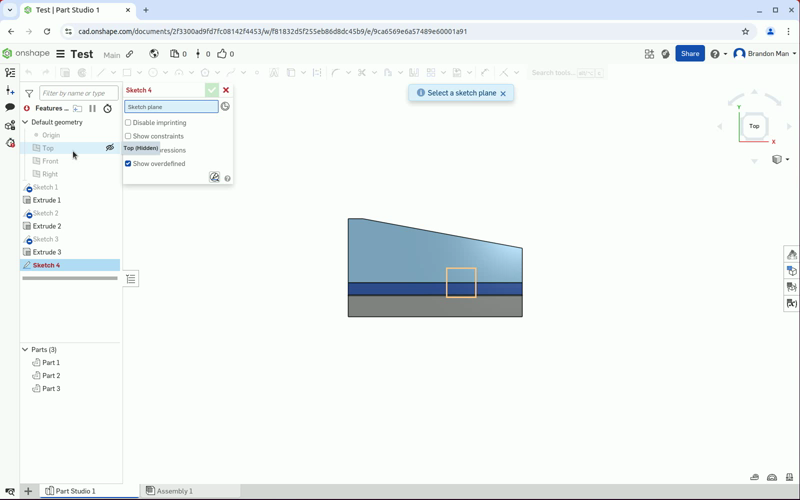
click(73, 150)
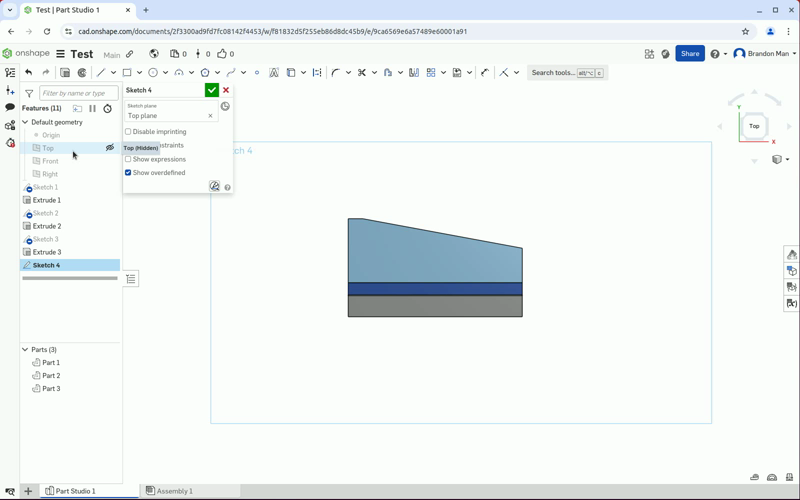
mouse_move(73, 352)
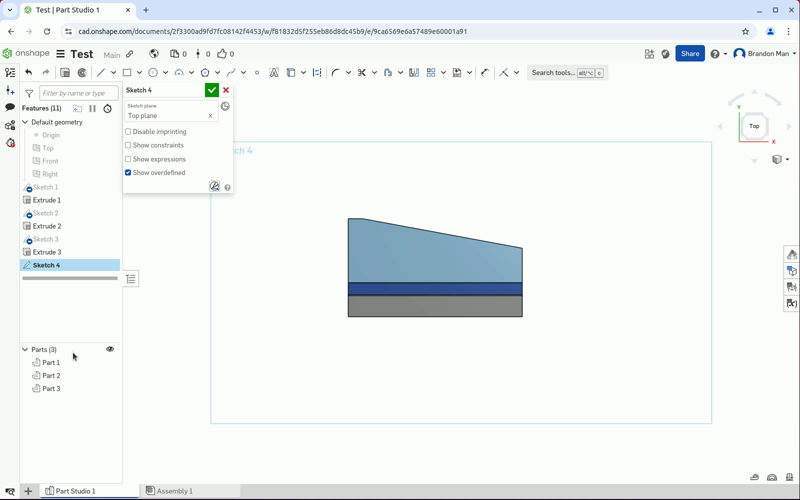
key(y)
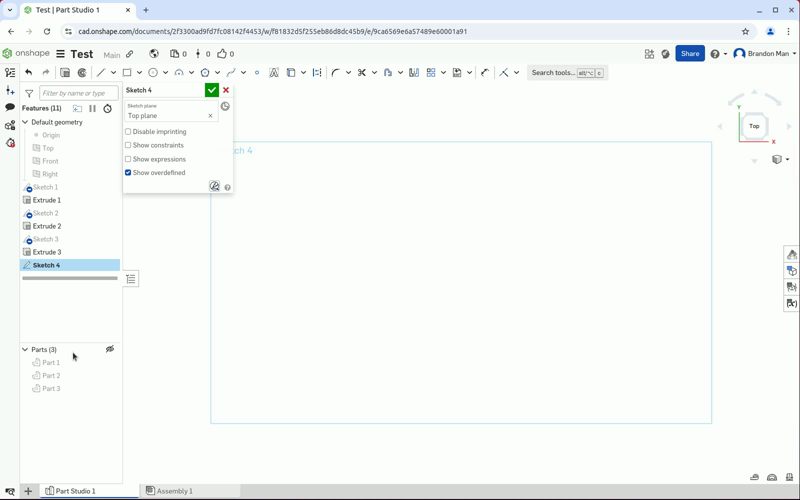
key(l)
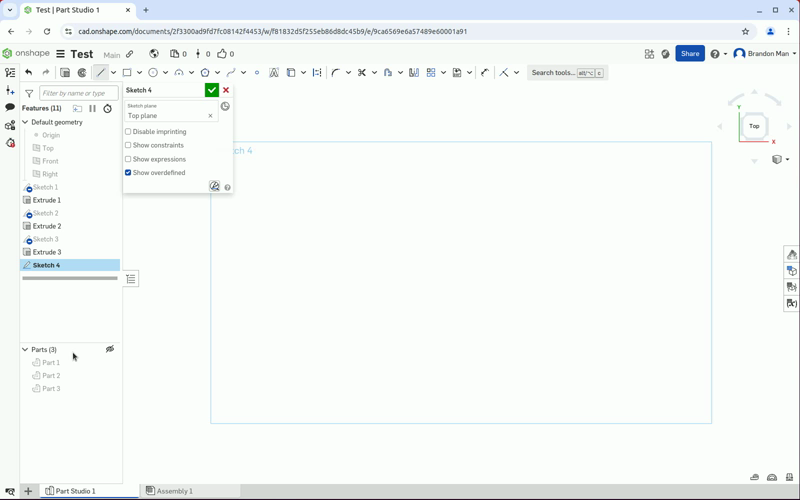
key_down(shift)
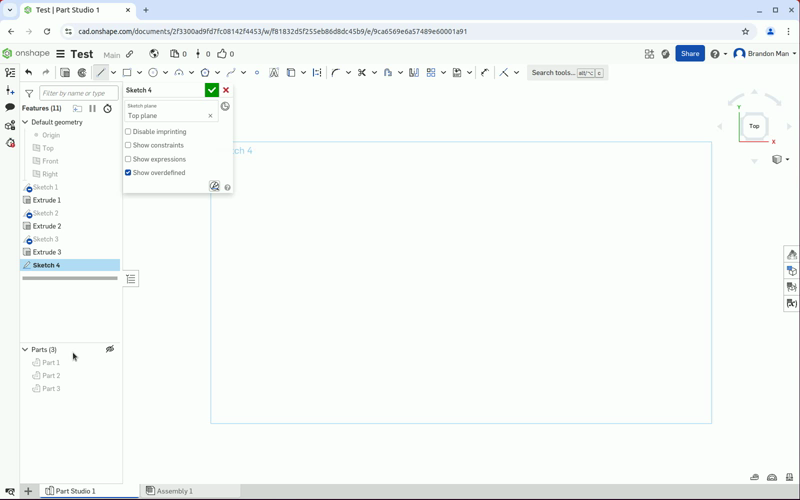
mouse_move(348, 295)
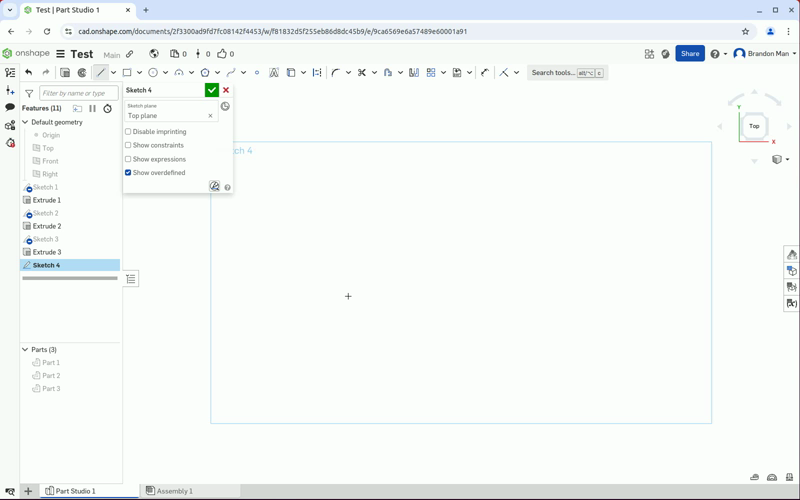
click(348, 295)
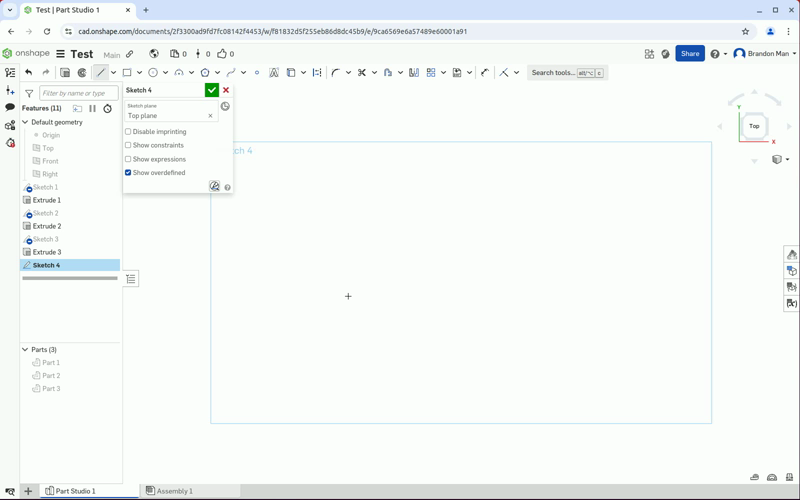
key_up(shift)
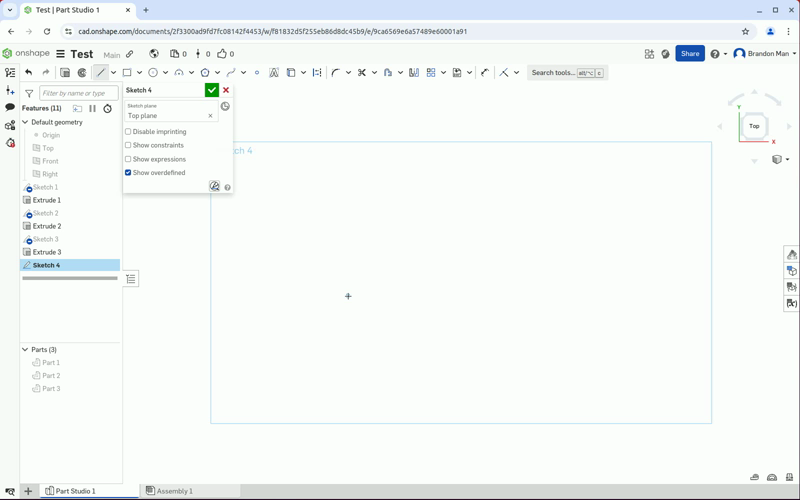
key_down(shift)
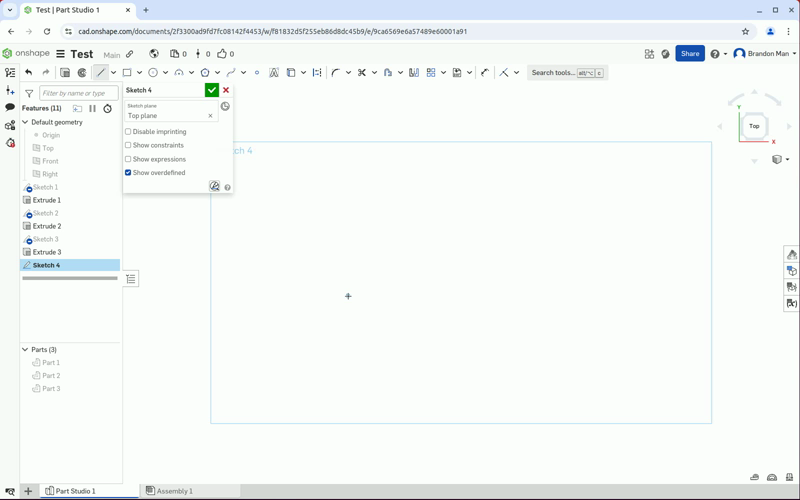
mouse_move(522, 295)
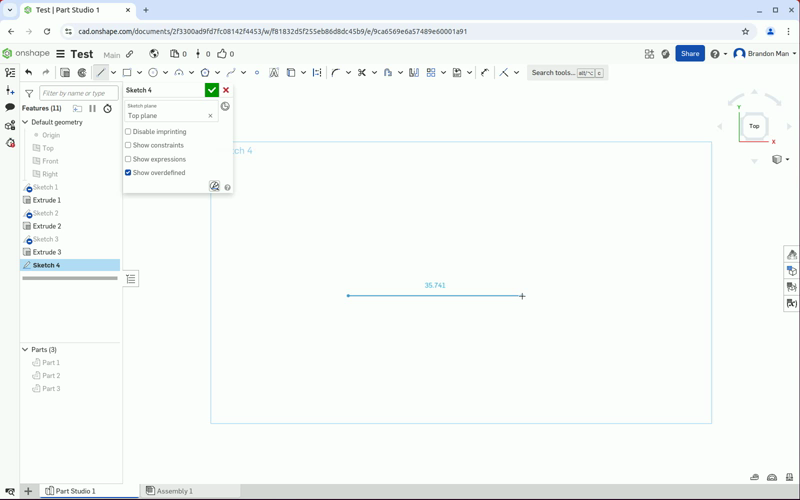
click(522, 295)
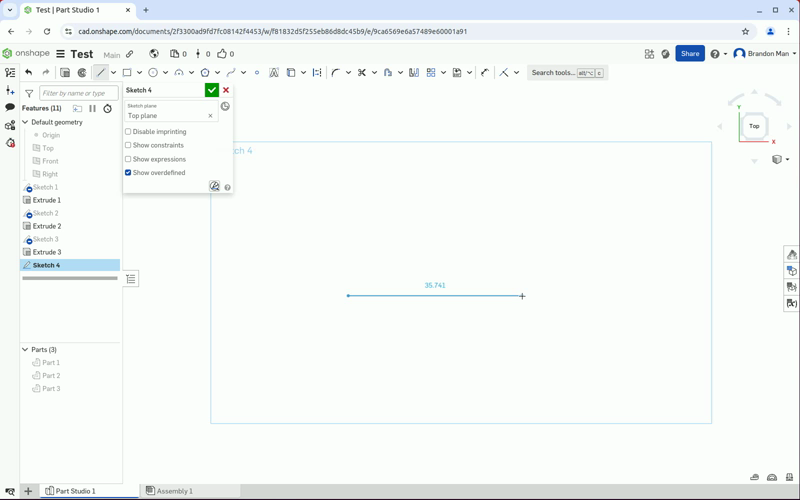
key_up(shift)
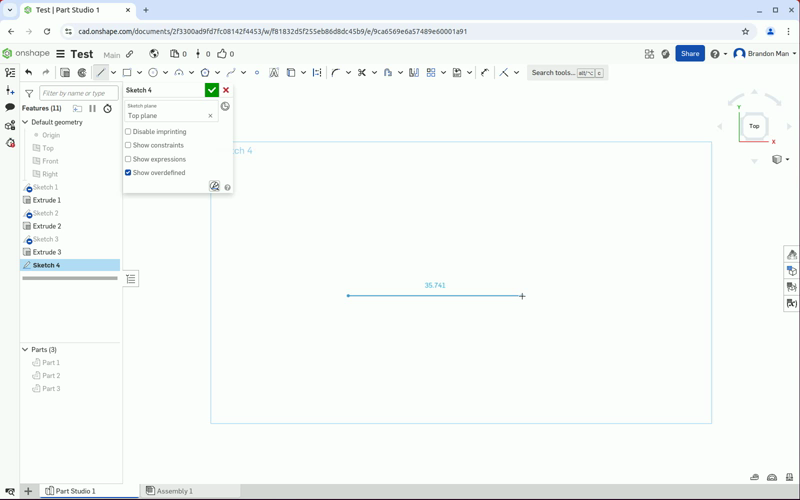
key_down(shift)
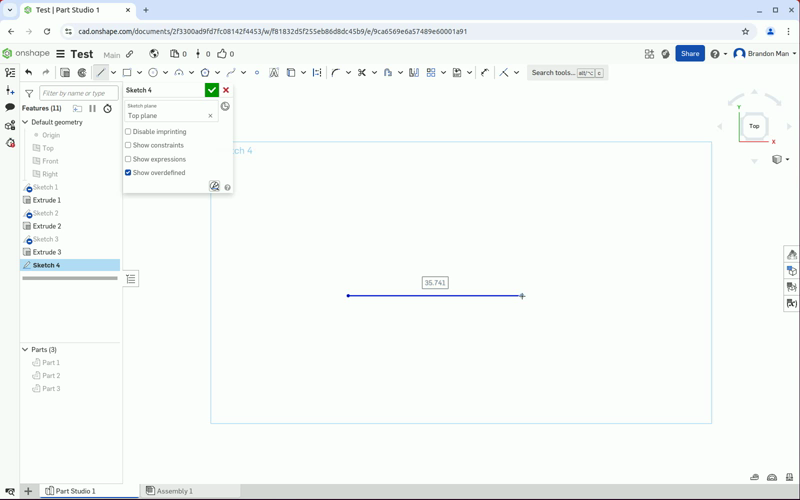
mouse_move(552, 295)
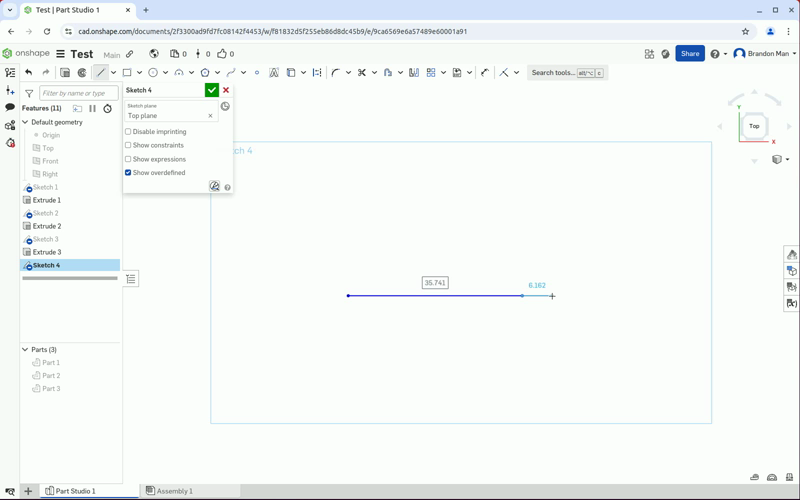
mouse_move(522, 282)
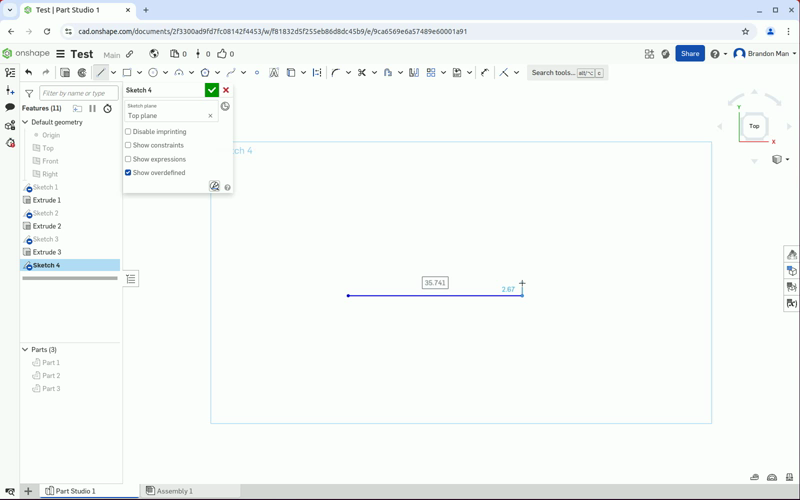
click(522, 282)
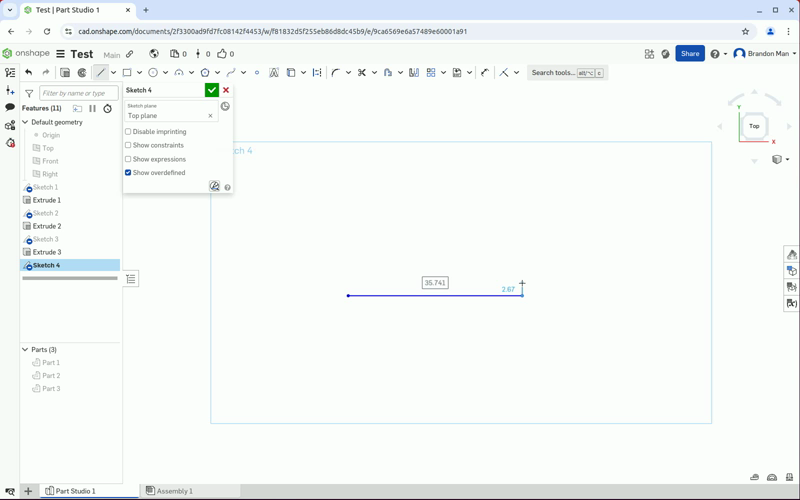
key_up(shift)
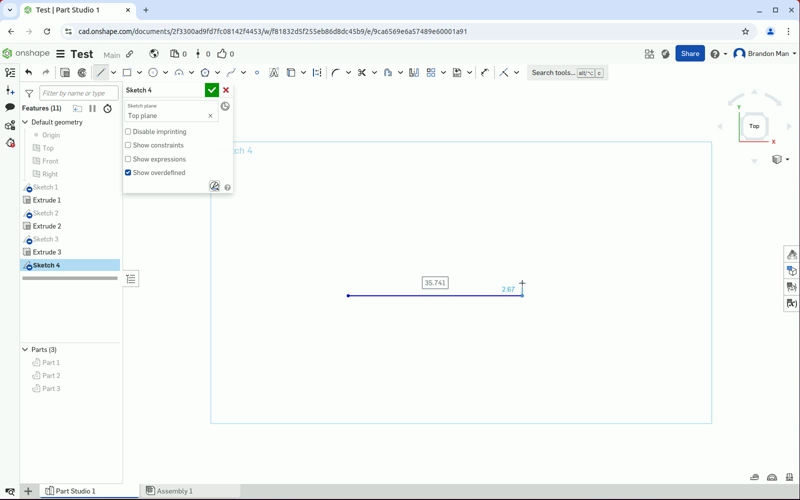
key_down(shift)
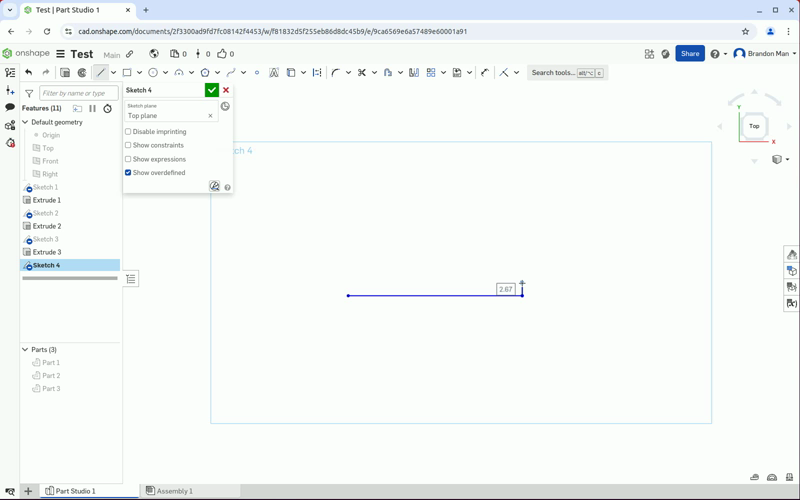
mouse_move(348, 282)
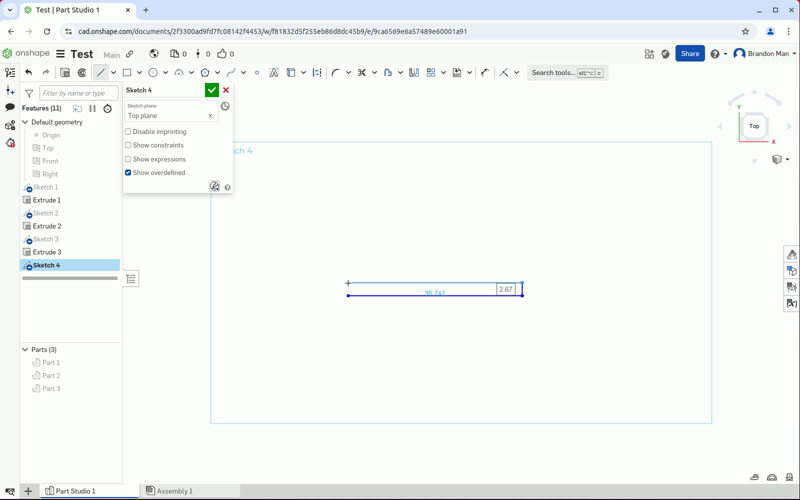
click(348, 282)
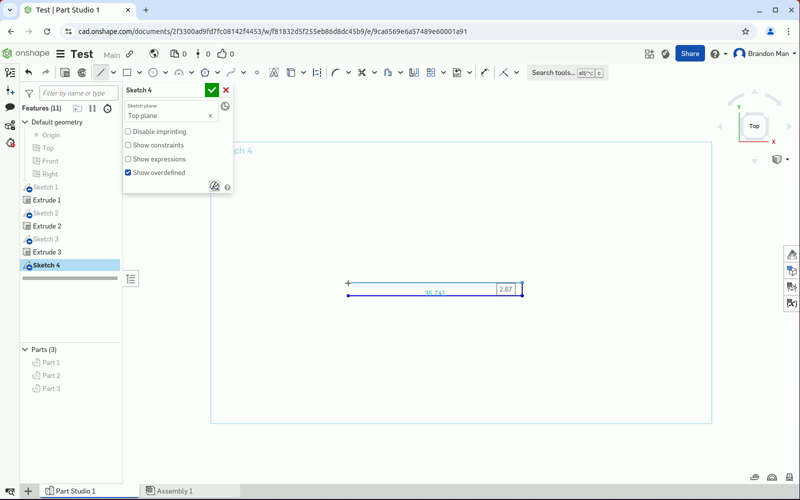
key_up(shift)
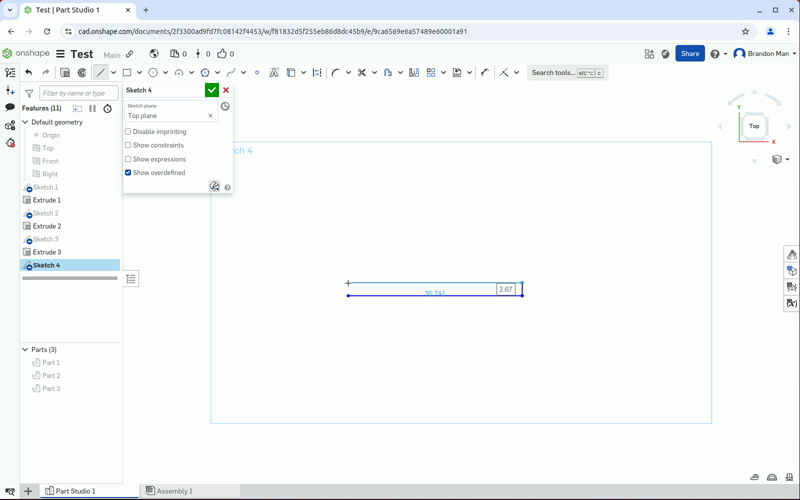
mouse_move(378, 282)
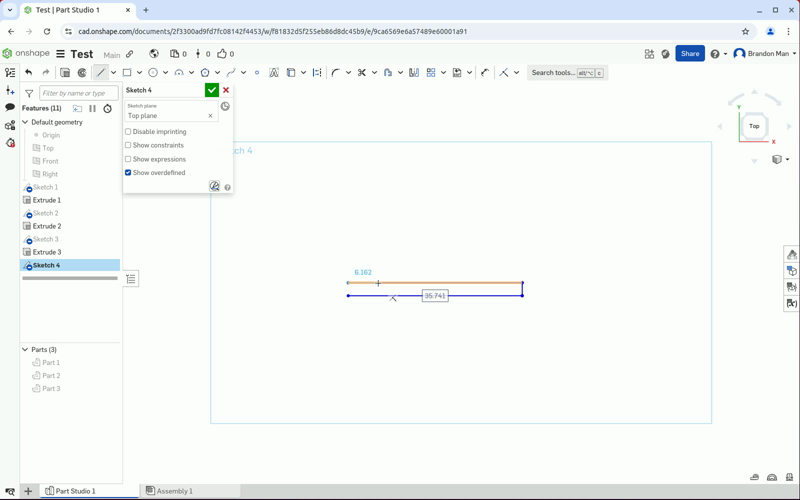
key_down(shift)
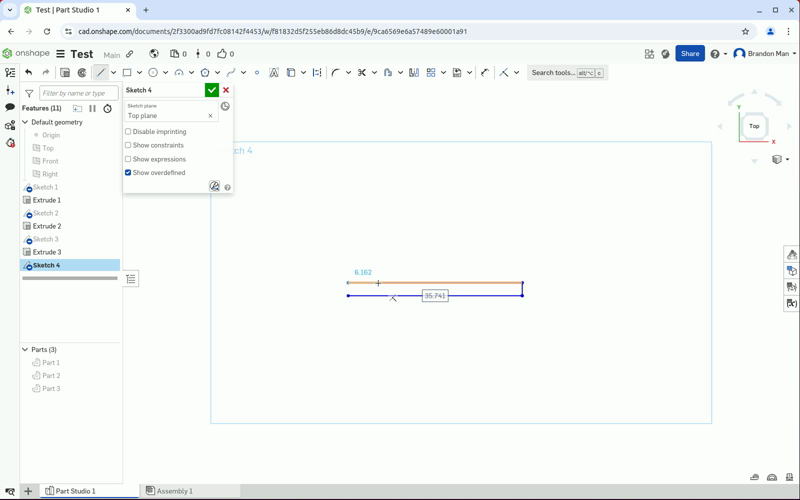
mouse_move(348, 295)
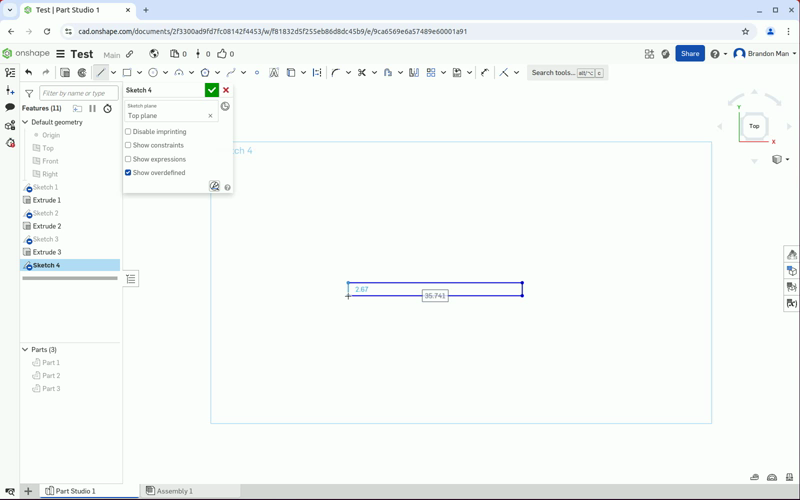
key_up(shift)
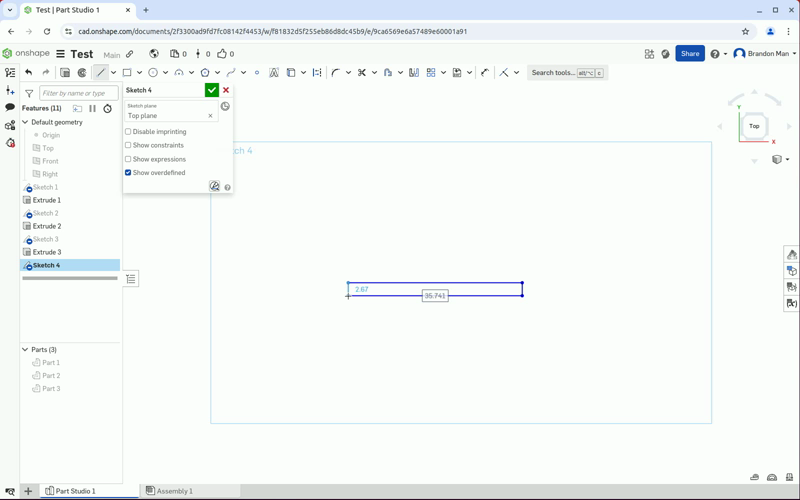
click(348, 295)
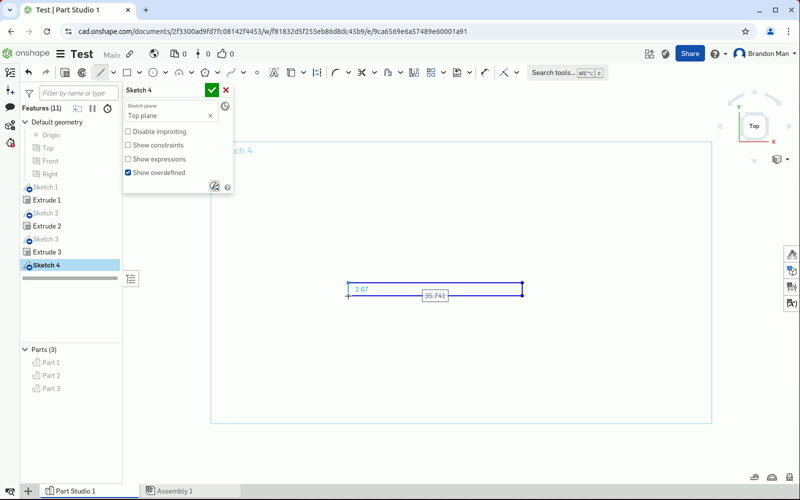
key(esc)
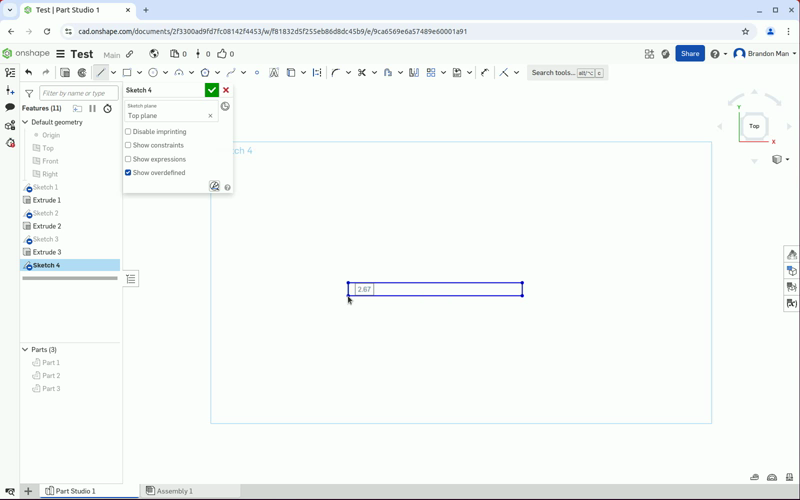
mouse_move(463, 284)
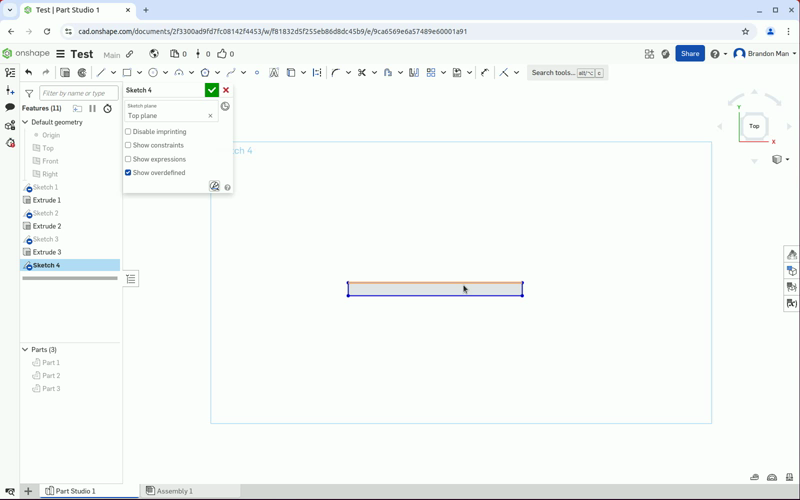
click(463, 284)
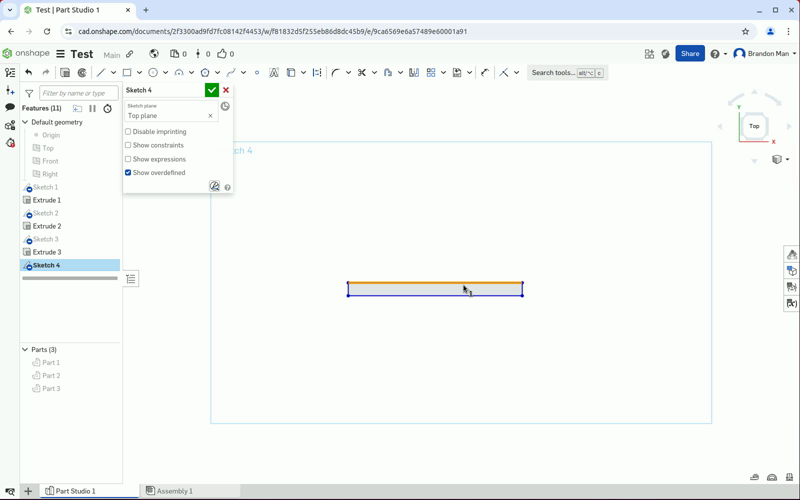
mouse_move(73, 352)
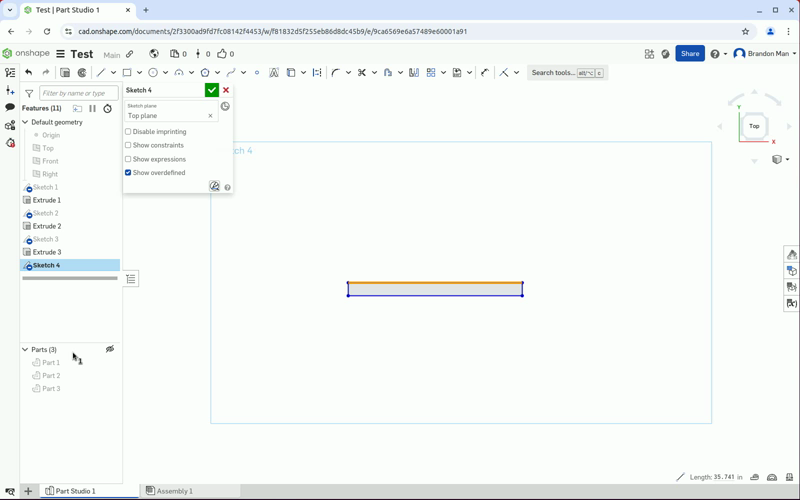
key(shift+y)
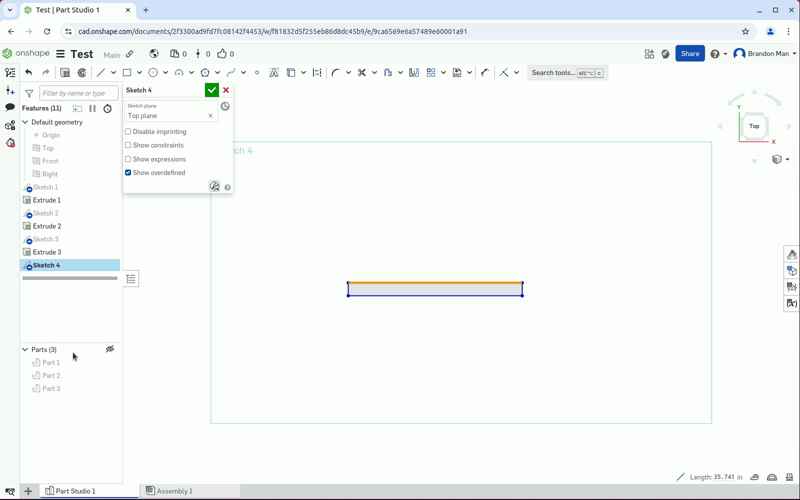
key(shift+e)
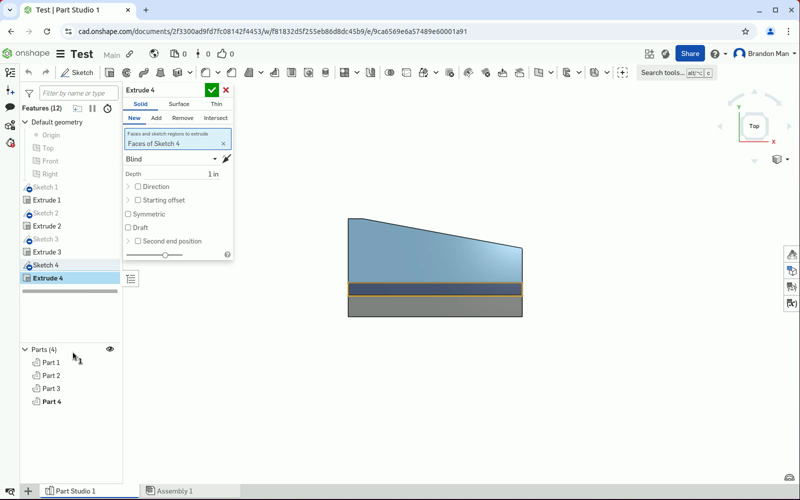
mouse_move(143, 106)
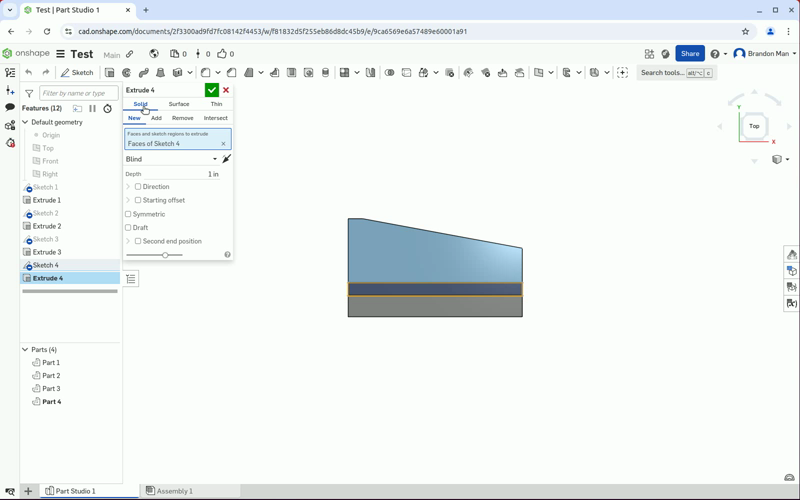
click(143, 106)
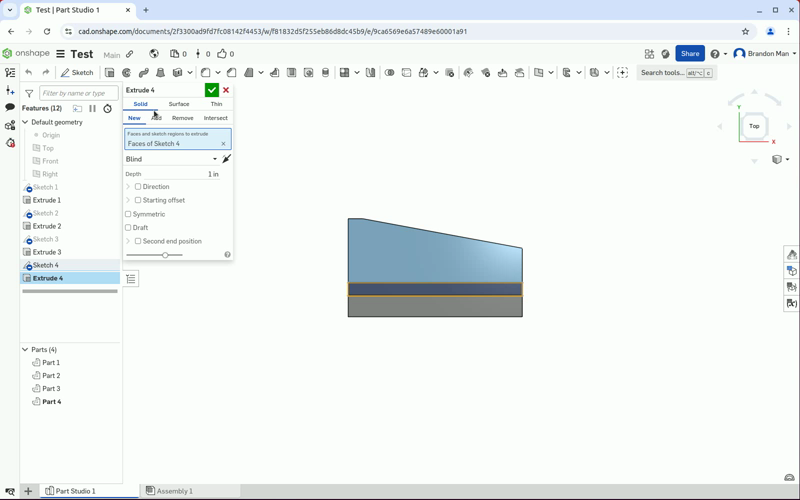
mouse_move(186, 120)
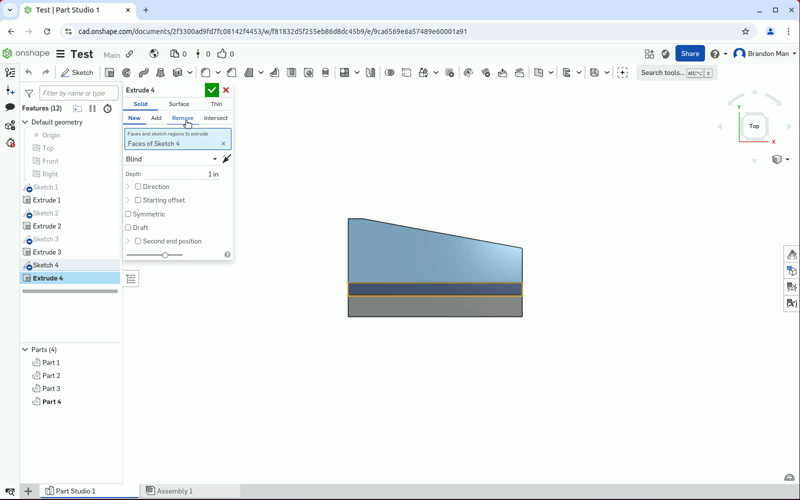
click(186, 120)
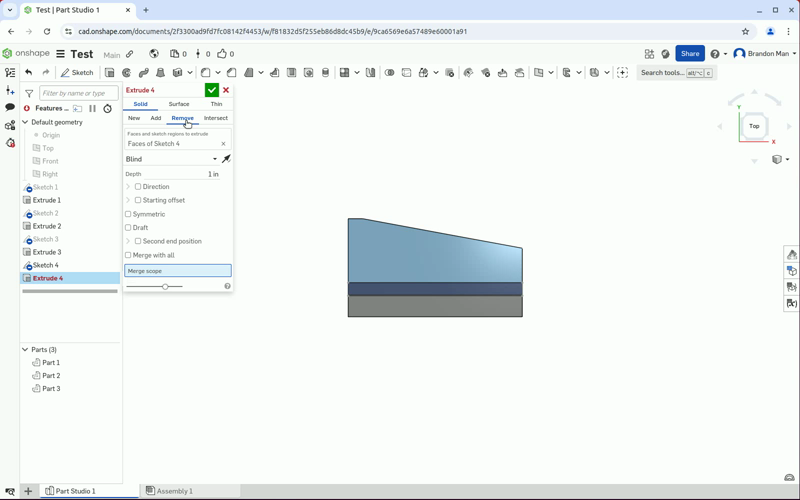
key(tab, 4)
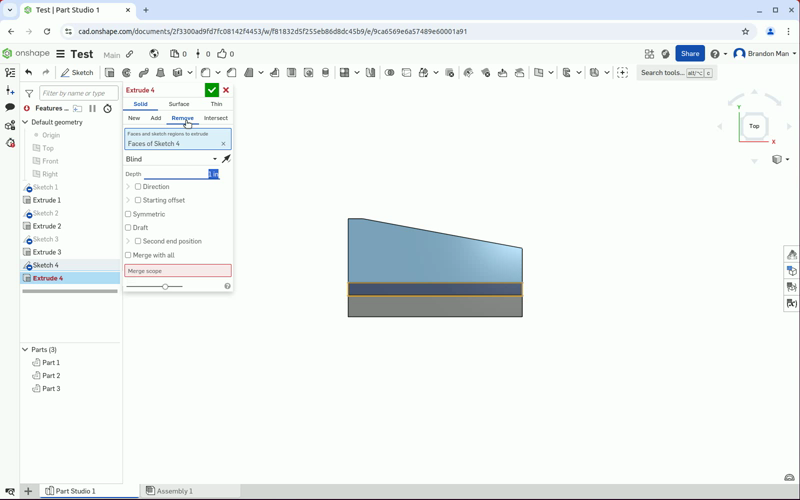
text(-0.963)
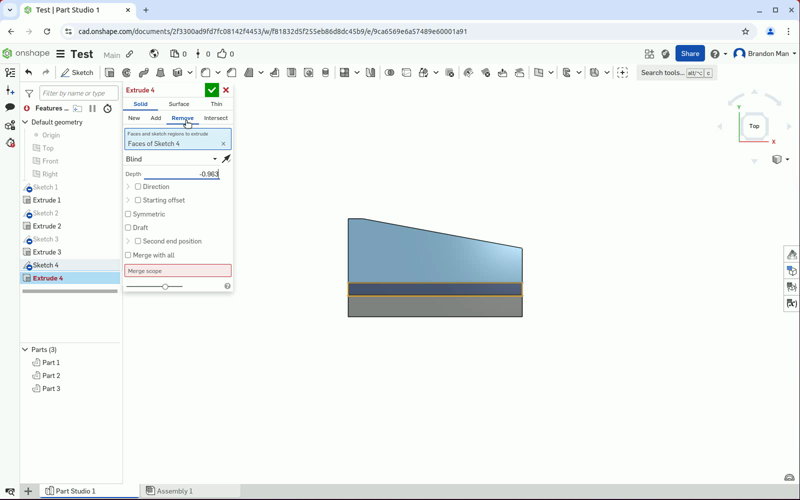
key(tab, 6)
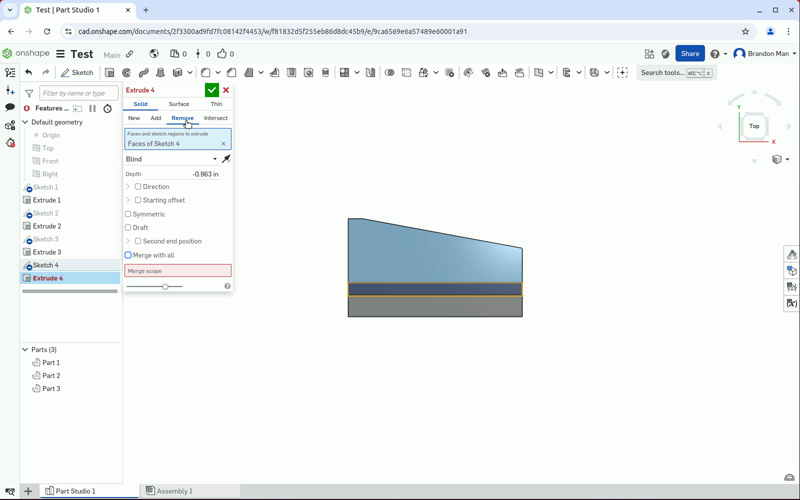
key(space)
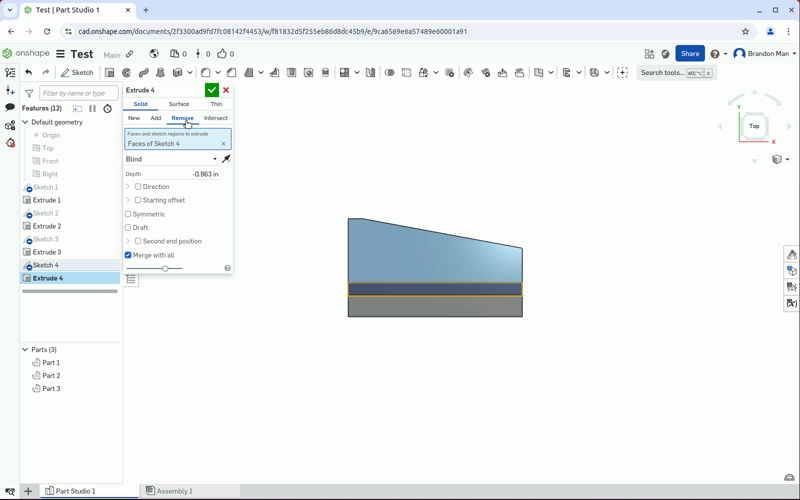
key(enter)
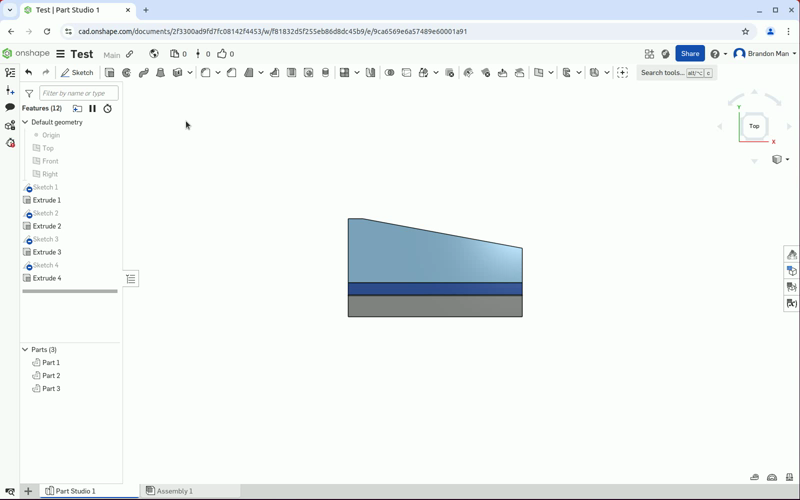
key(shift+h)
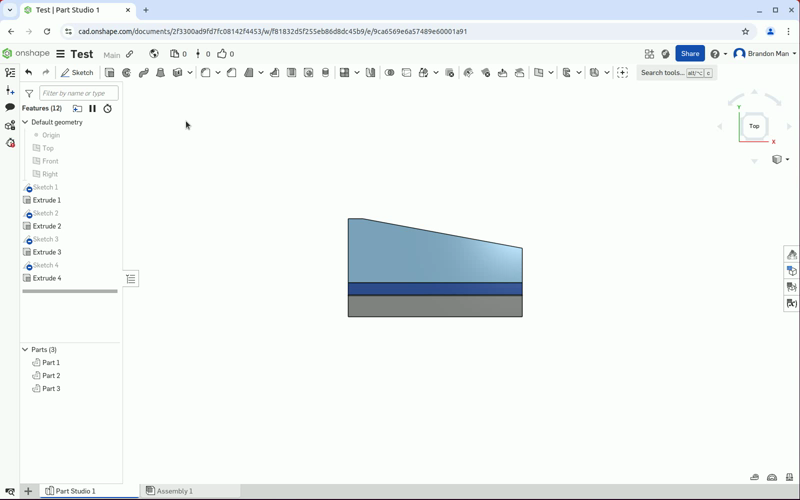
key(shift+h)
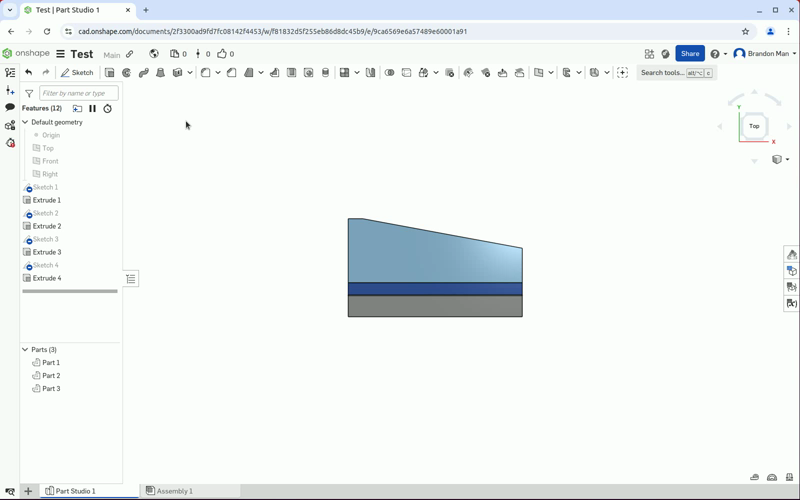
mouse_move(73, 189)
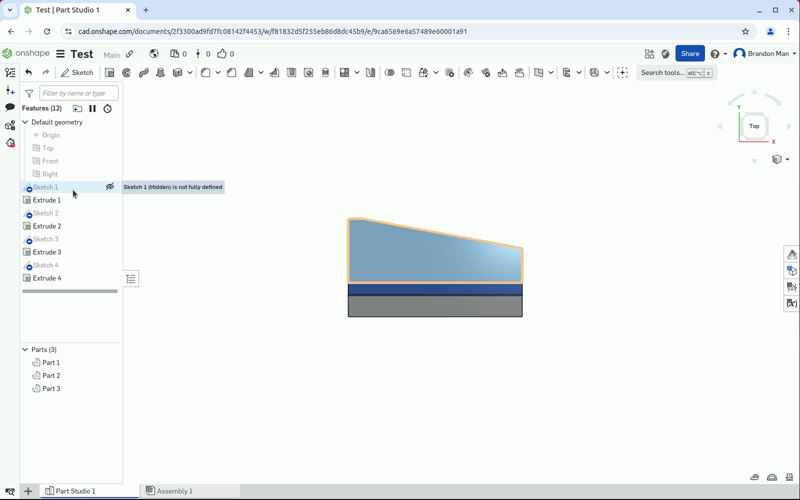
click(73, 189)
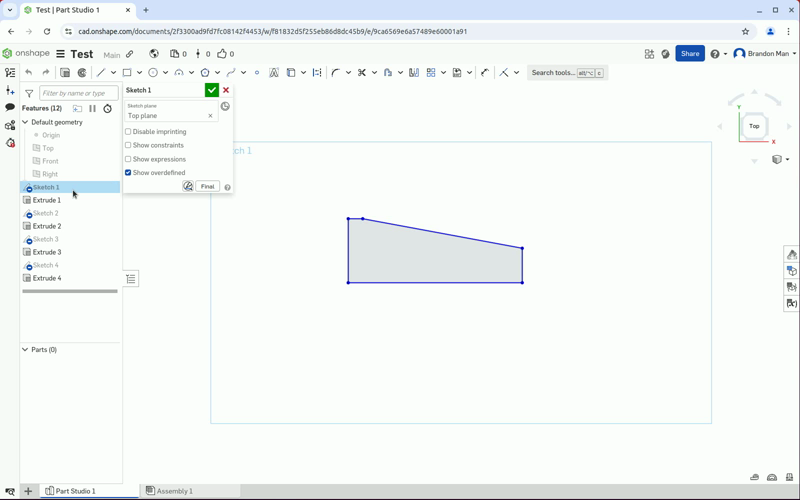
mouse_move(229, 92)
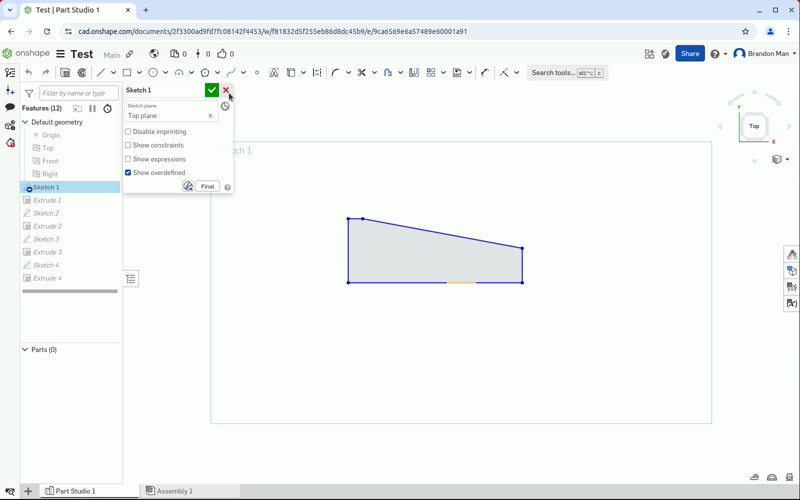
click(229, 92)
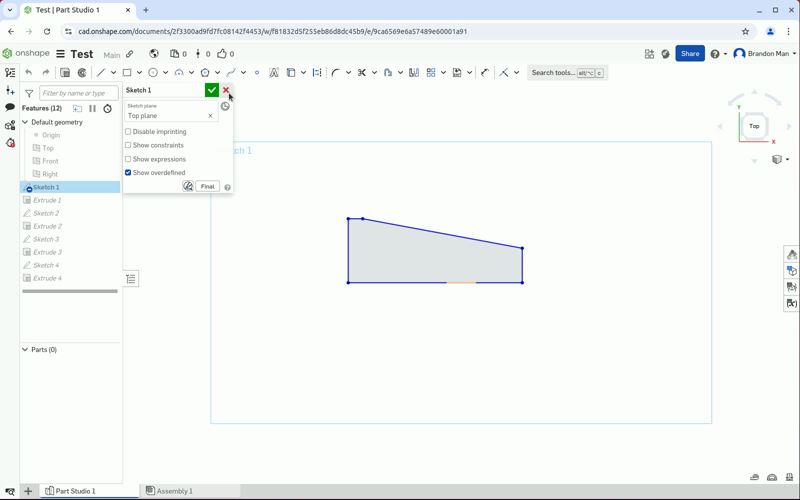
key(shift+s)
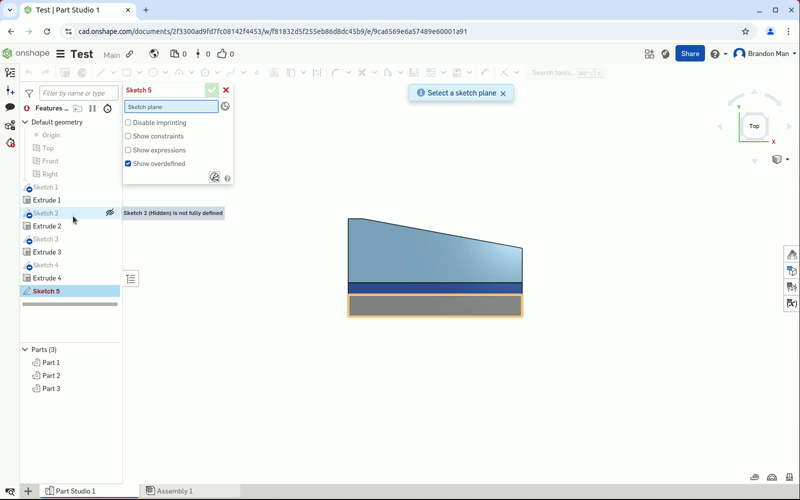
scroll(3)
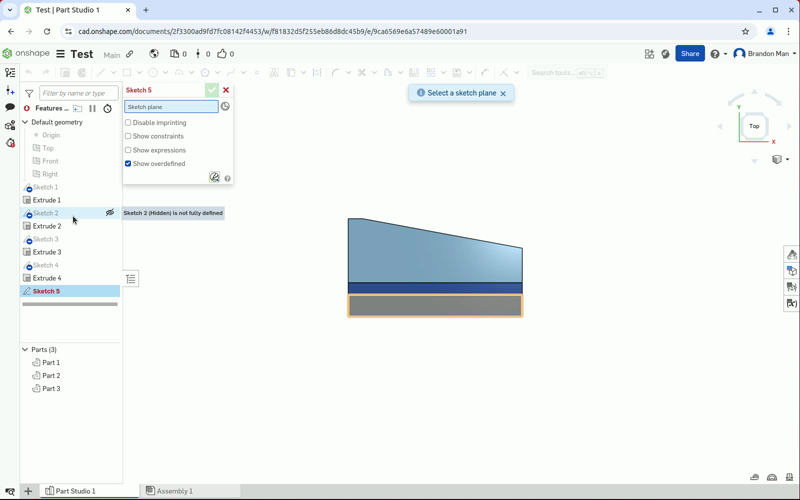
mouse_move(73, 150)
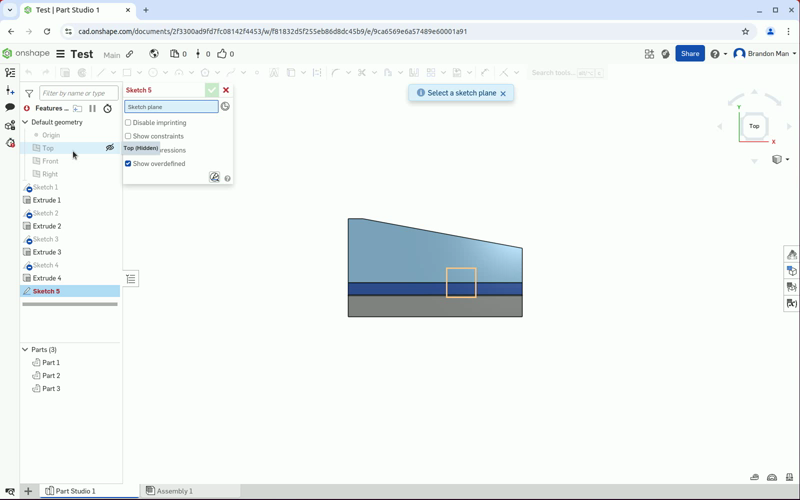
click(73, 150)
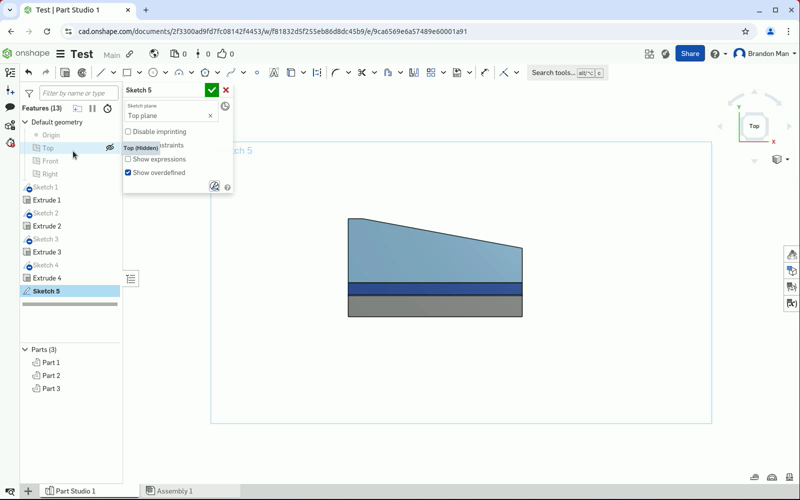
mouse_move(73, 352)
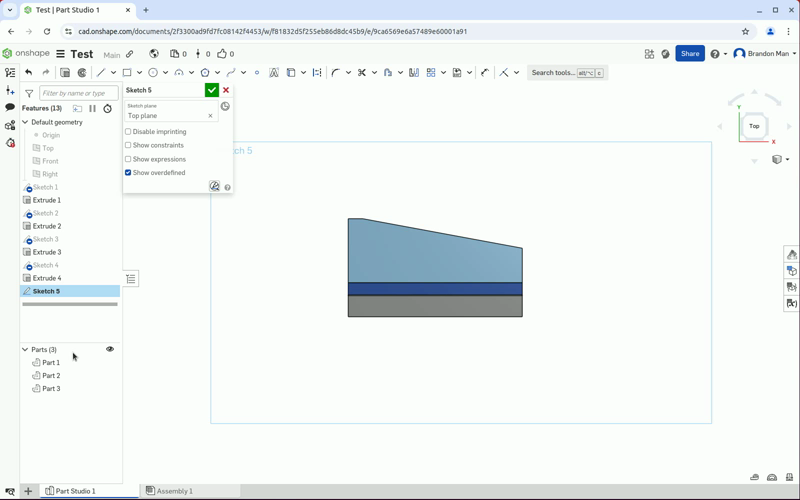
key(y)
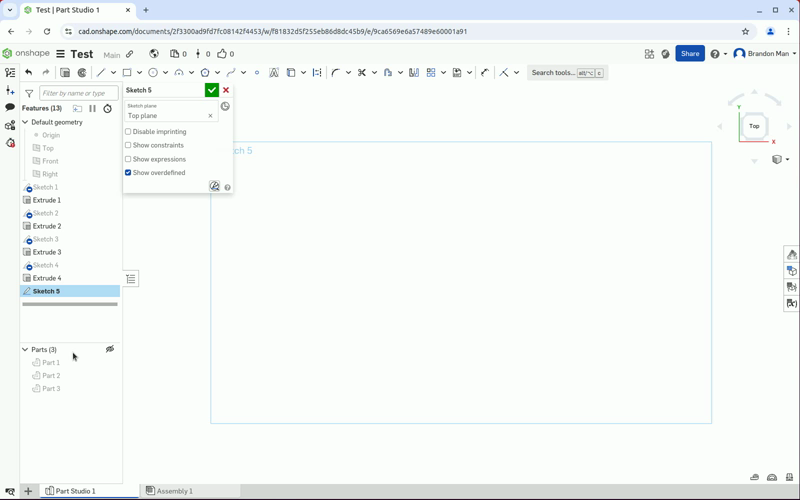
key(l)
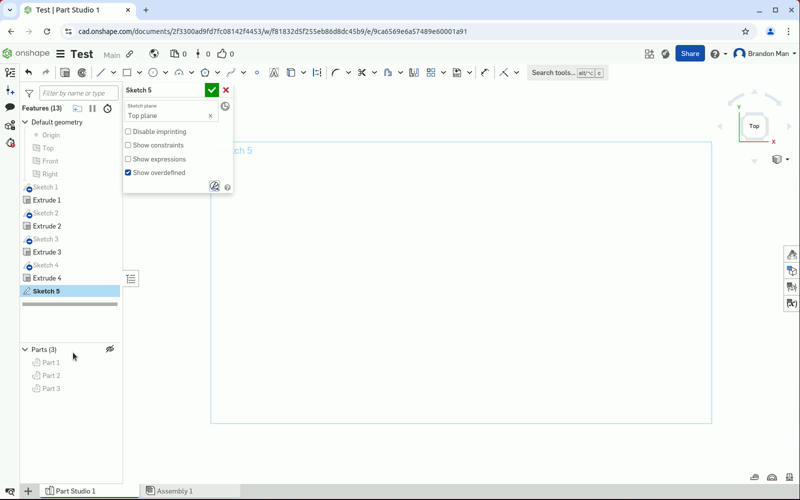
key_down(shift)
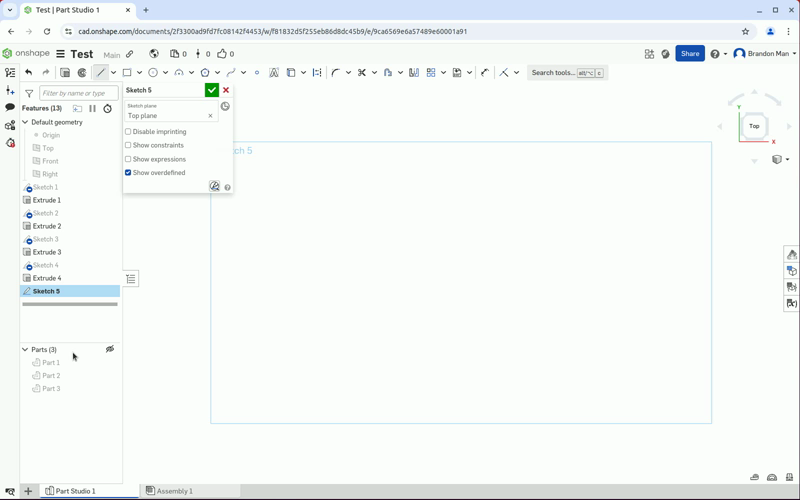
mouse_move(348, 295)
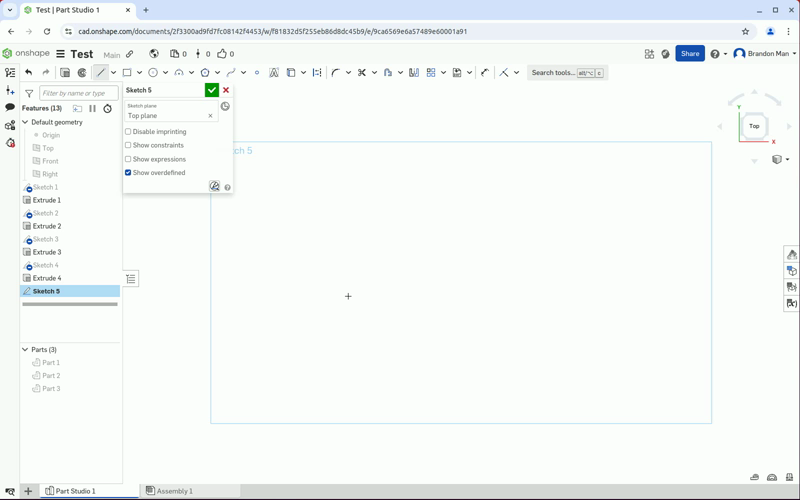
click(348, 295)
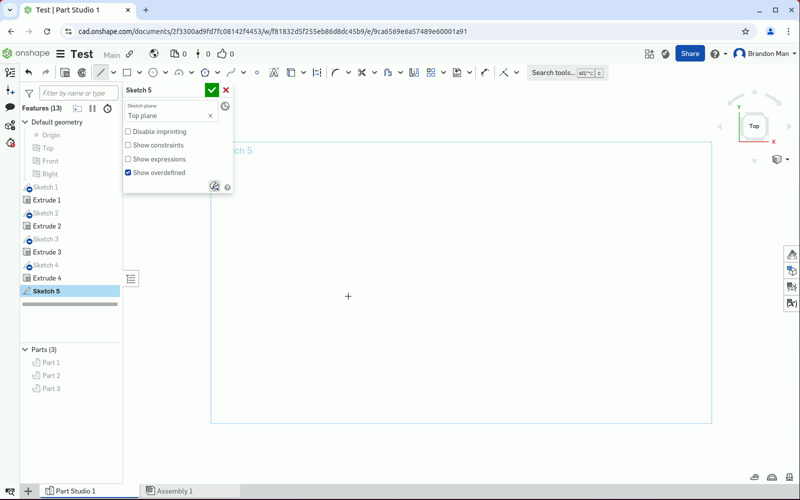
key_up(shift)
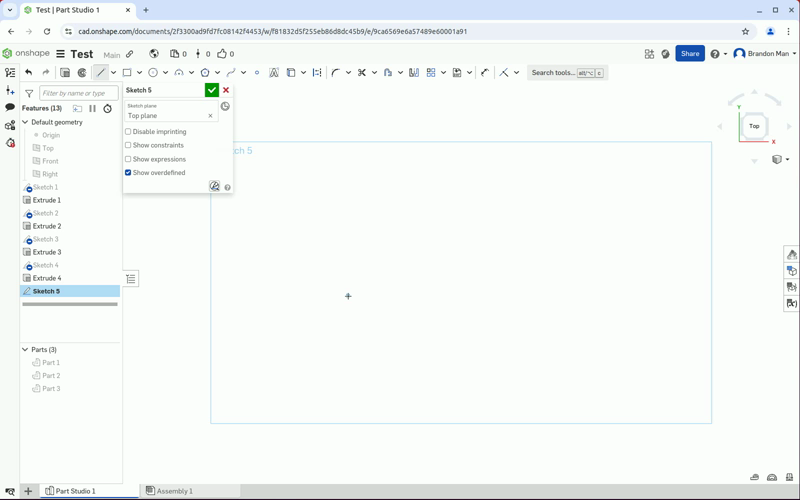
key_down(shift)
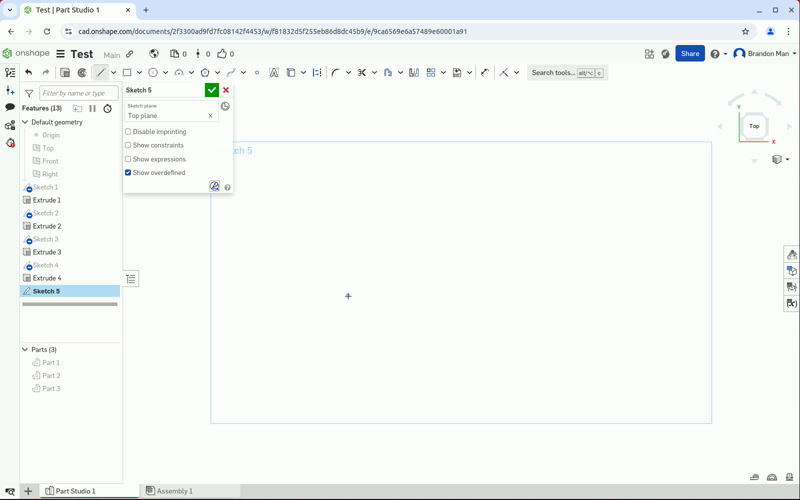
mouse_move(522, 295)
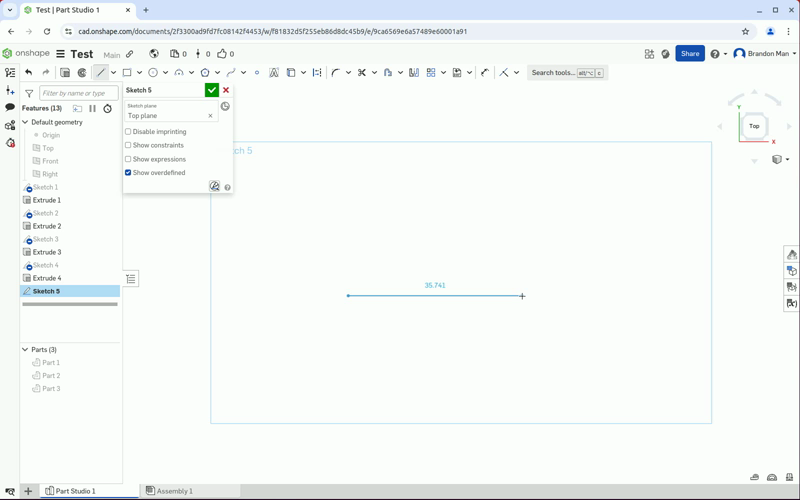
click(522, 295)
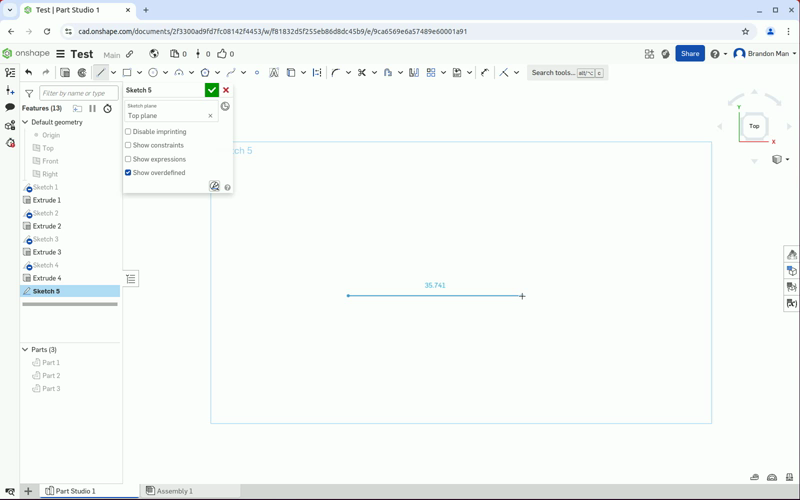
key_up(shift)
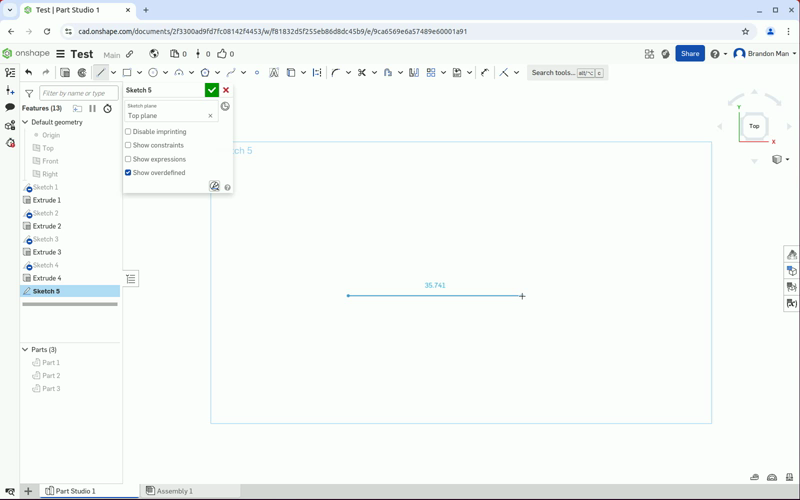
key_down(shift)
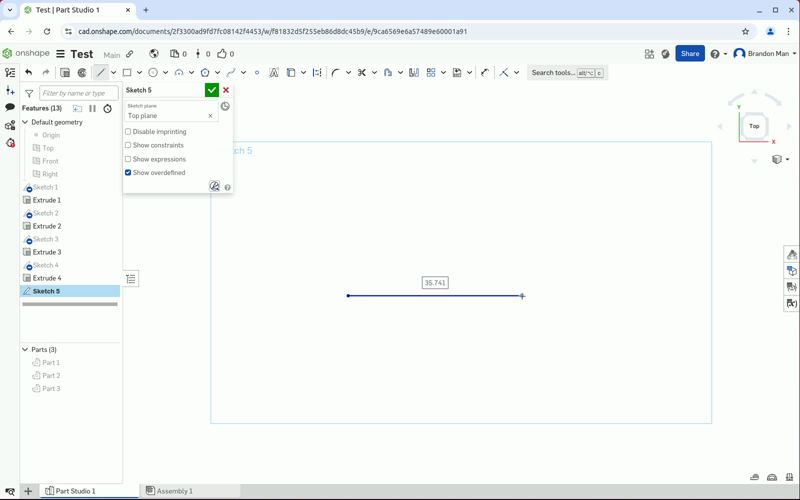
mouse_move(552, 295)
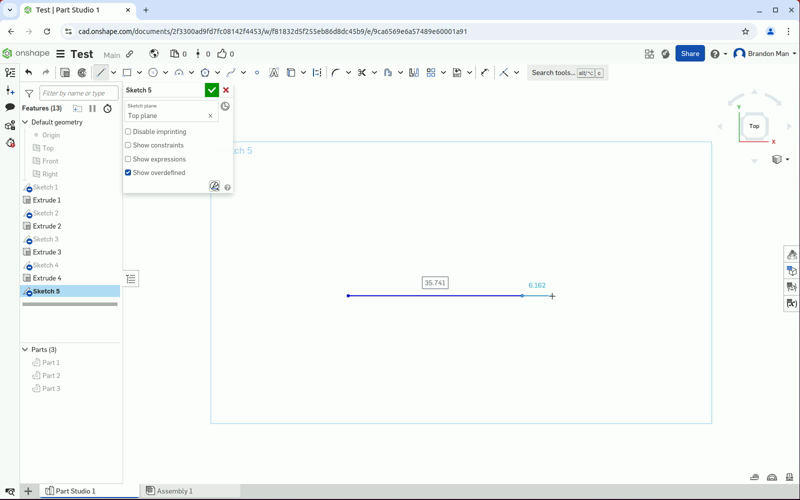
mouse_move(522, 282)
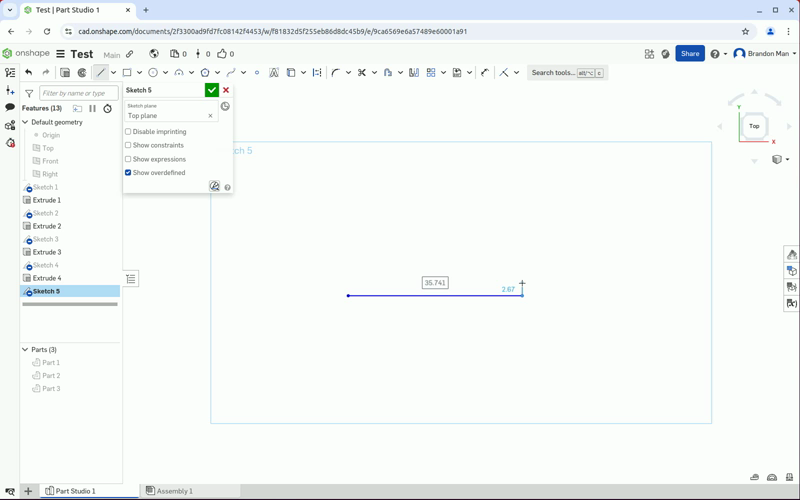
click(522, 282)
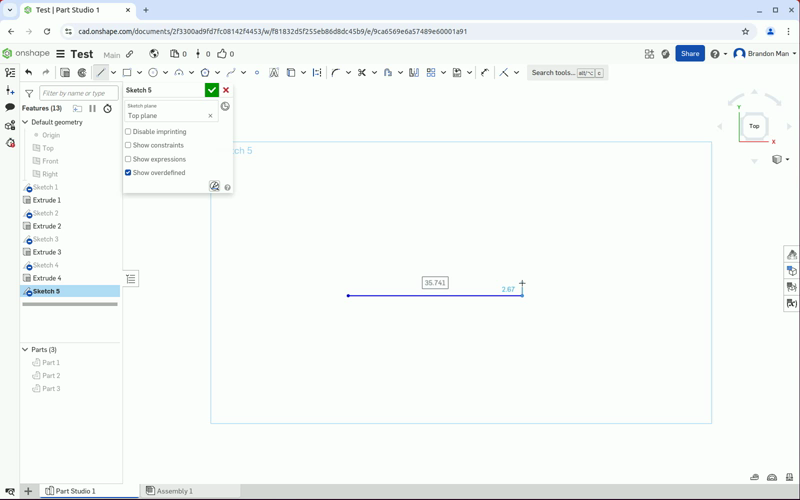
key_up(shift)
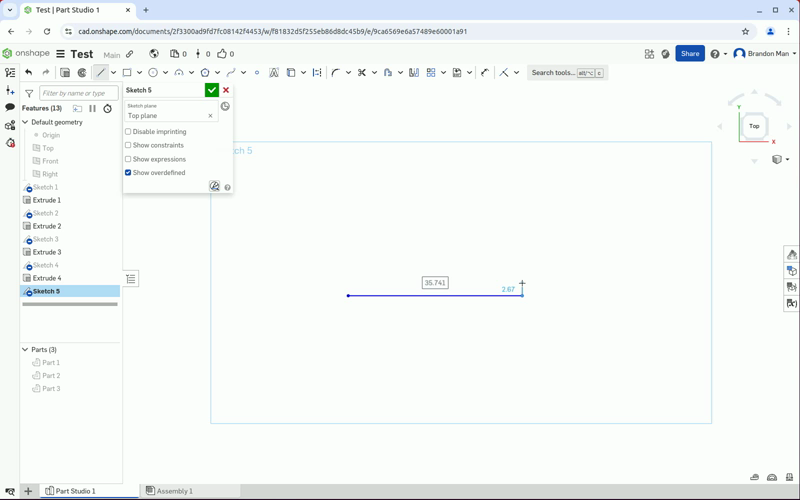
key_down(shift)
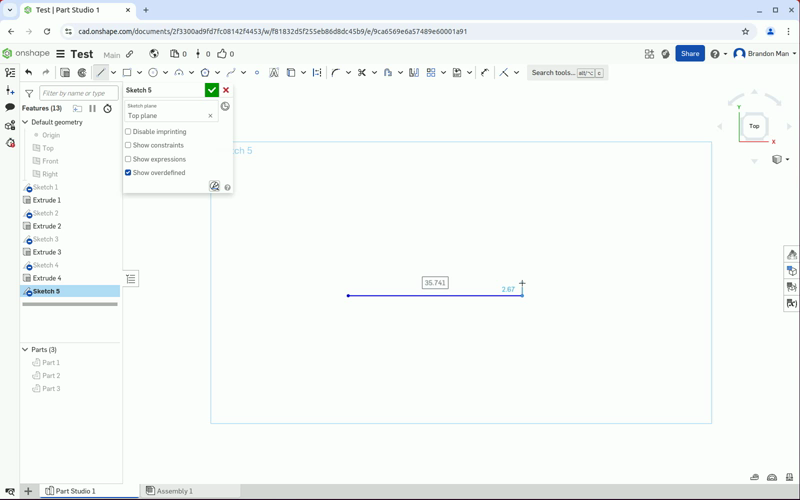
mouse_move(348, 282)
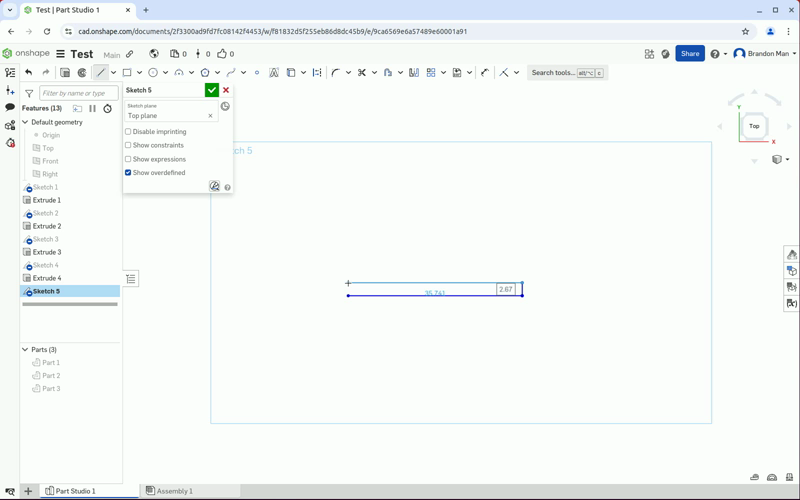
click(348, 282)
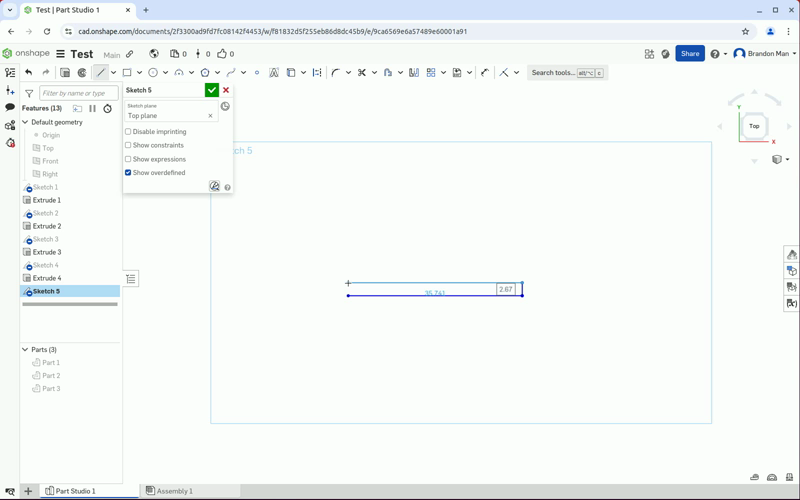
key_up(shift)
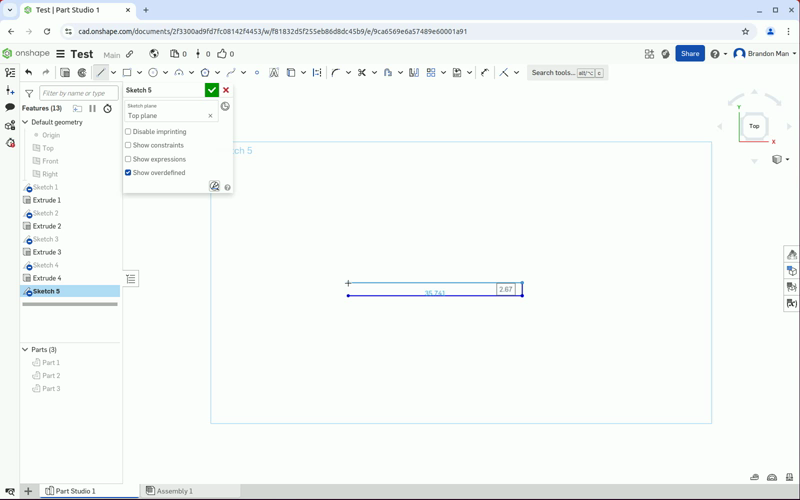
mouse_move(378, 282)
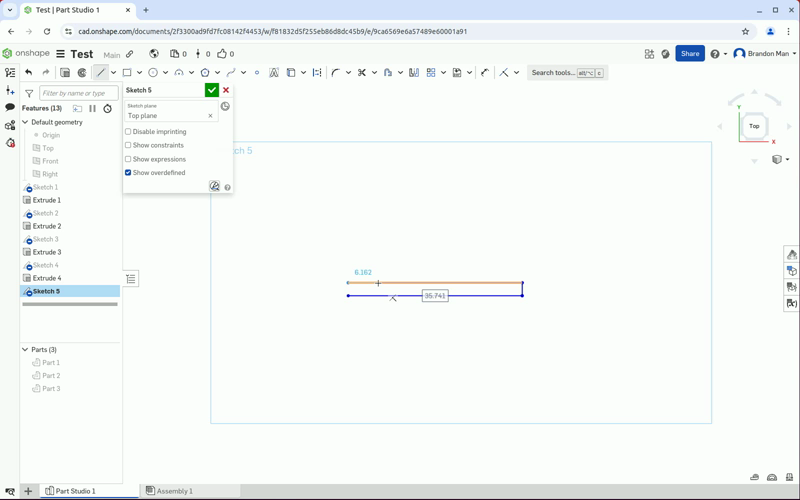
key_down(shift)
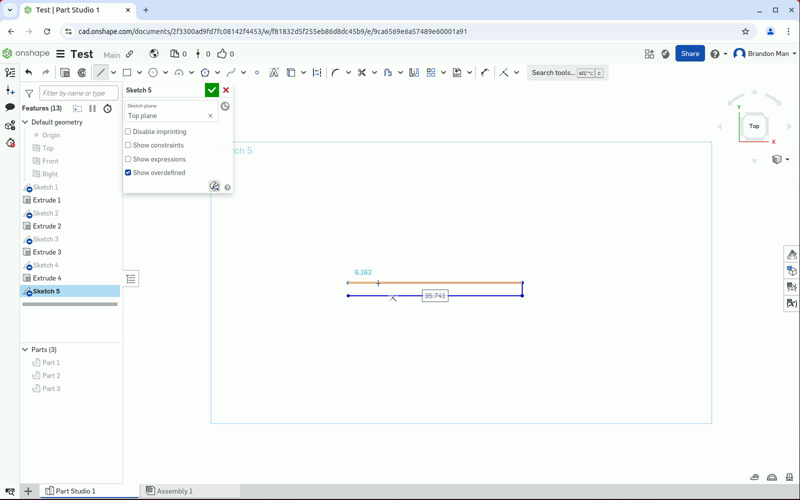
mouse_move(348, 295)
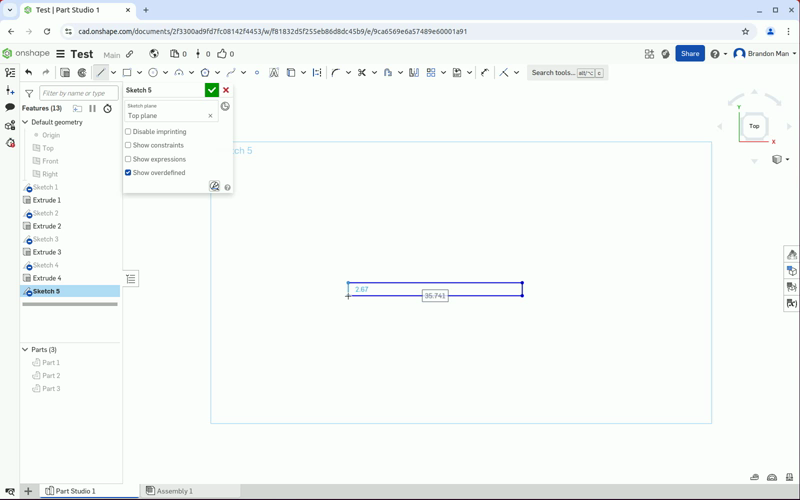
key_up(shift)
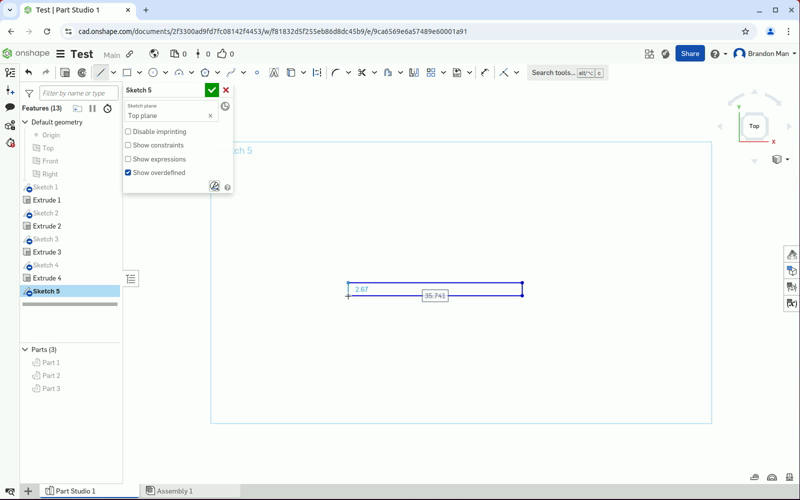
click(348, 295)
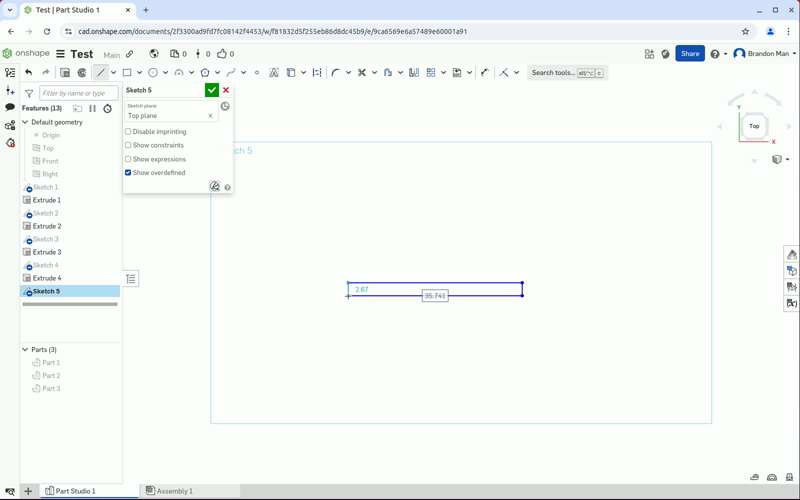
key(esc)
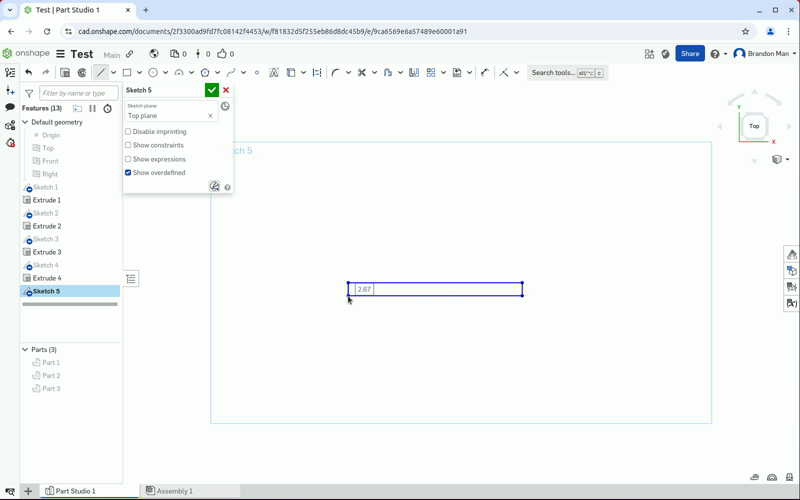
mouse_move(435, 286)
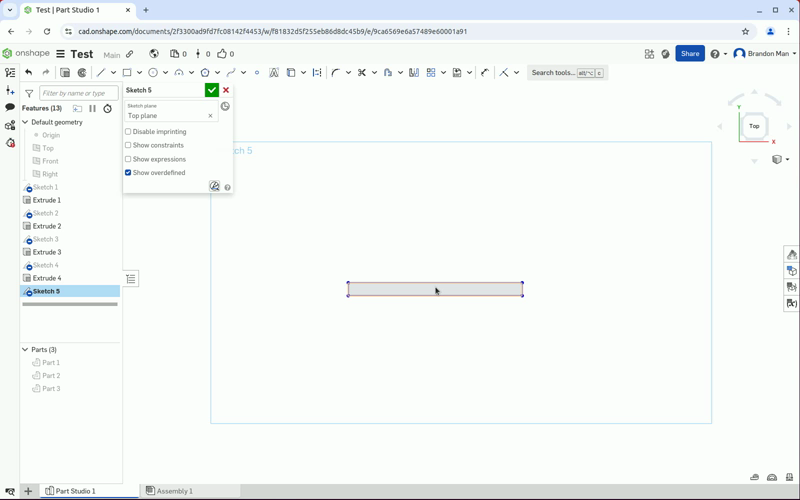
click(435, 286)
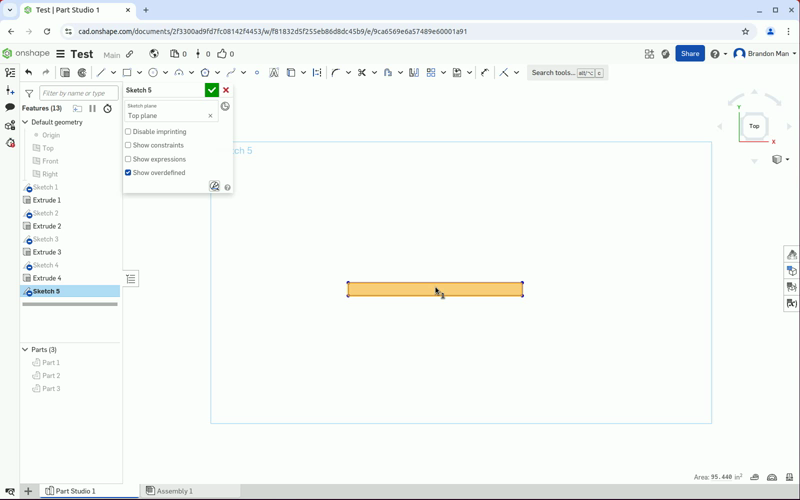
mouse_move(73, 352)
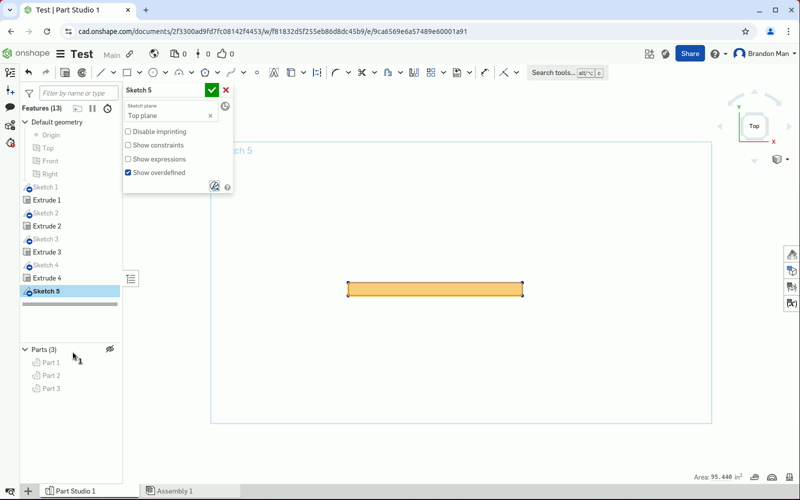
key(shift+y)
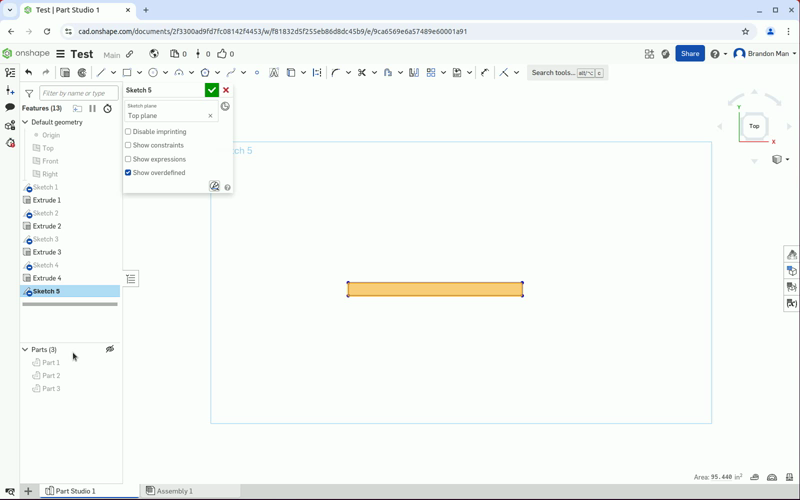
key(shift+e)
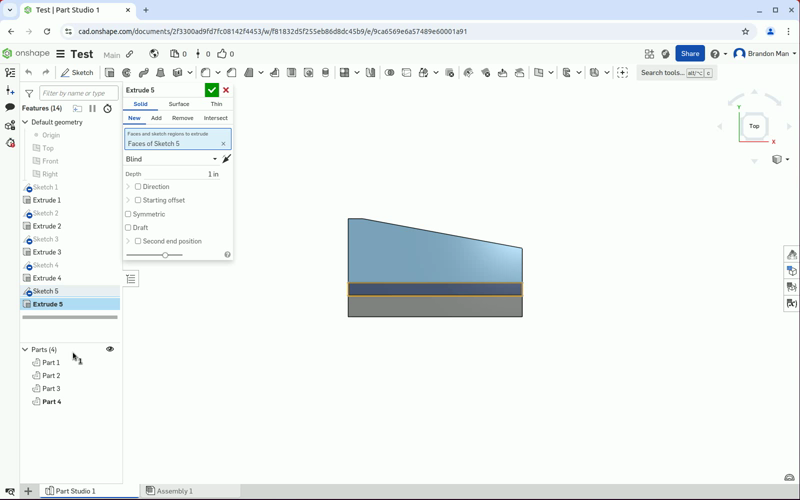
mouse_move(143, 106)
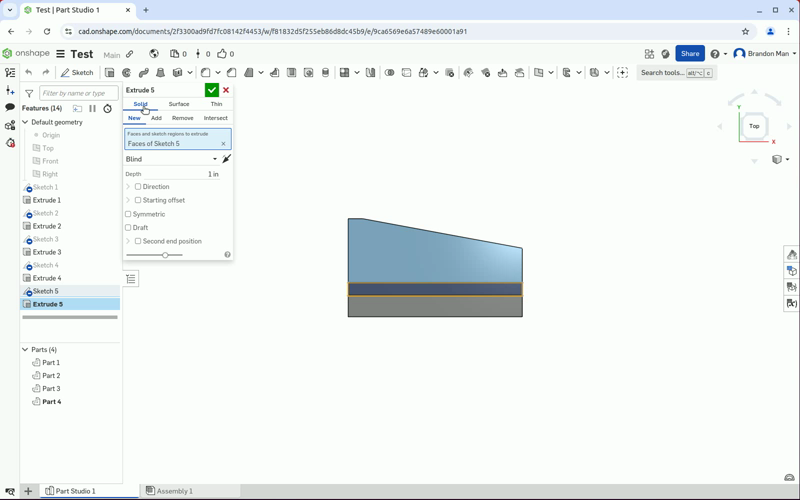
click(143, 106)
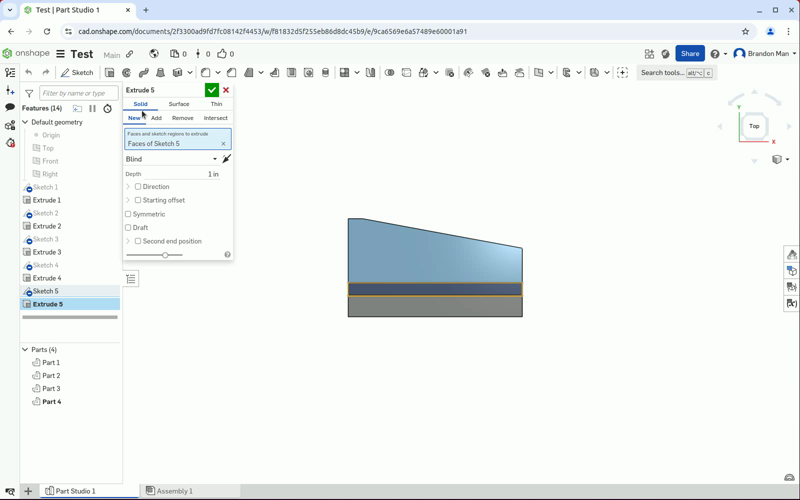
mouse_move(137, 120)
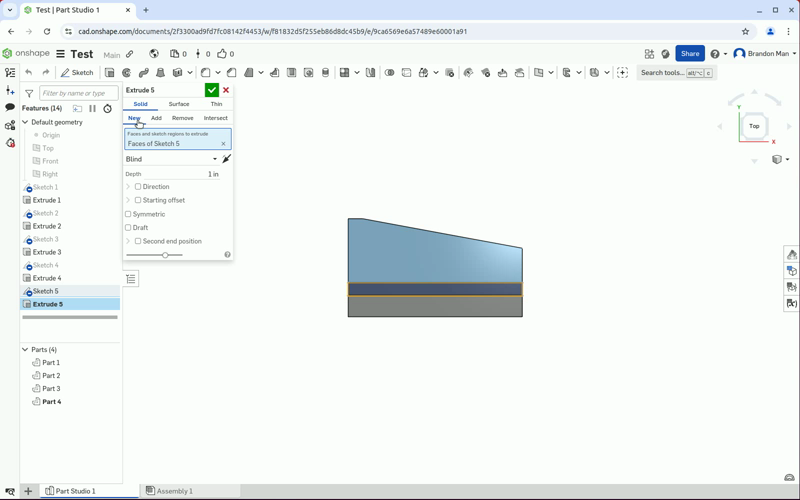
click(137, 120)
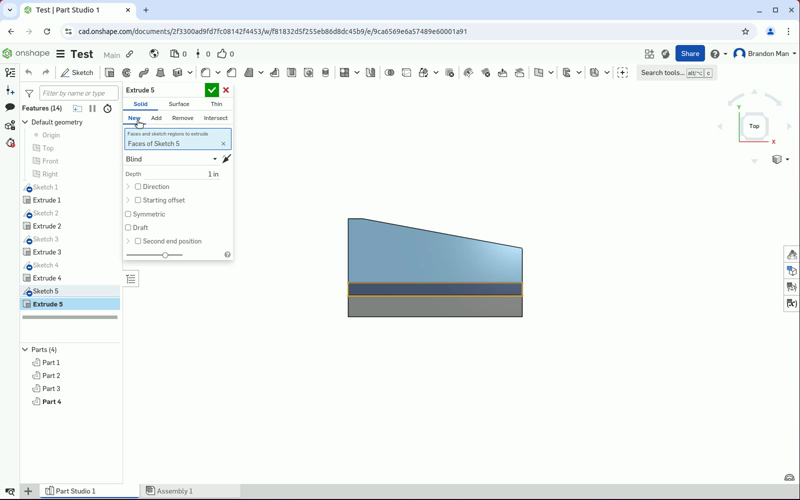
key(tab, 4)
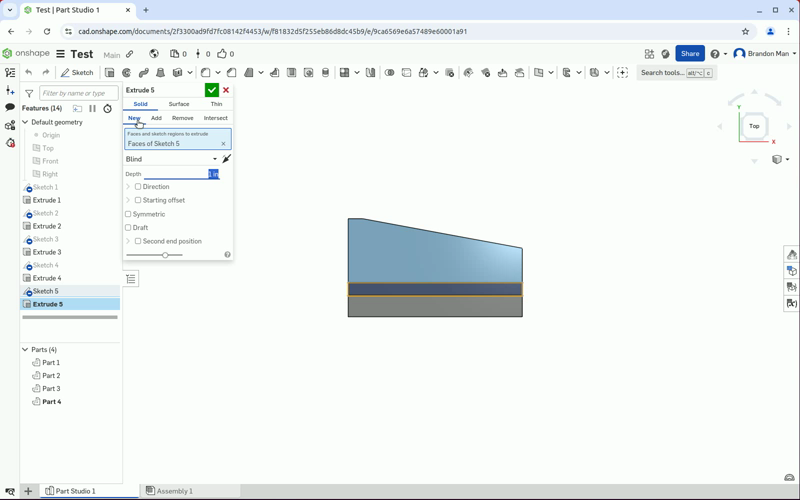
text(1.926)
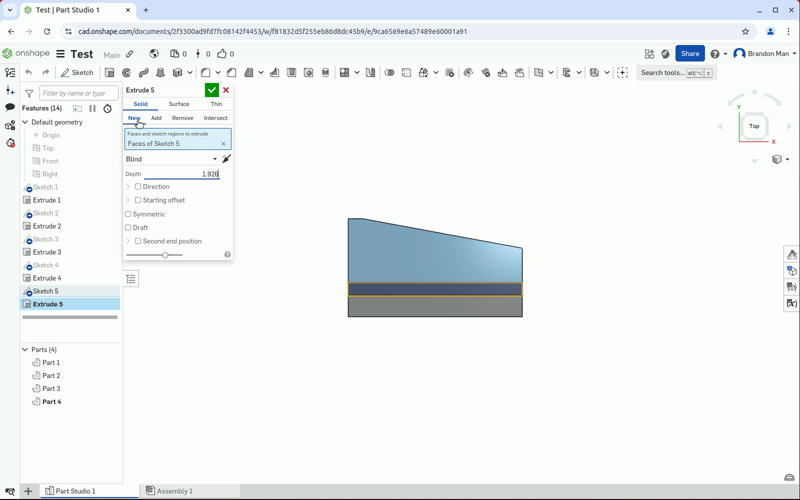
key(tab, 3)
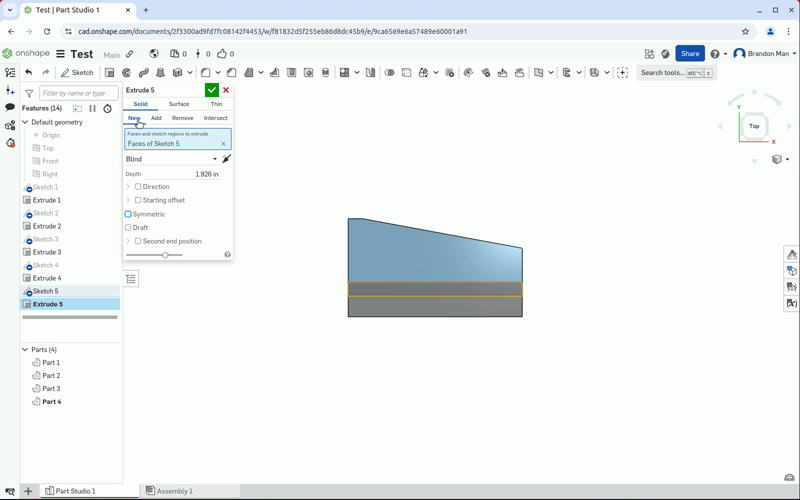
key(space)
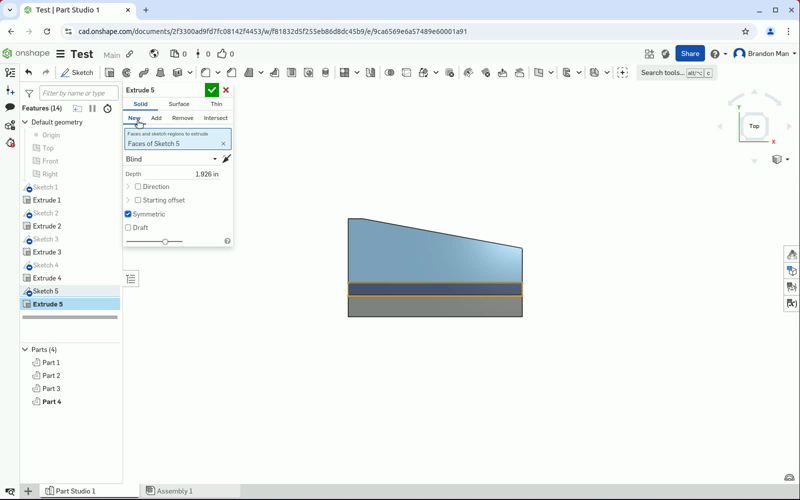
key(enter)
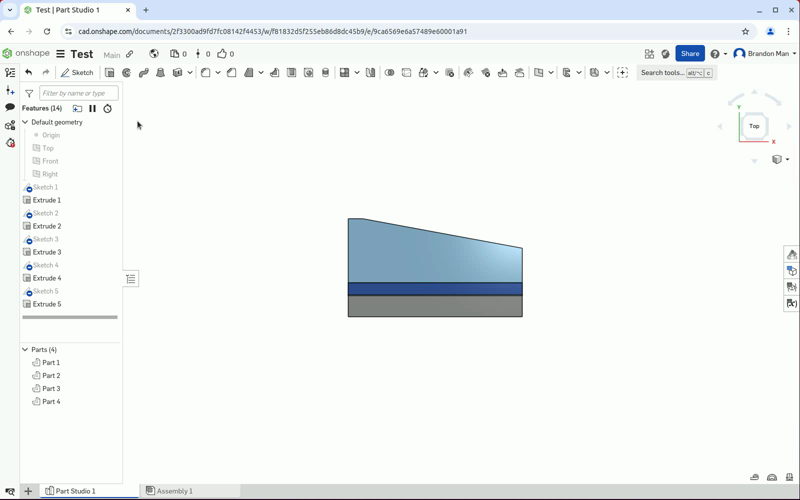
key(shift+h)
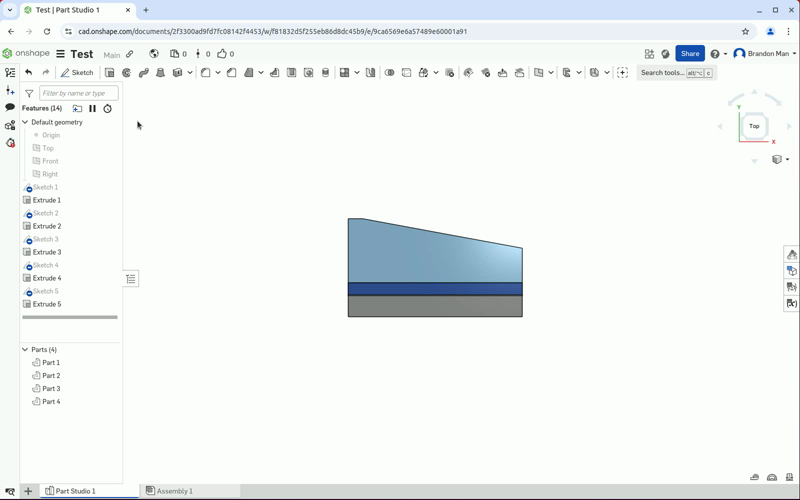
key(shift+h)
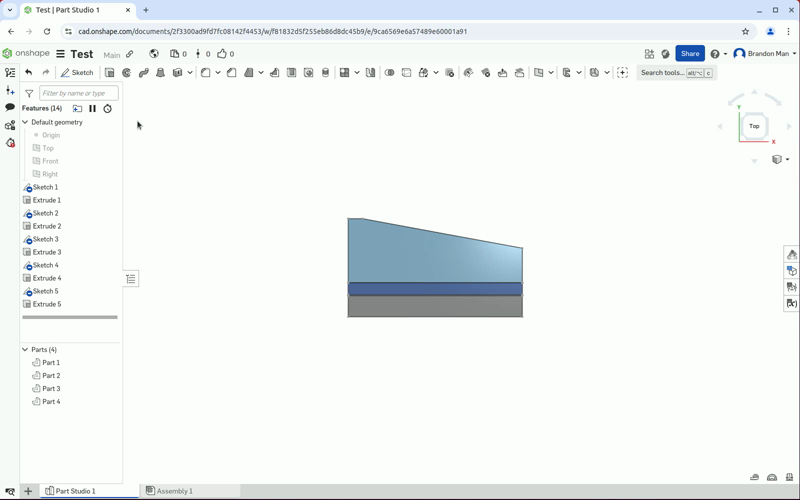
key(shift+7)
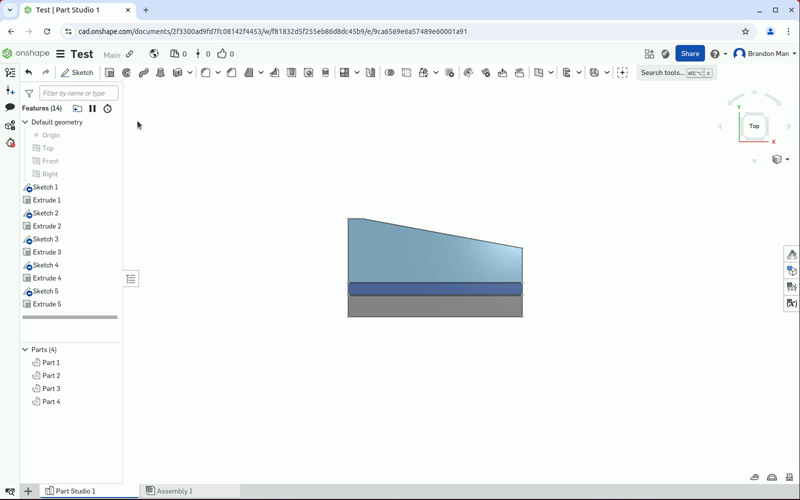
key(up, 3)
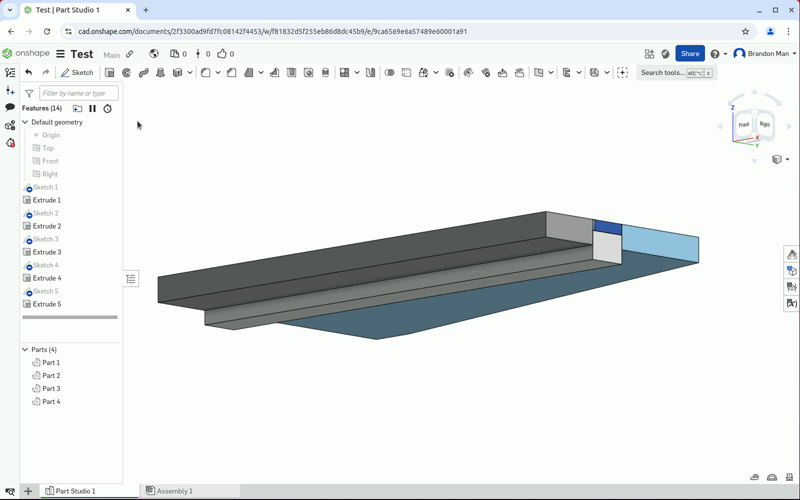
key(left, 3)
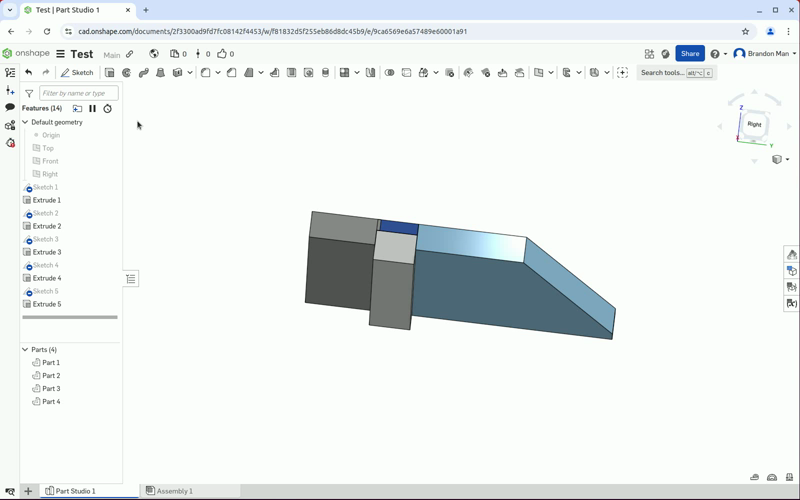
key(right, 3)
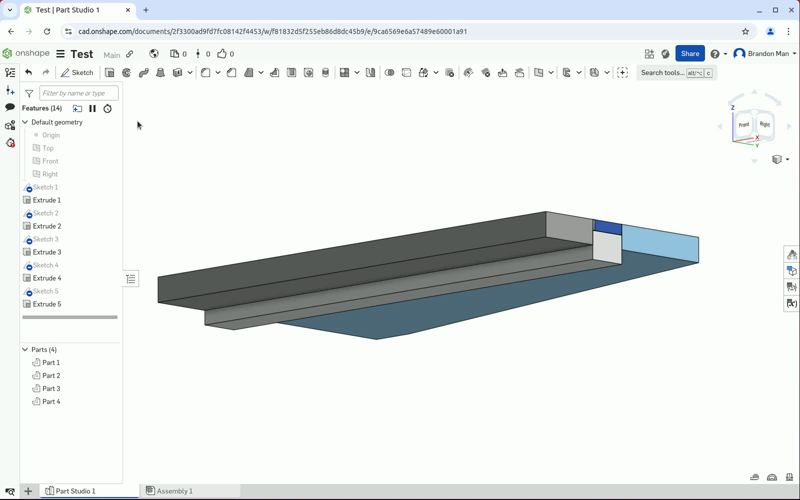
key(down, 3)
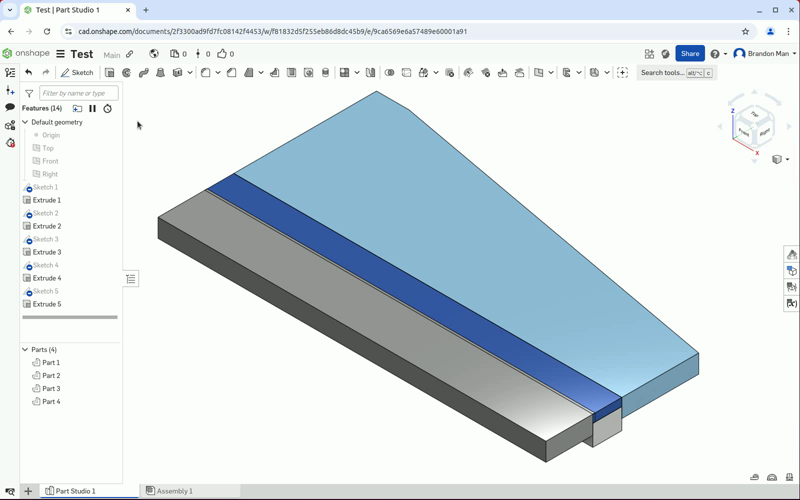
mouse_move(73, 189)
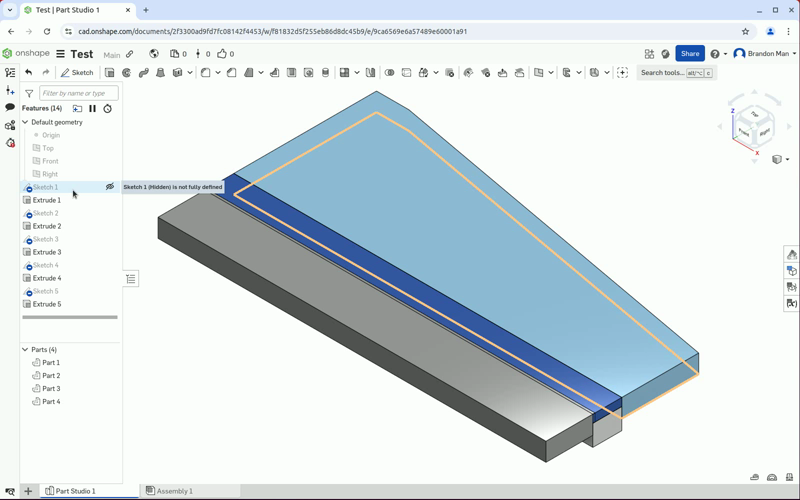
click(73, 189)